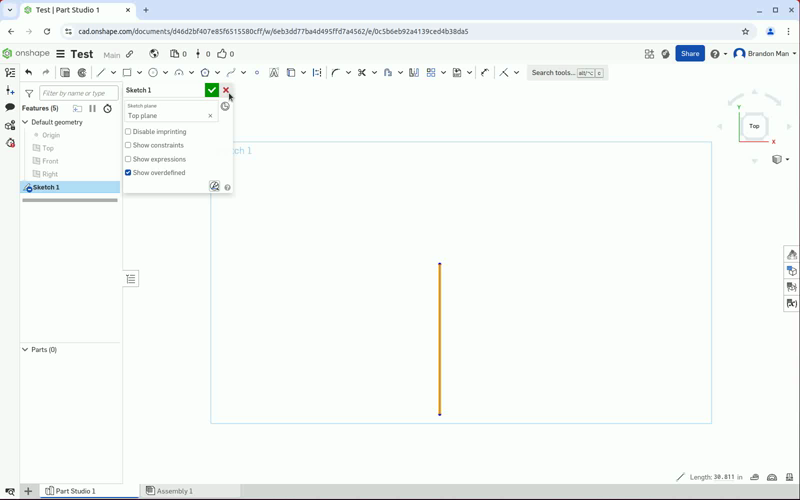
key(shift+h)
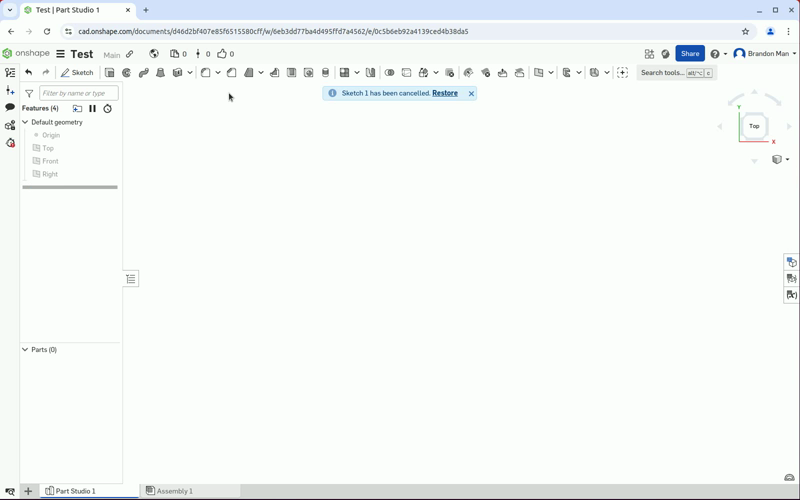
mouse_move(73, 352)
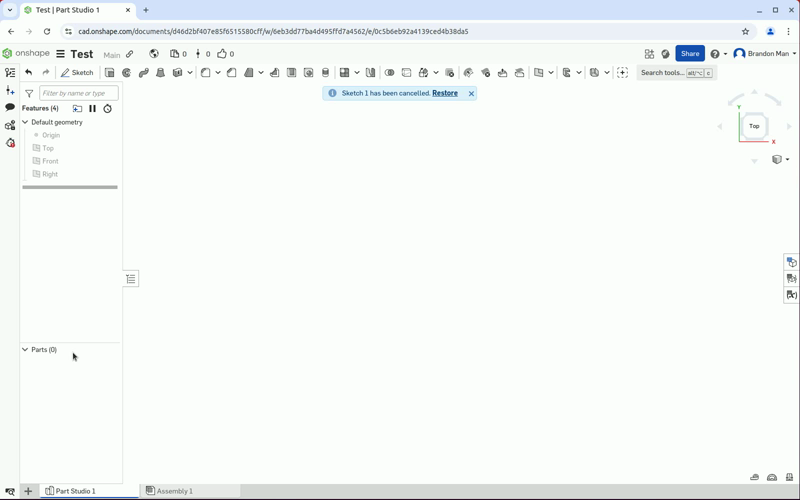
key(y)
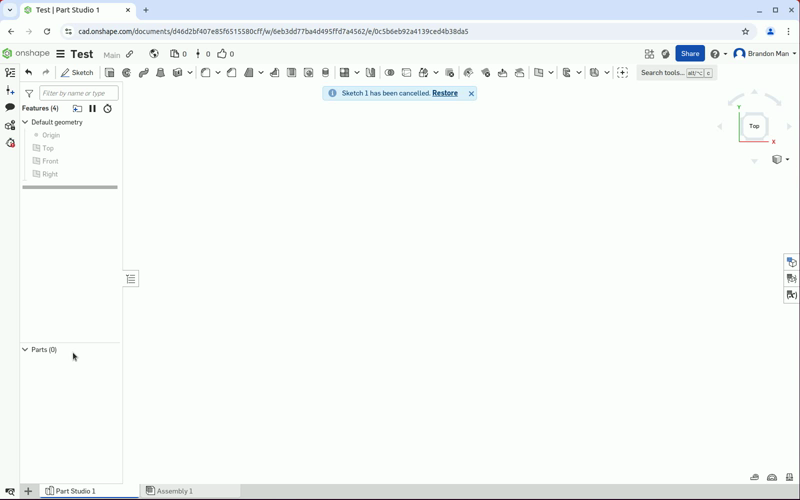
key(shift+p)
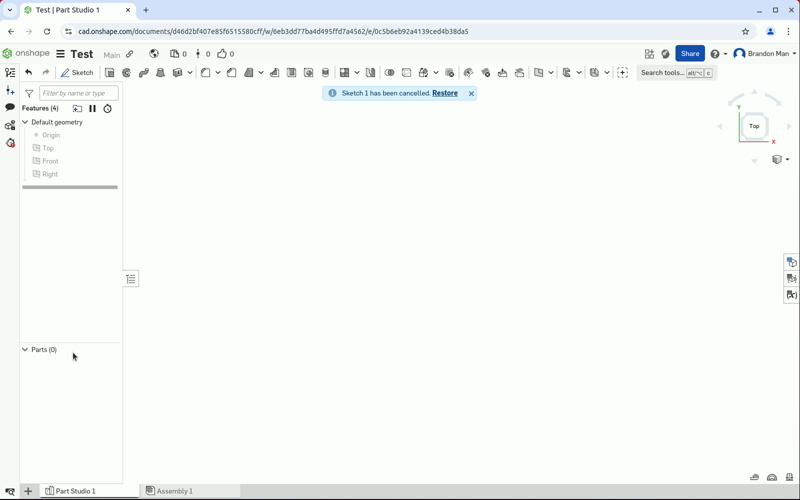
key(space)
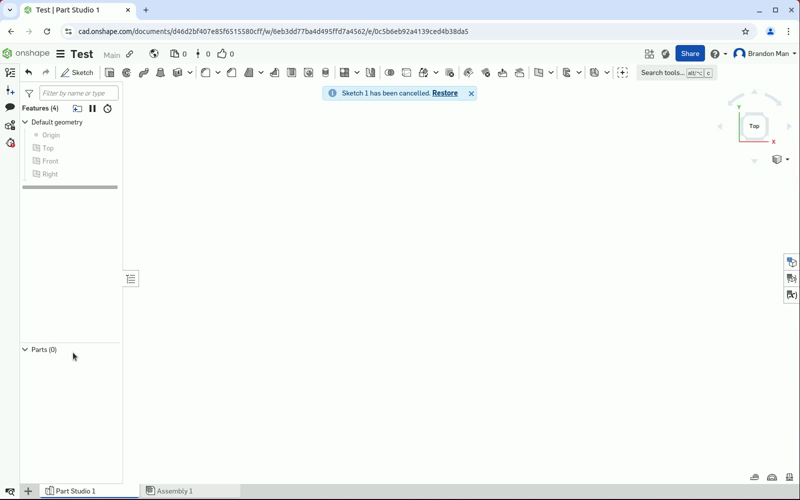
key_down(shift)
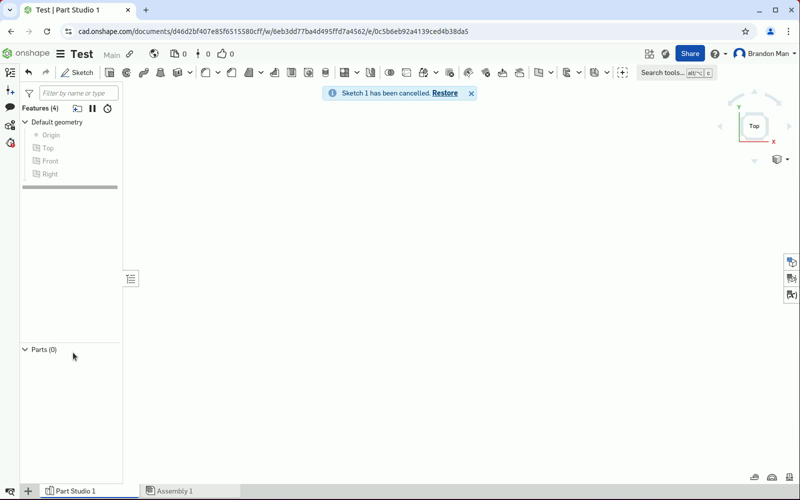
key(up)
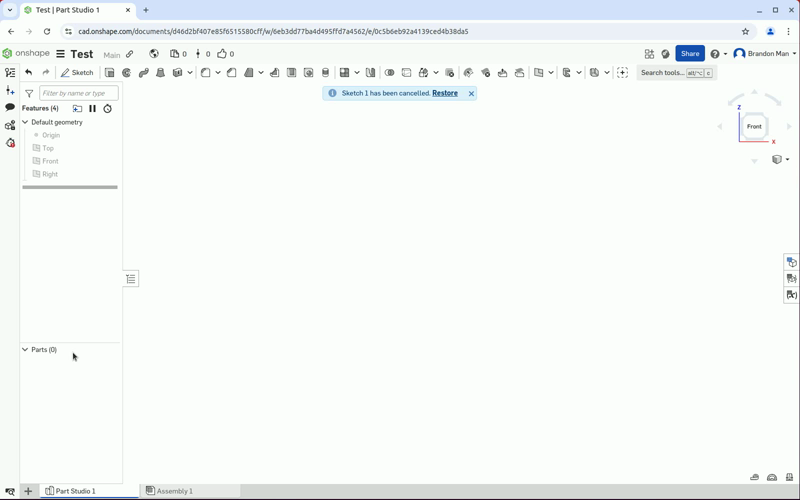
key_up(shift)
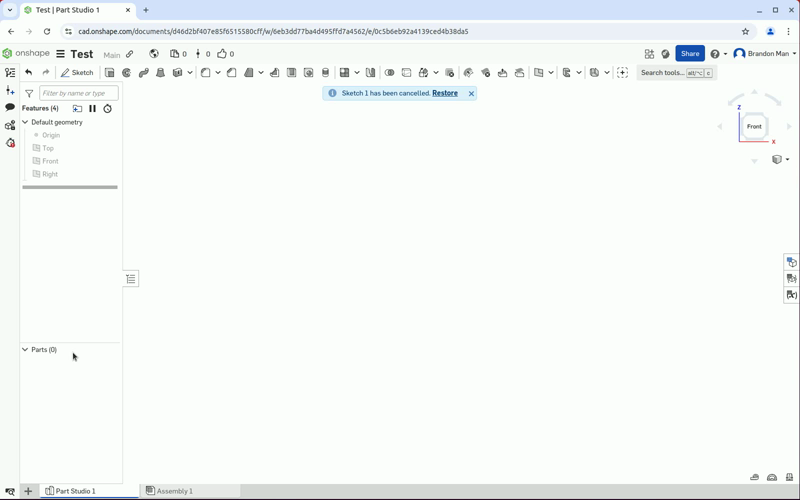
mouse_move(73, 352)
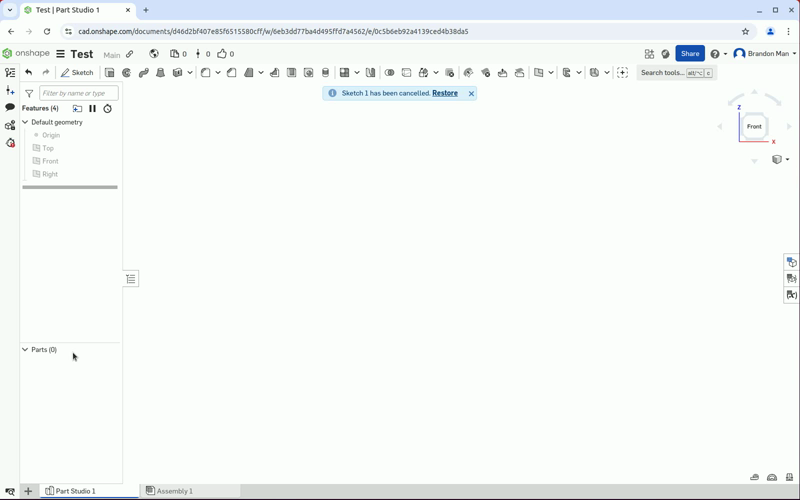
key(shift+y)
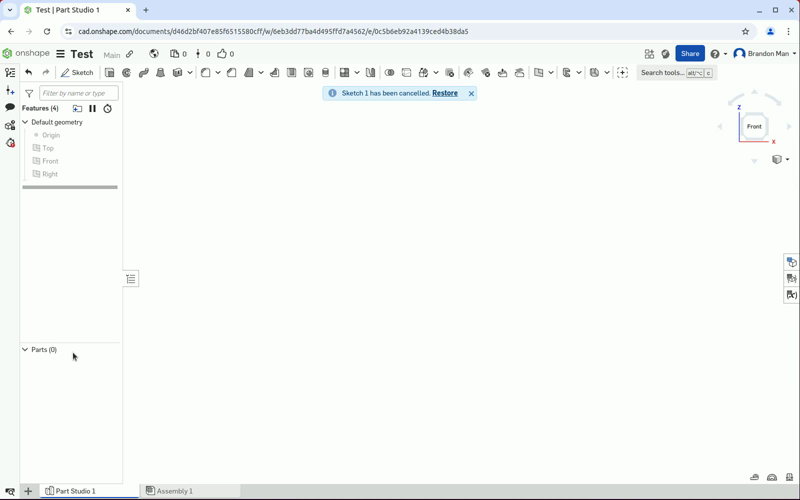
key(shift+s)
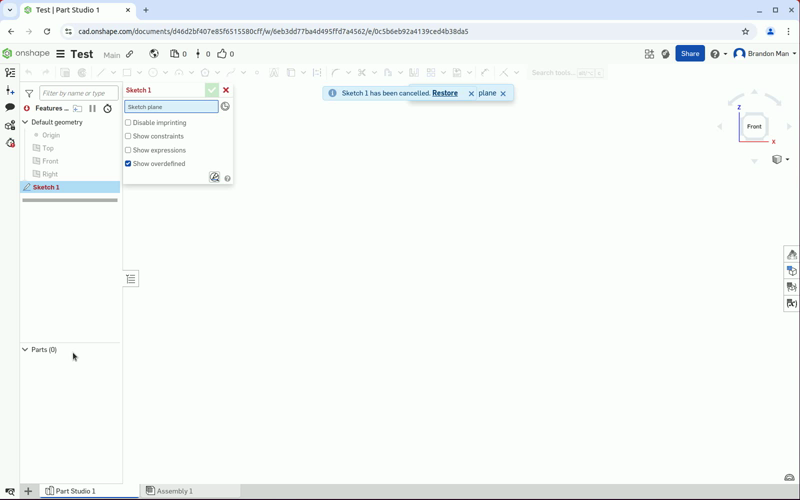
mouse_move(73, 163)
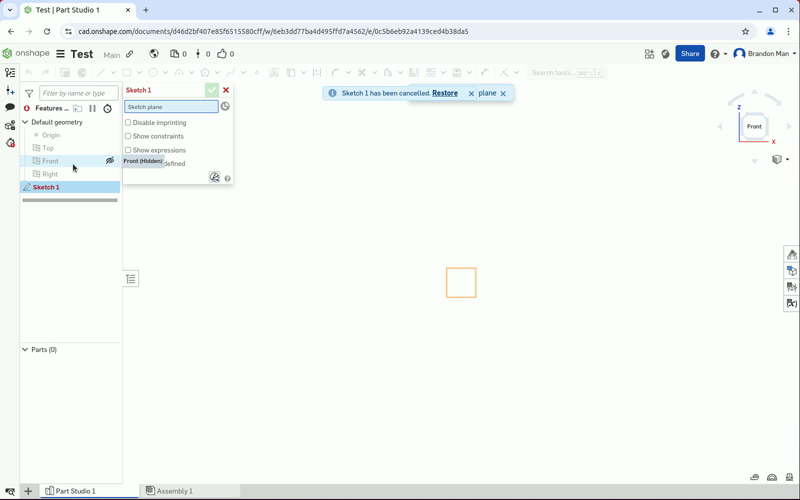
click(73, 163)
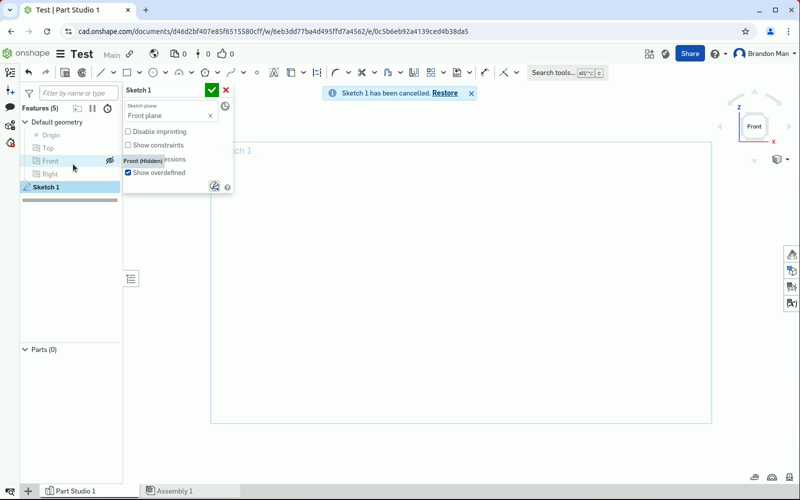
mouse_move(73, 352)
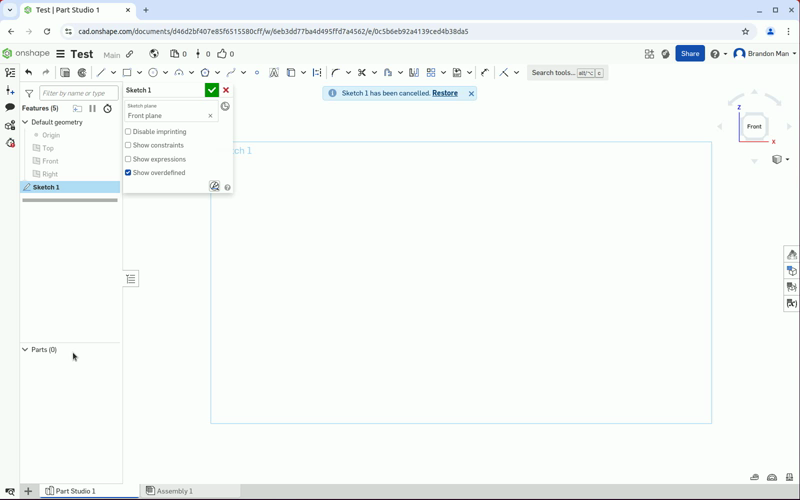
key(y)
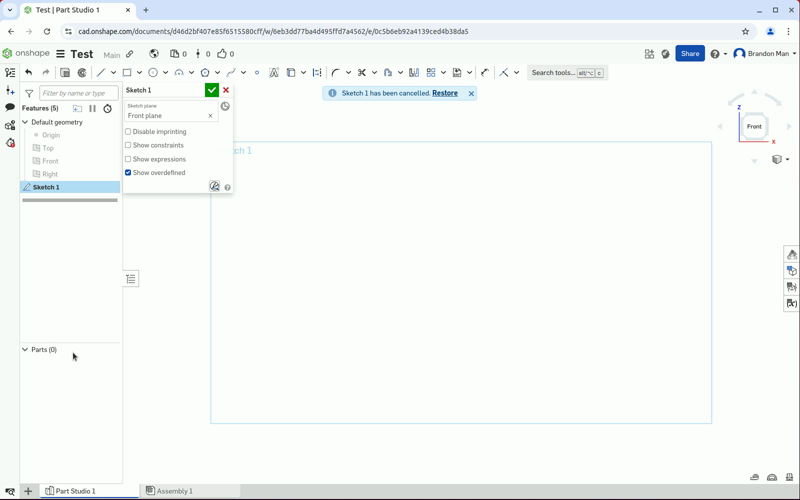
key(l)
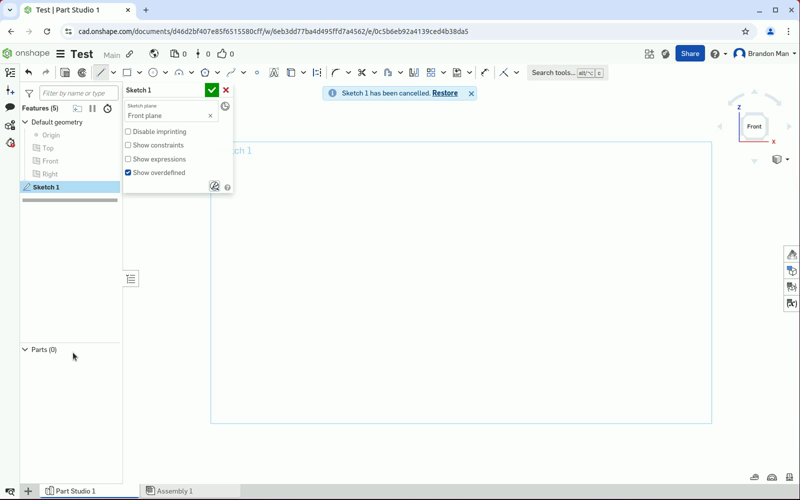
key_down(shift)
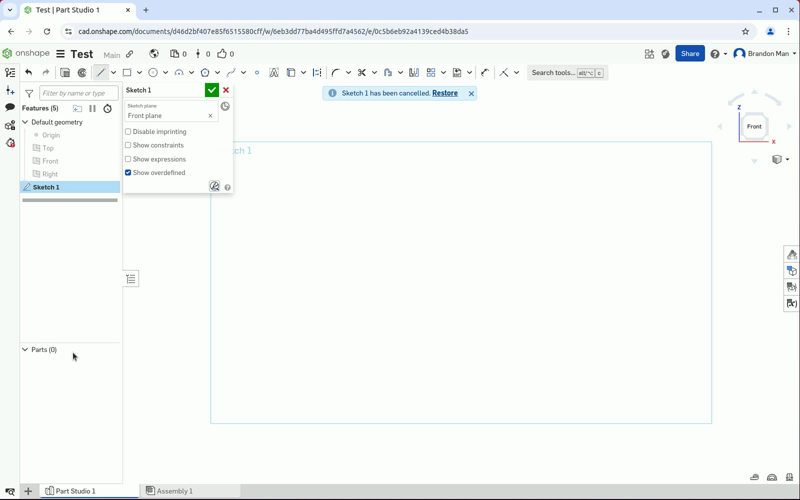
mouse_move(348, 293)
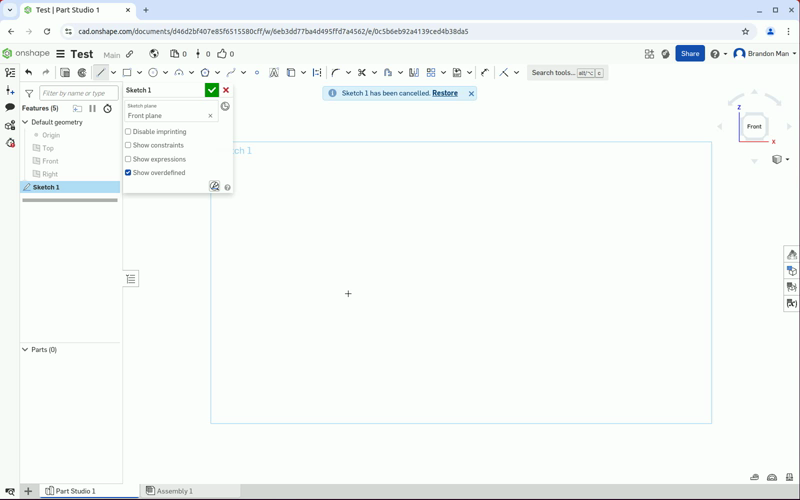
click(348, 293)
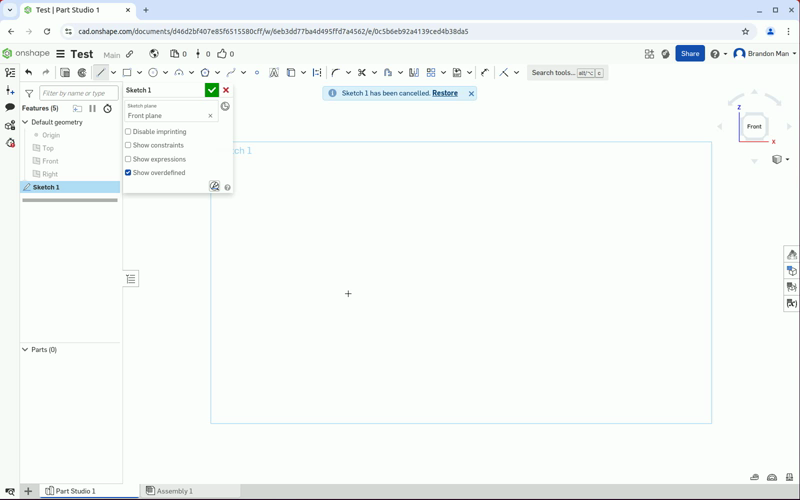
key_up(shift)
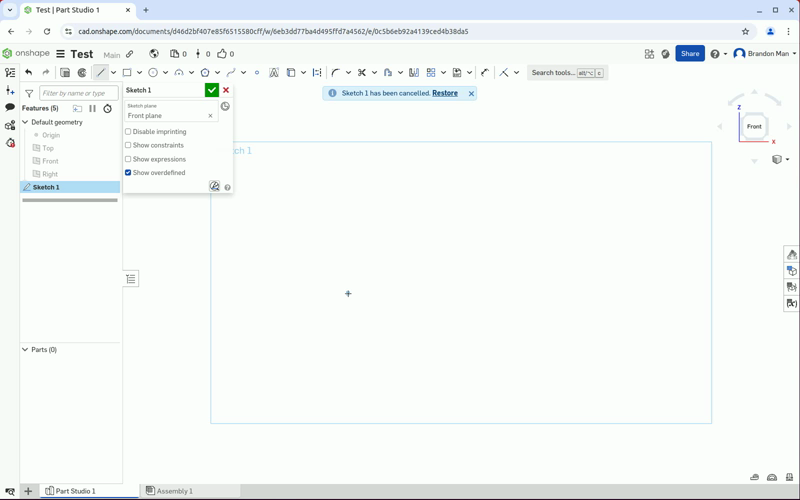
key_down(shift)
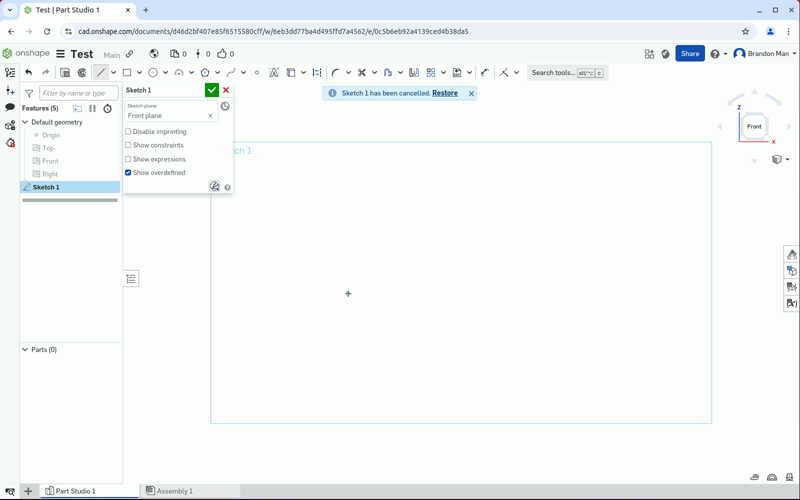
mouse_move(378, 293)
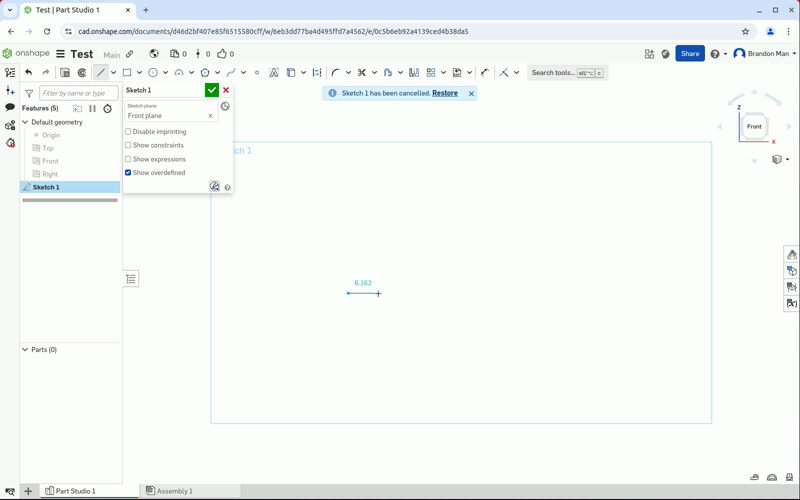
mouse_move(360, 293)
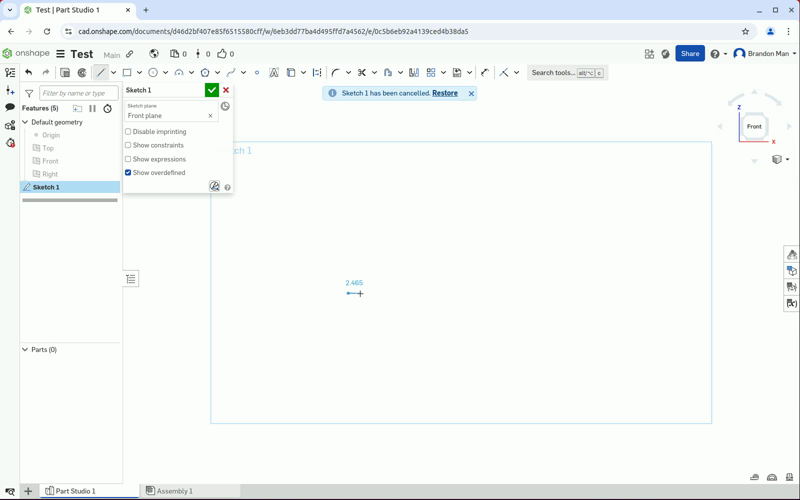
click(360, 293)
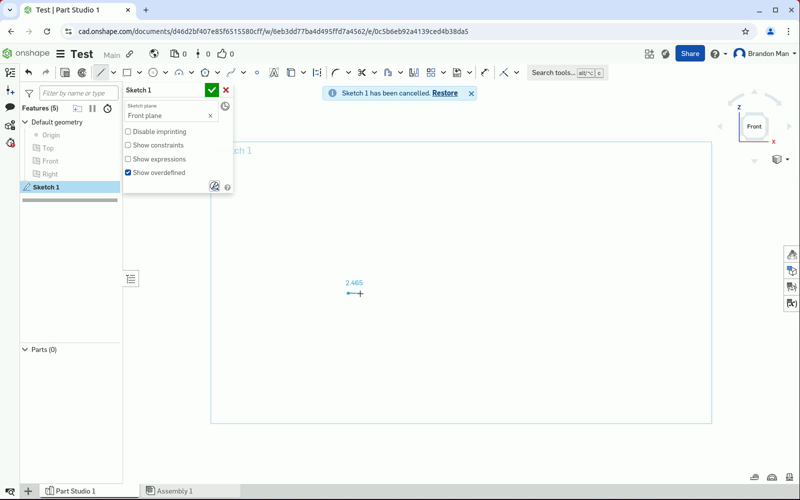
key_up(shift)
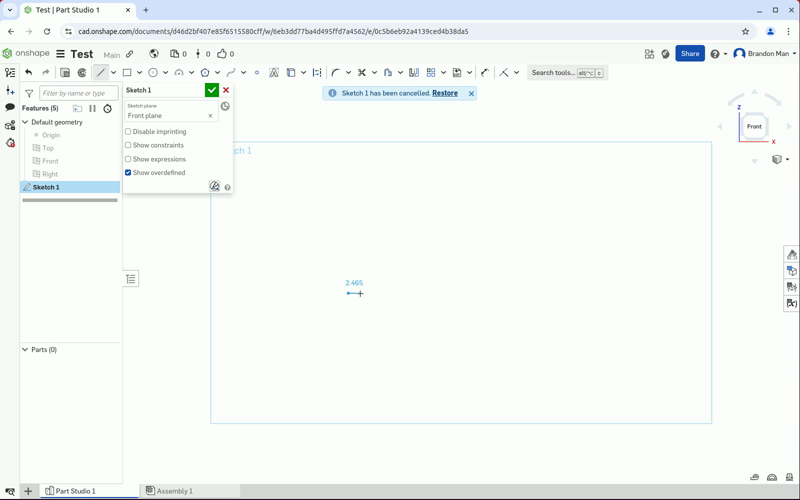
key_down(shift)
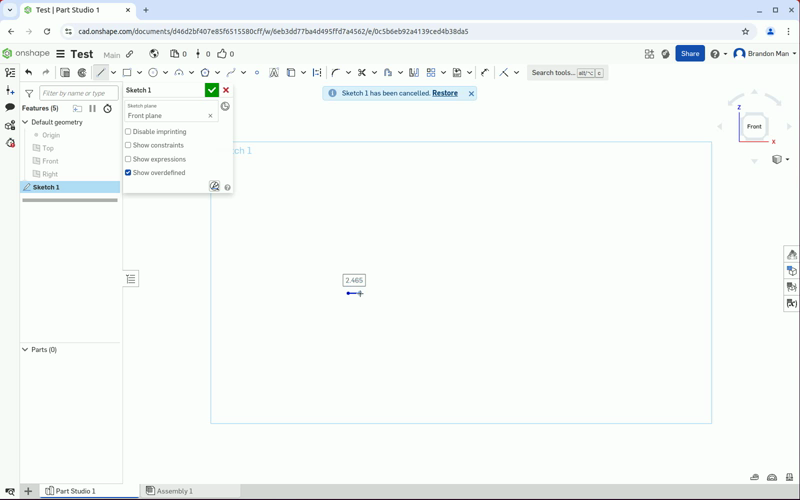
mouse_move(390, 293)
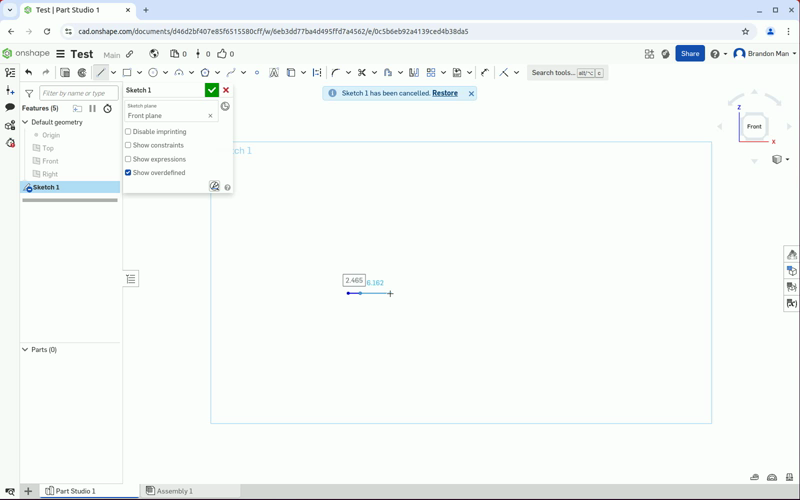
mouse_move(360, 325)
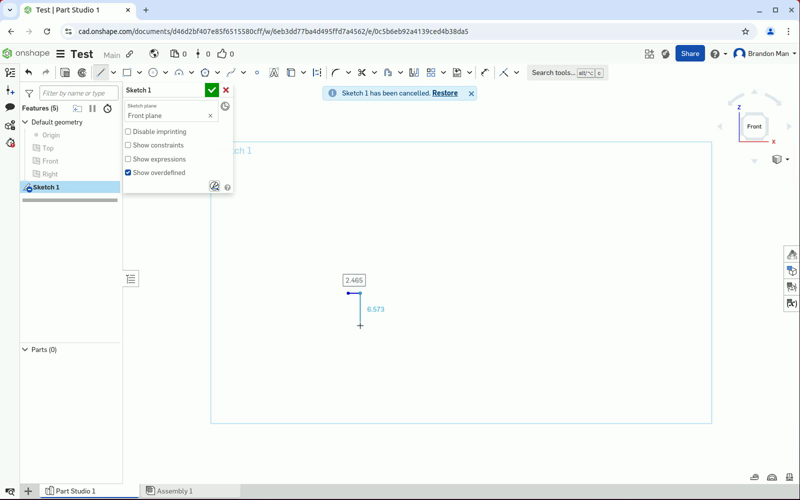
click(360, 325)
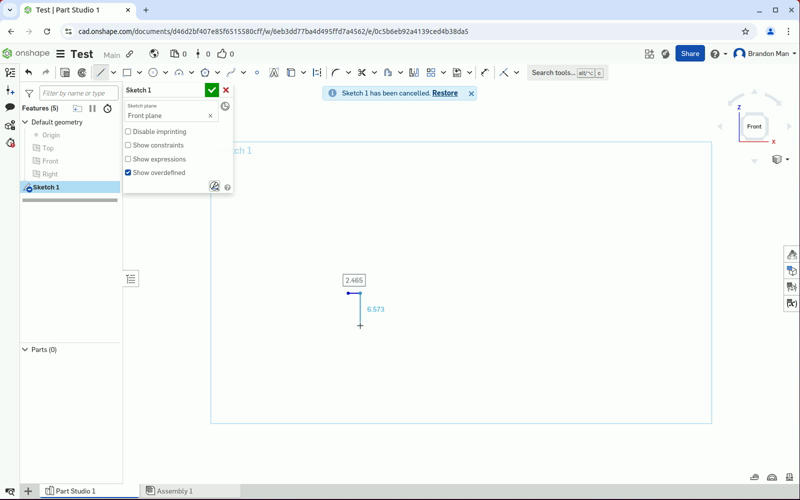
key_up(shift)
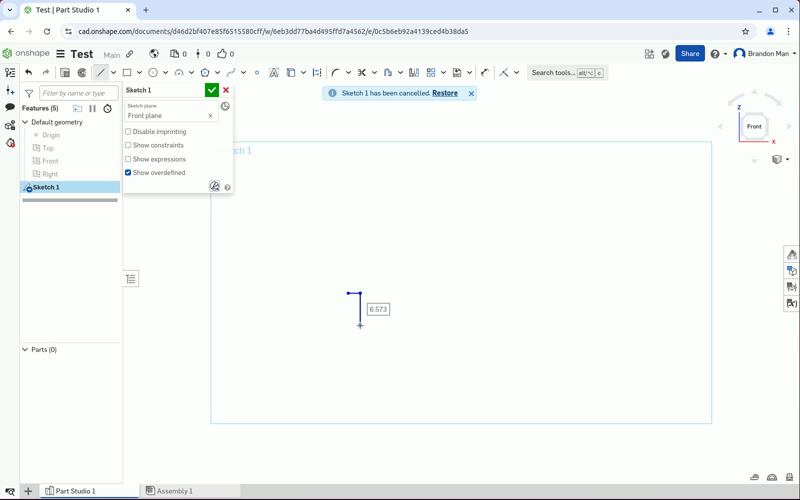
key_down(shift)
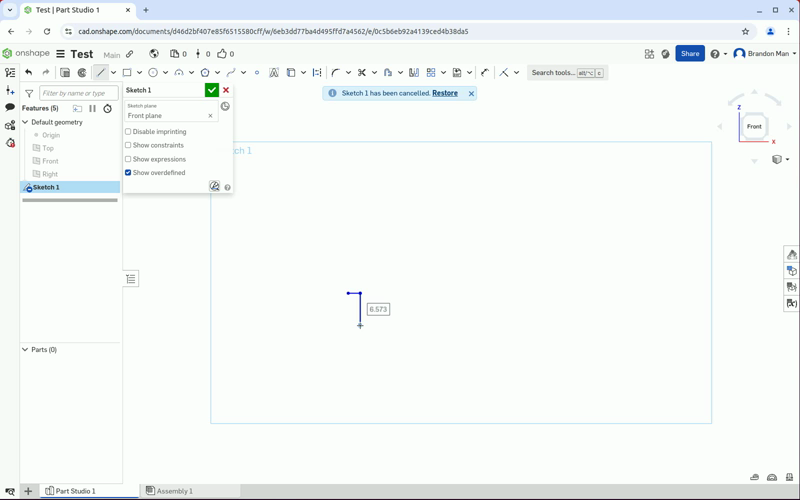
mouse_move(390, 325)
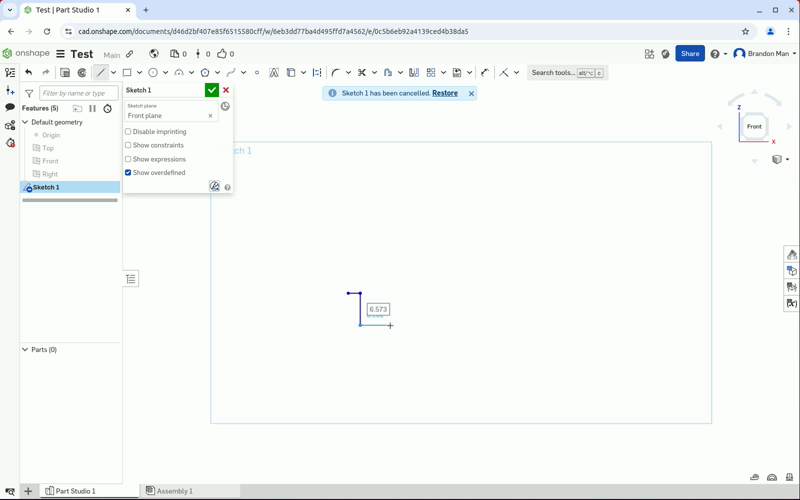
mouse_move(360, 337)
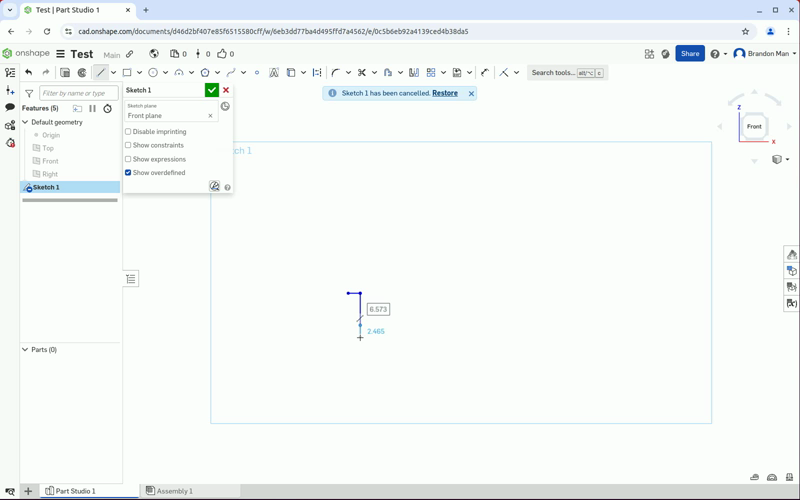
click(360, 337)
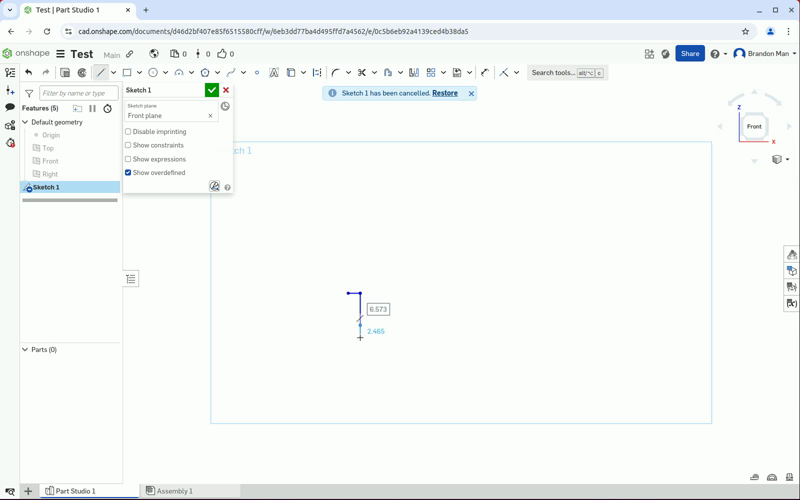
key_up(shift)
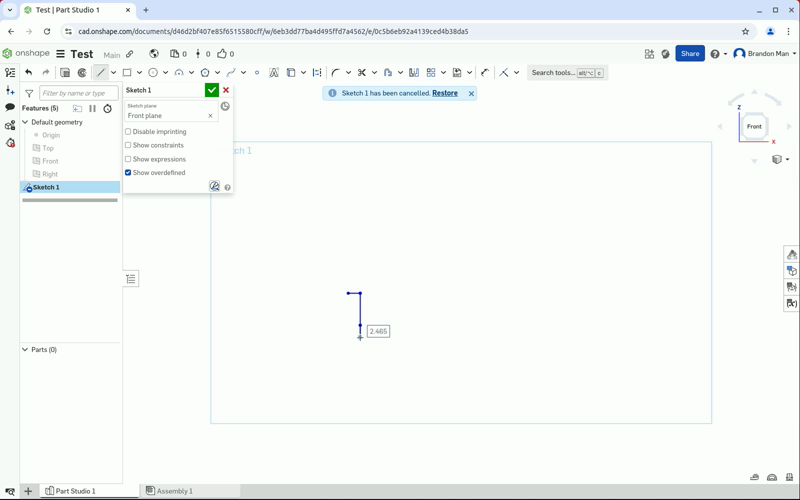
key_down(shift)
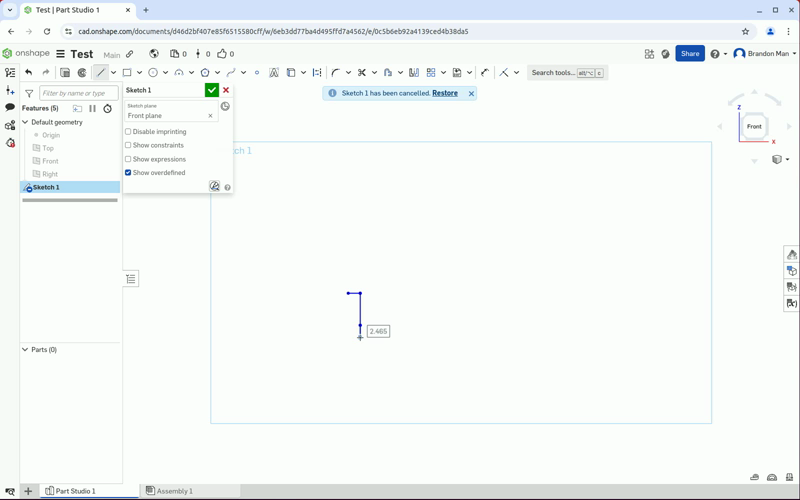
mouse_move(390, 337)
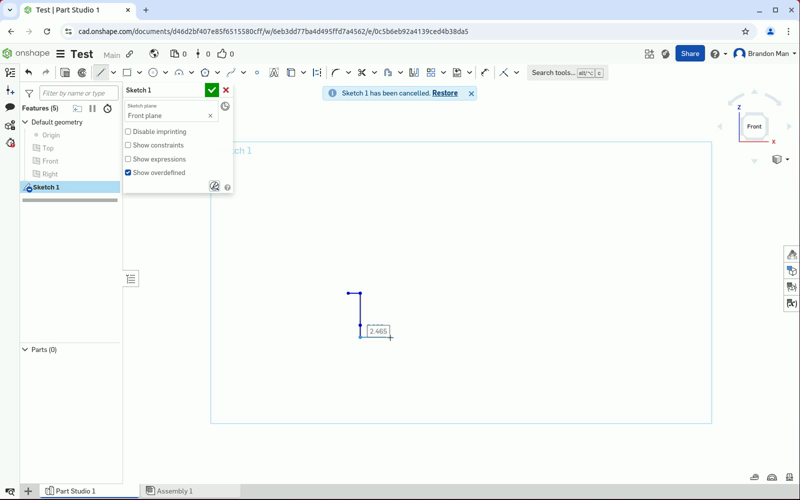
mouse_move(418, 337)
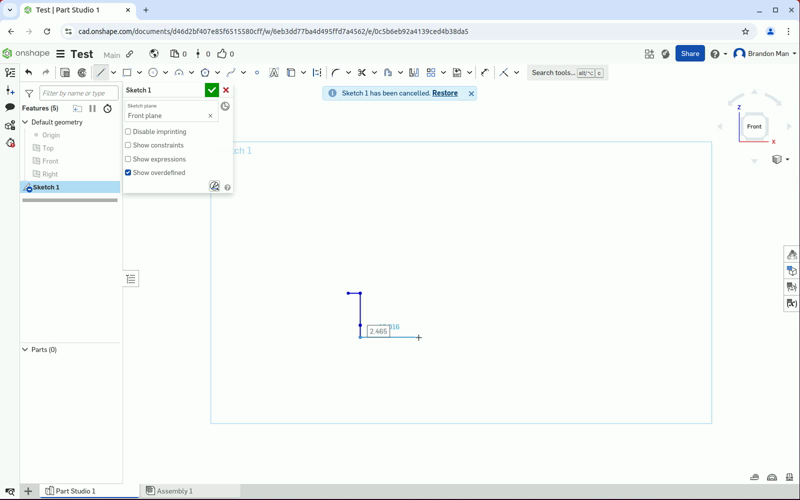
click(418, 337)
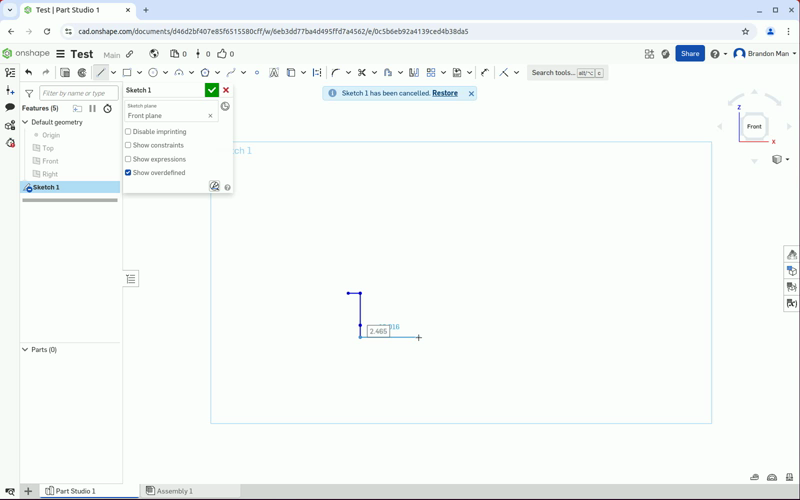
key_up(shift)
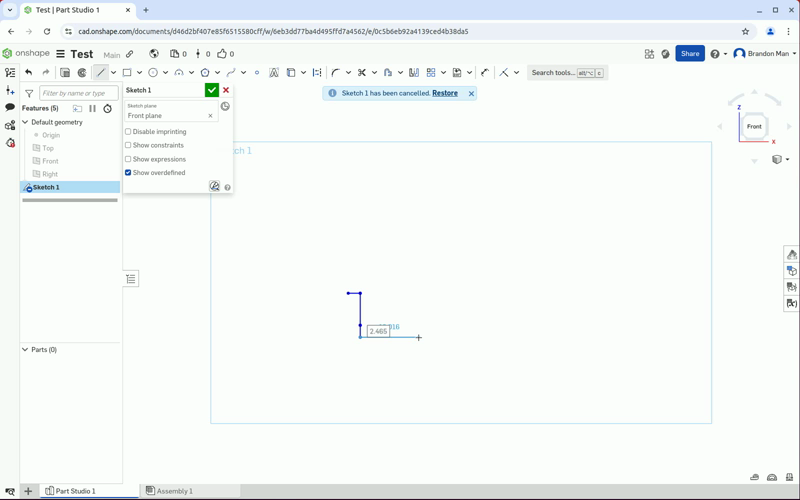
key_down(shift)
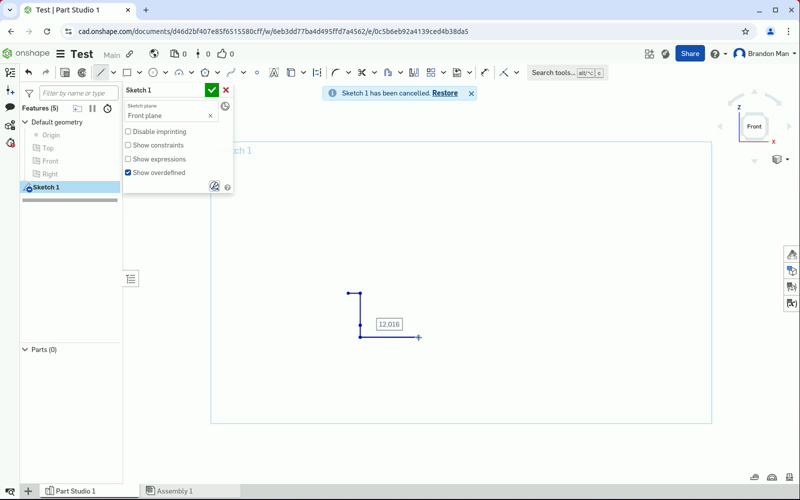
mouse_move(448, 337)
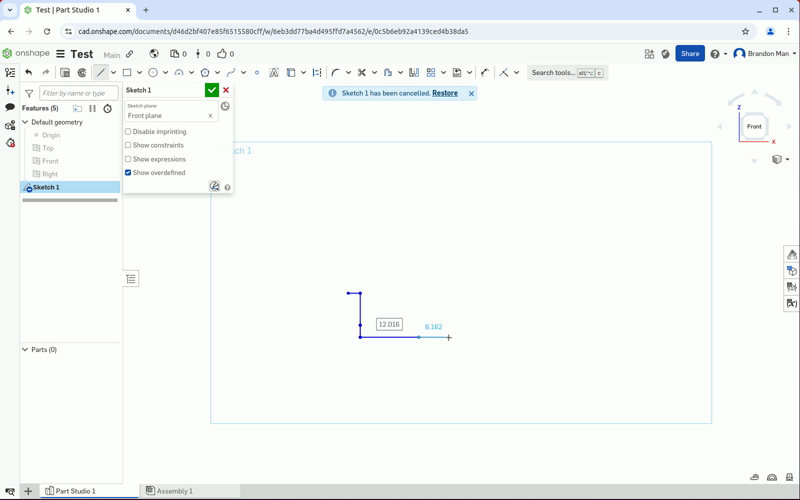
mouse_move(418, 349)
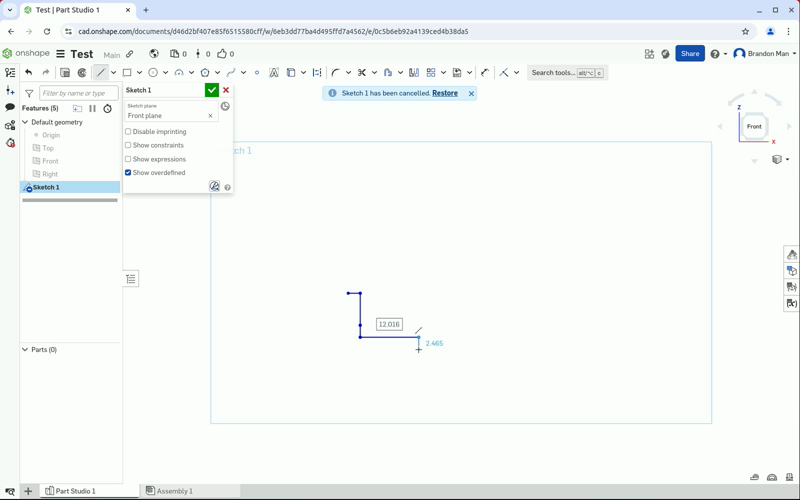
click(418, 349)
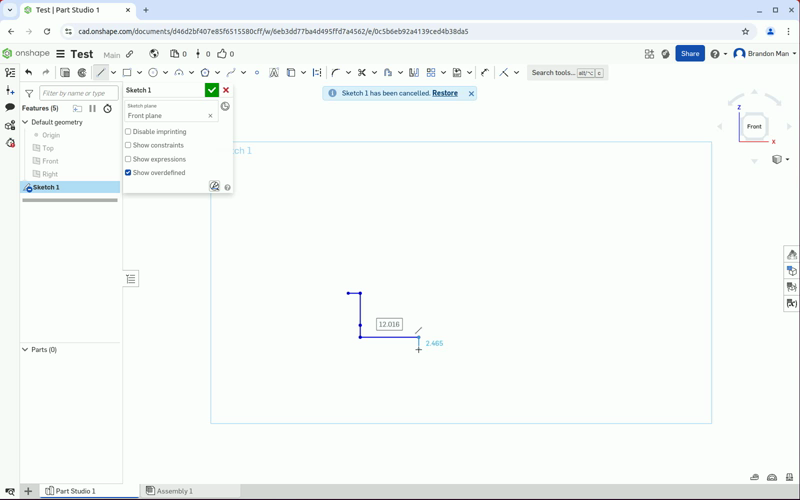
key_up(shift)
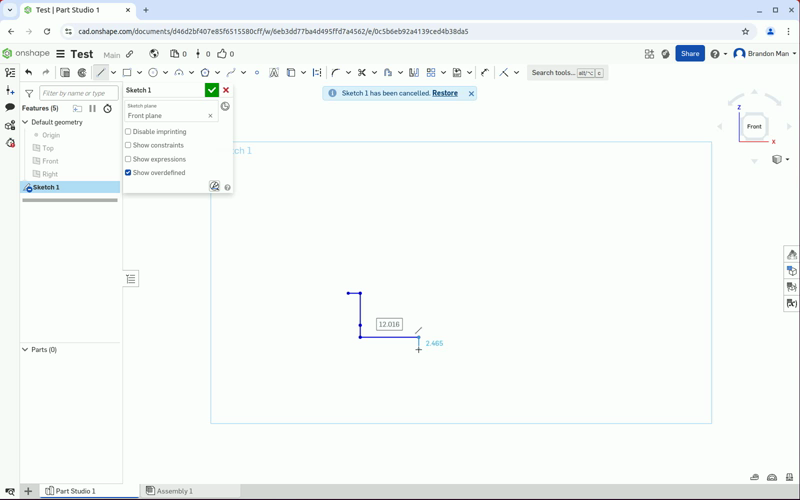
key_down(shift)
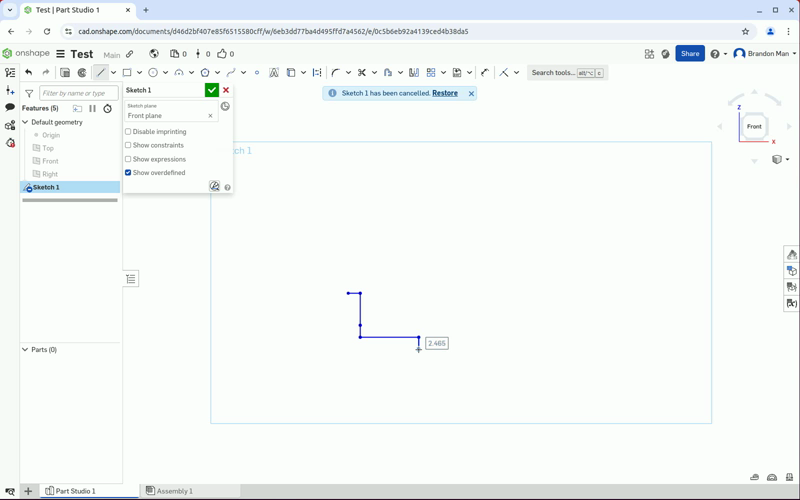
mouse_move(448, 349)
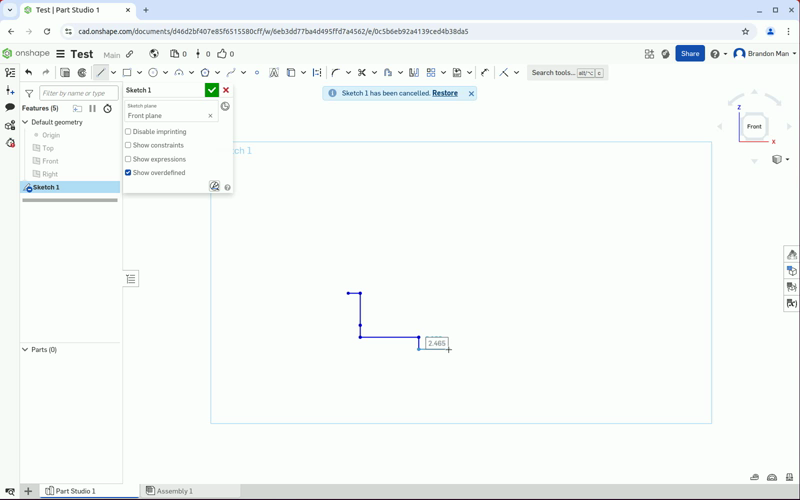
mouse_move(453, 349)
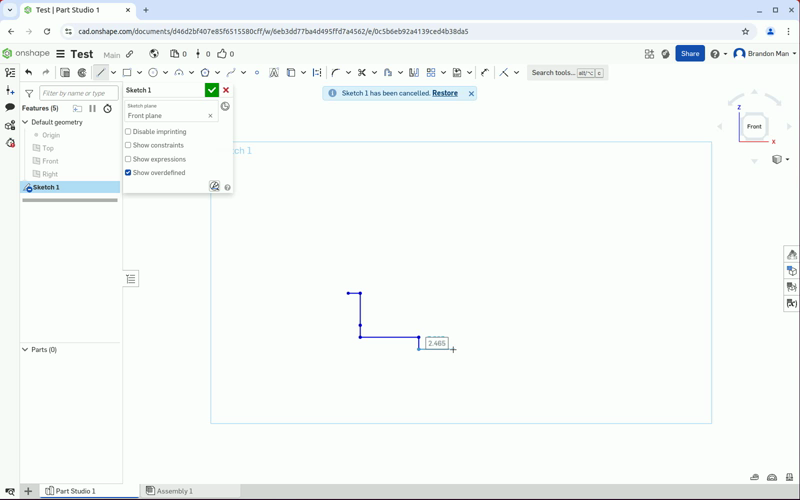
click(453, 349)
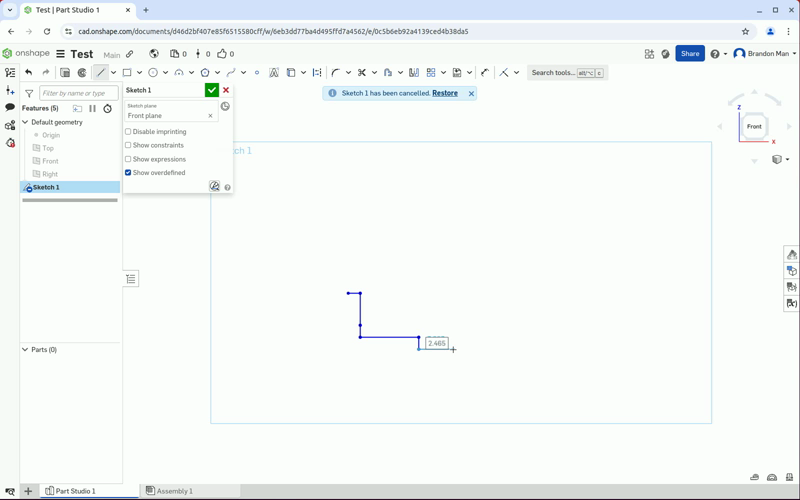
key_up(shift)
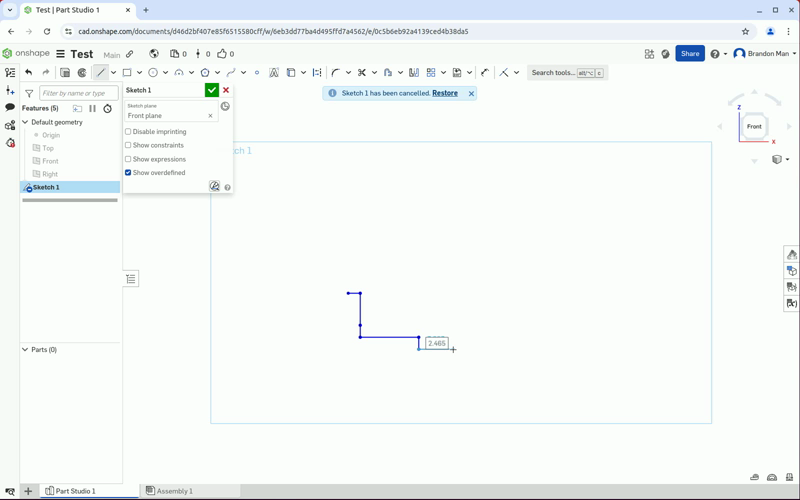
key_down(shift)
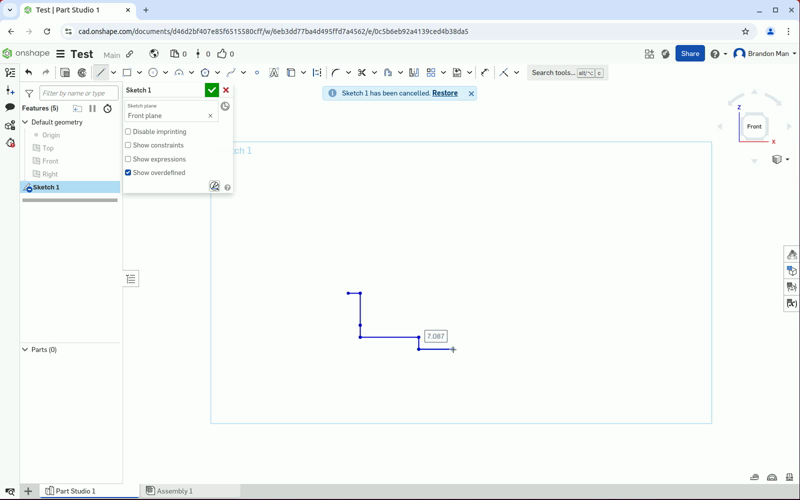
mouse_move(483, 349)
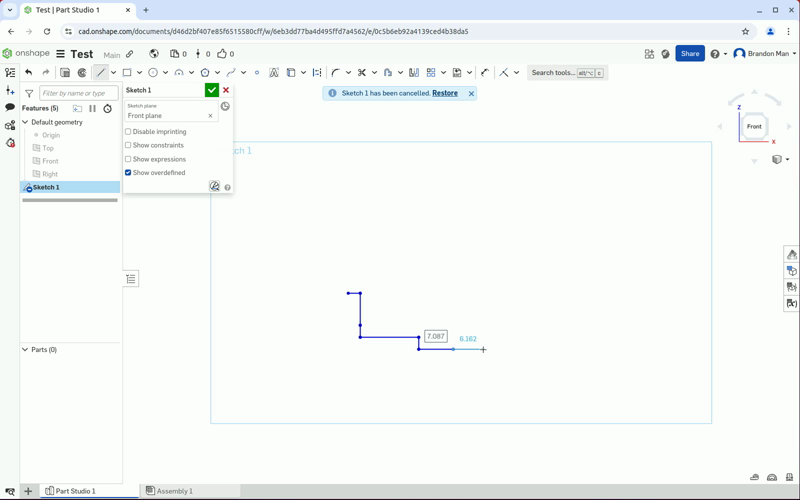
mouse_move(474, 349)
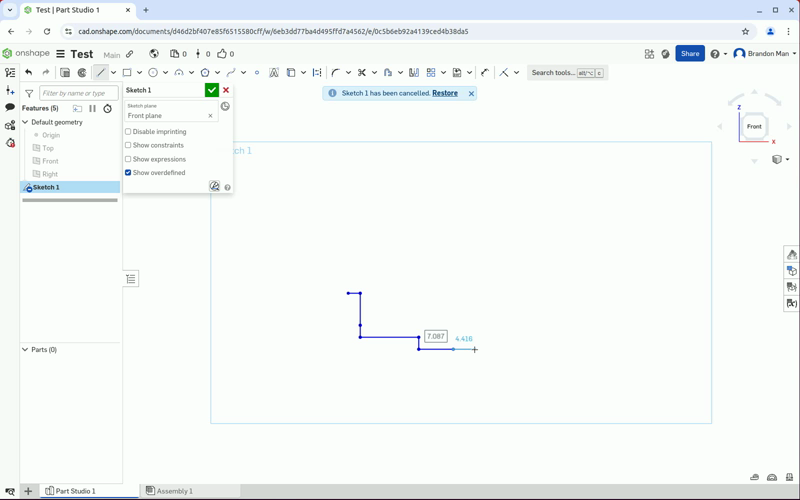
click(474, 349)
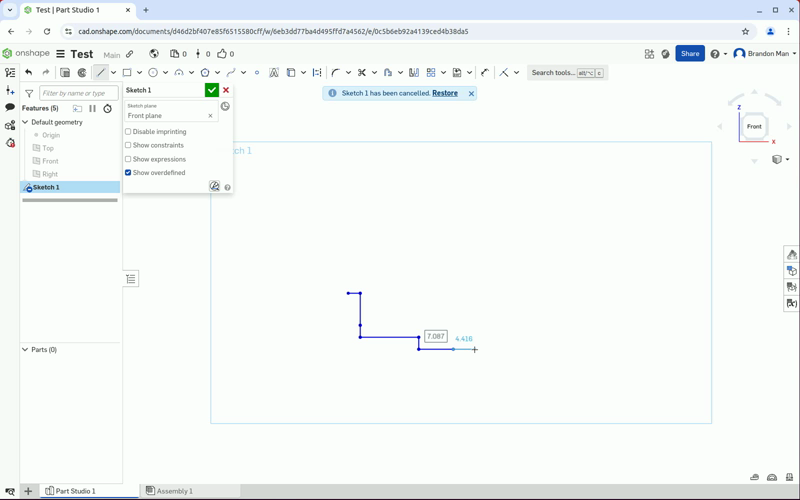
key_up(shift)
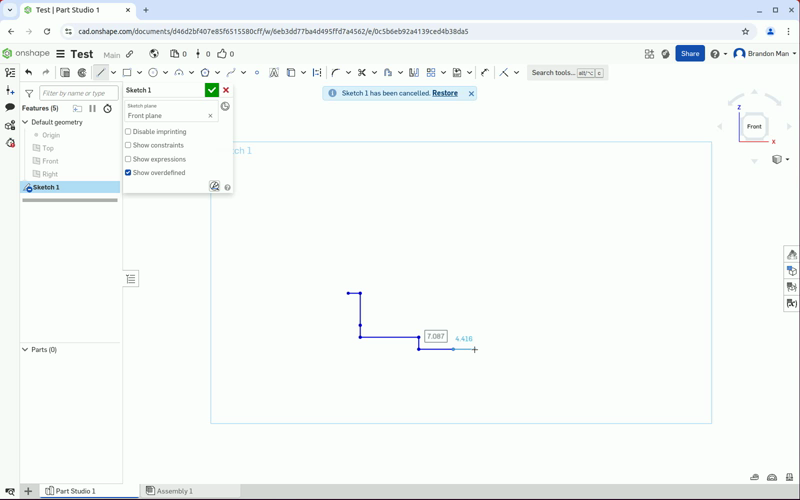
key_down(shift)
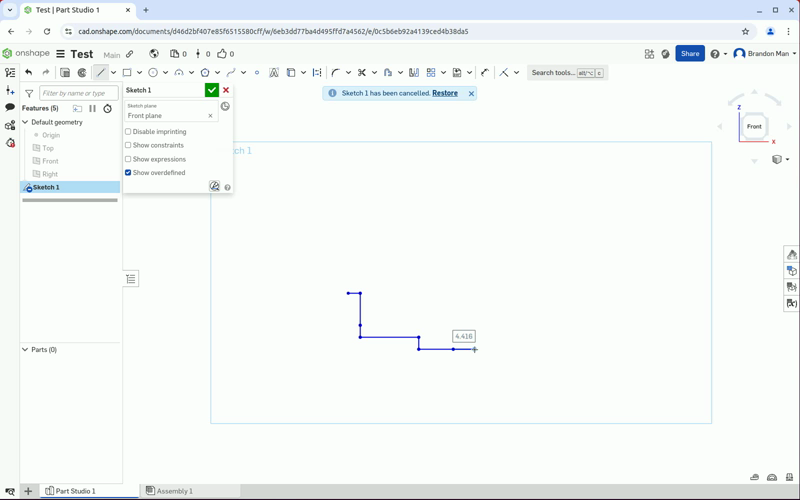
mouse_move(504, 349)
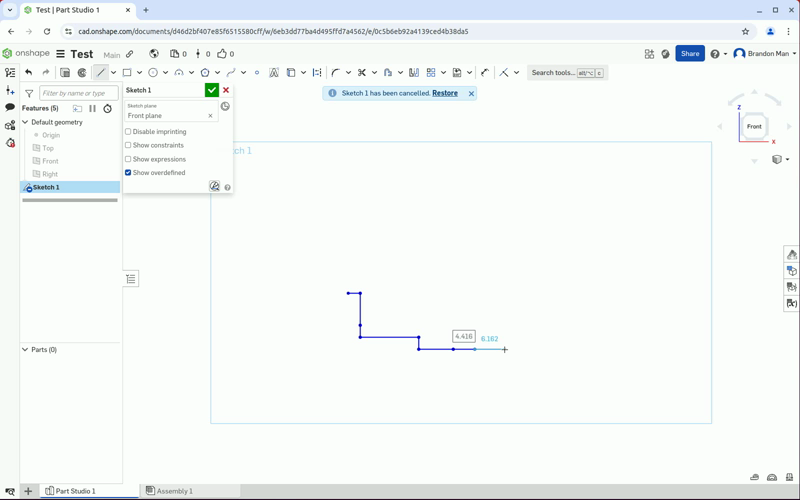
mouse_move(474, 327)
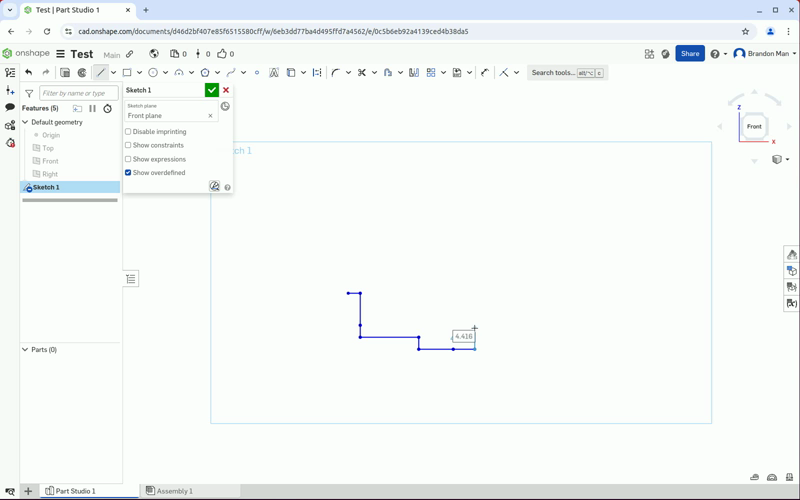
click(474, 327)
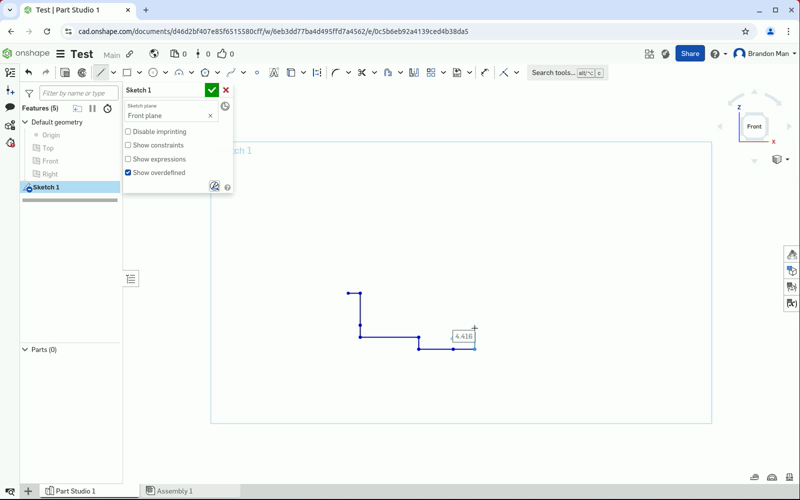
key_up(shift)
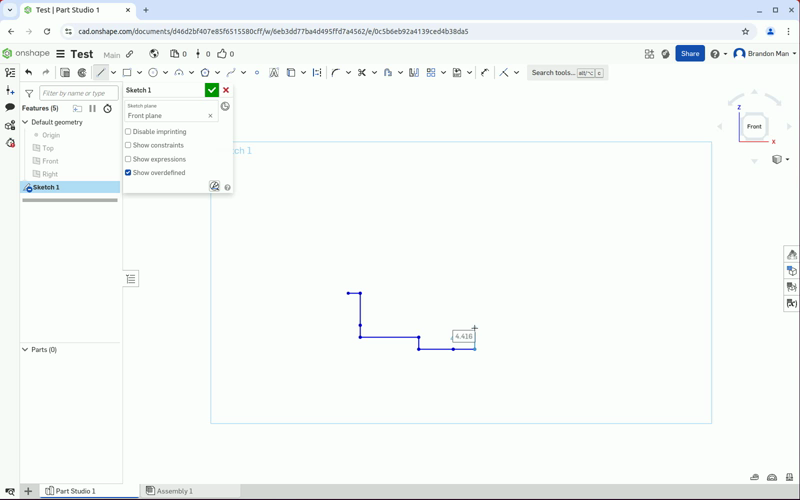
key_down(shift)
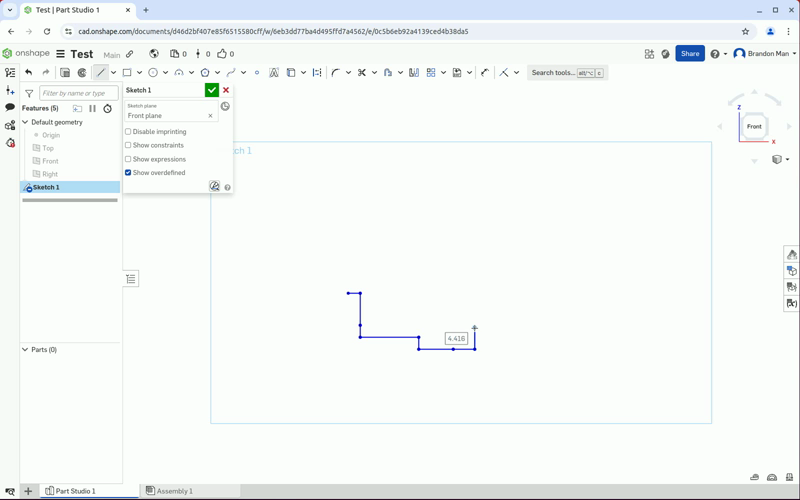
mouse_move(504, 327)
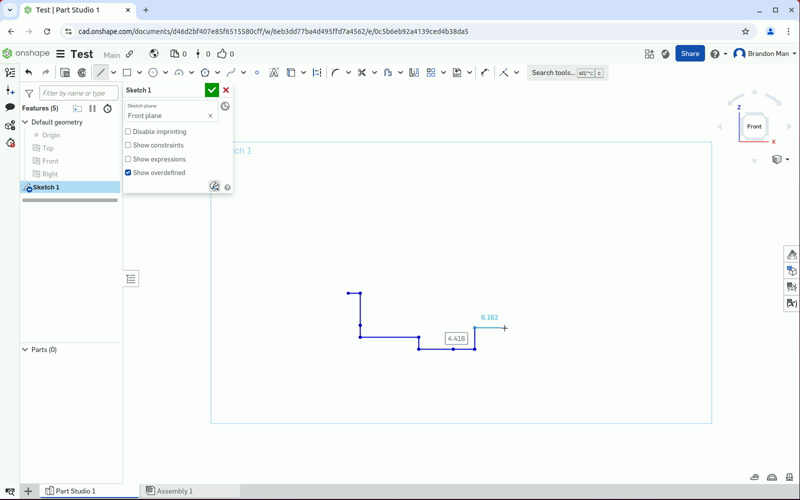
mouse_move(474, 308)
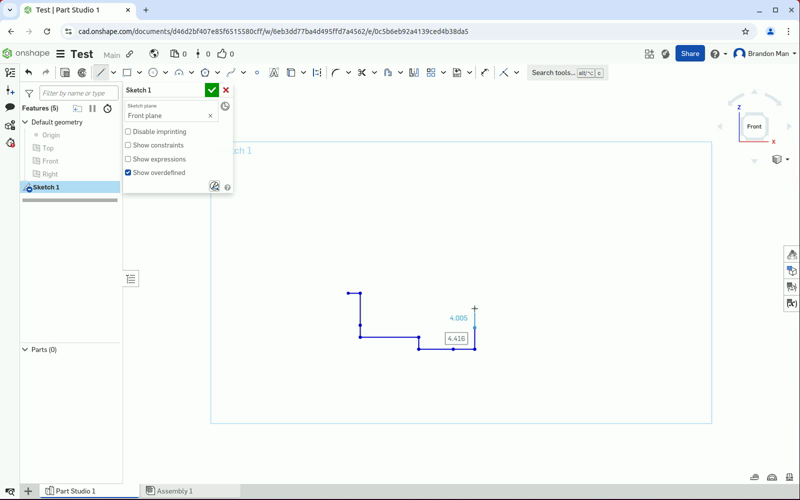
click(474, 308)
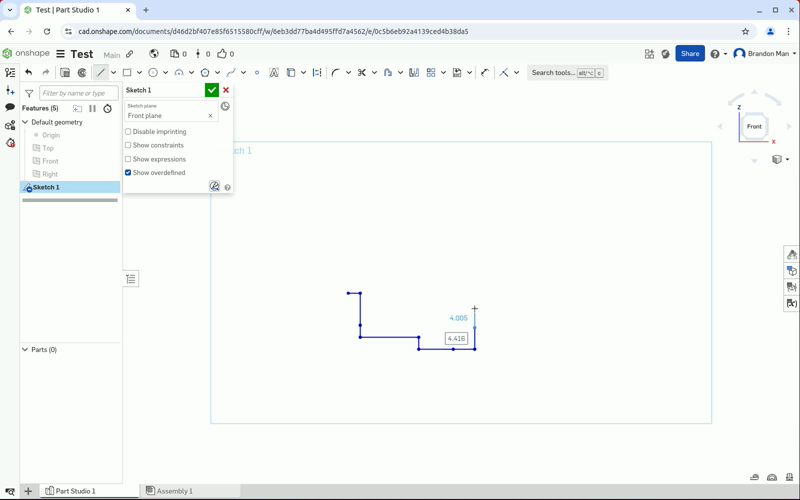
key_up(shift)
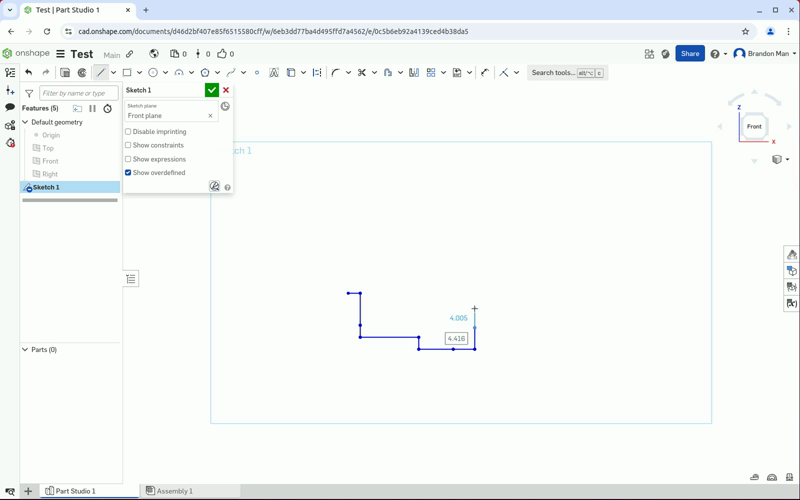
key_down(shift)
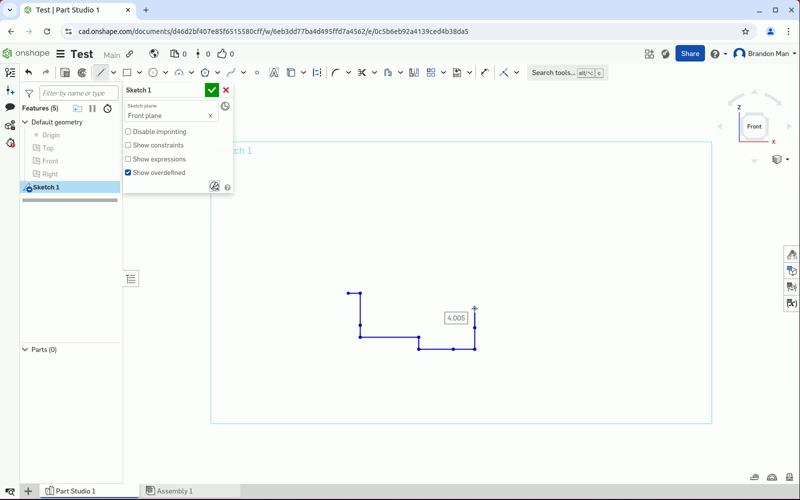
mouse_move(382, 282)
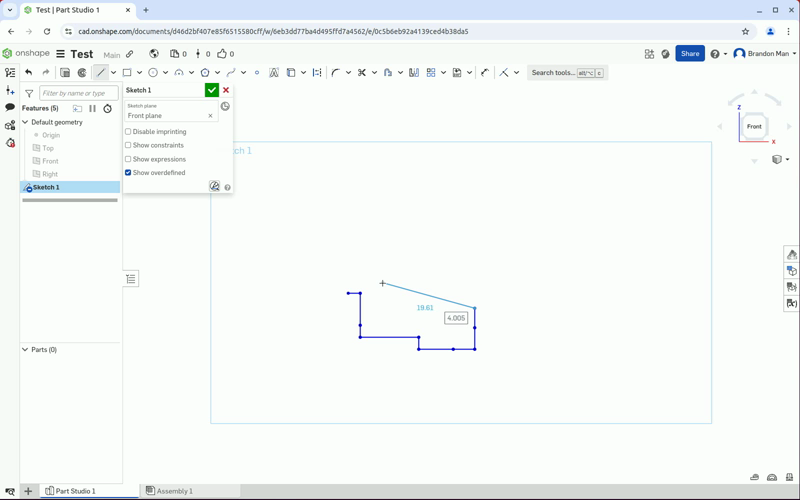
click(382, 282)
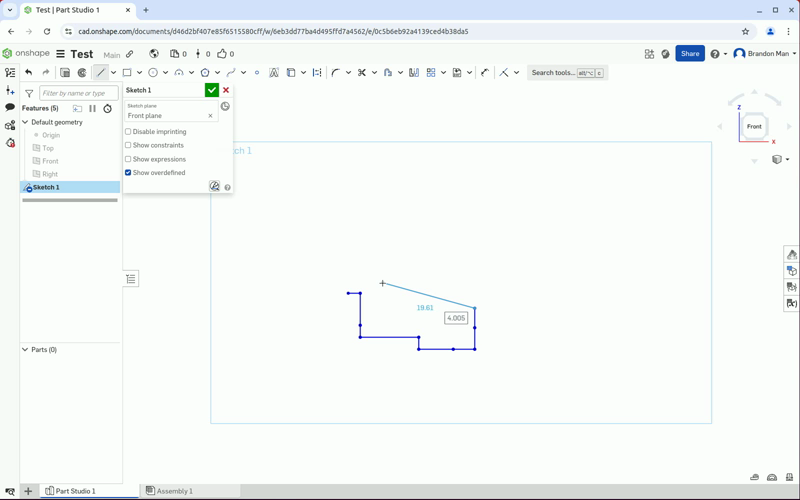
key_up(shift)
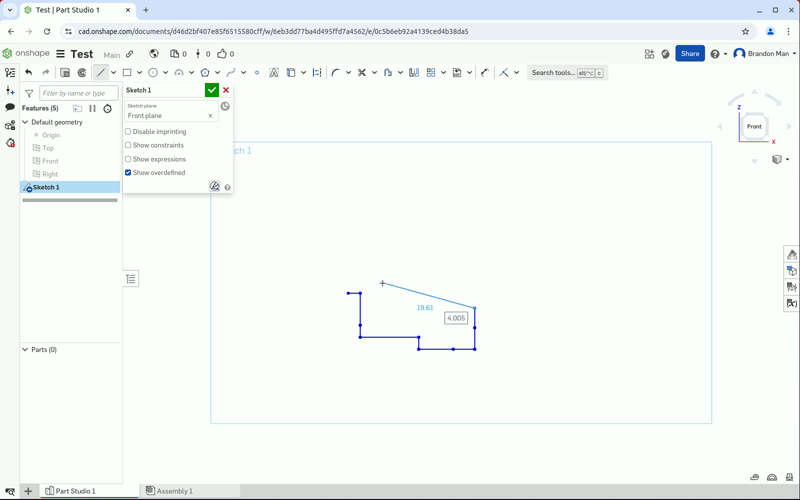
key_down(shift)
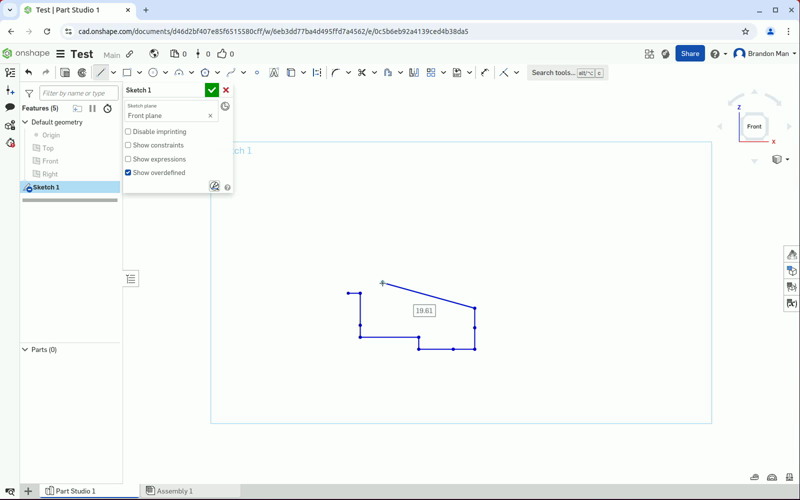
mouse_move(412, 282)
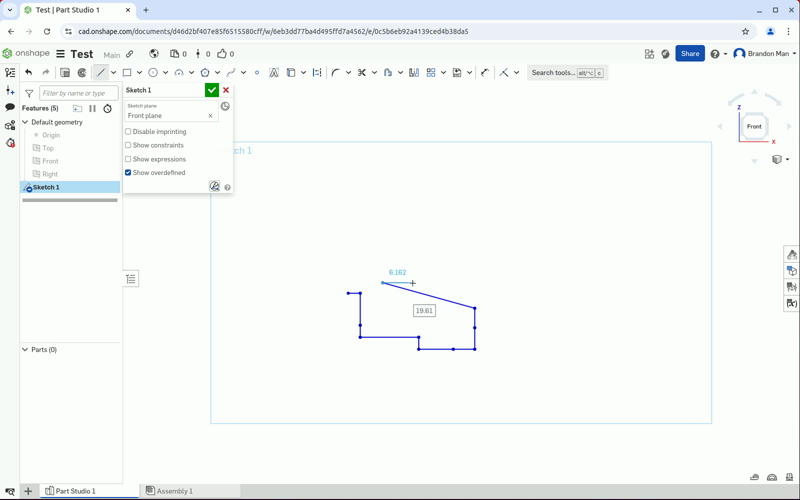
mouse_move(348, 282)
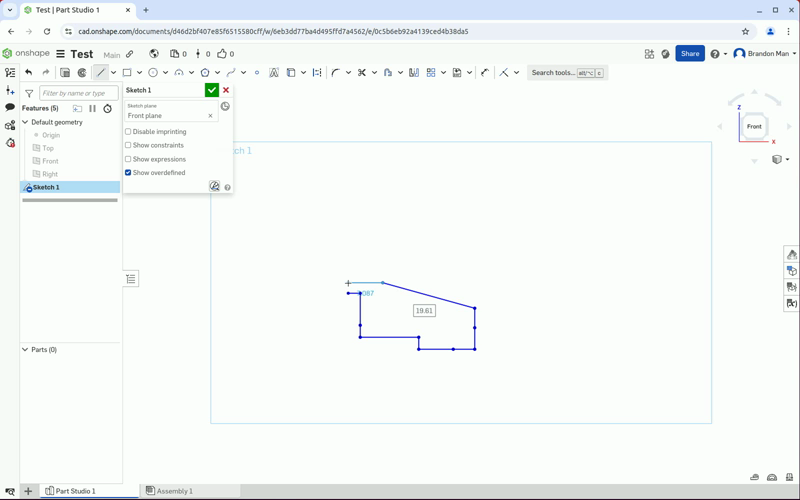
click(348, 282)
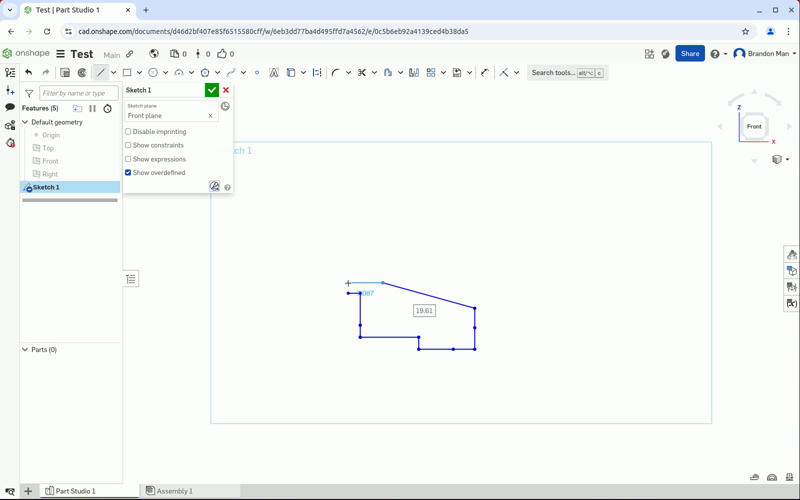
key_up(shift)
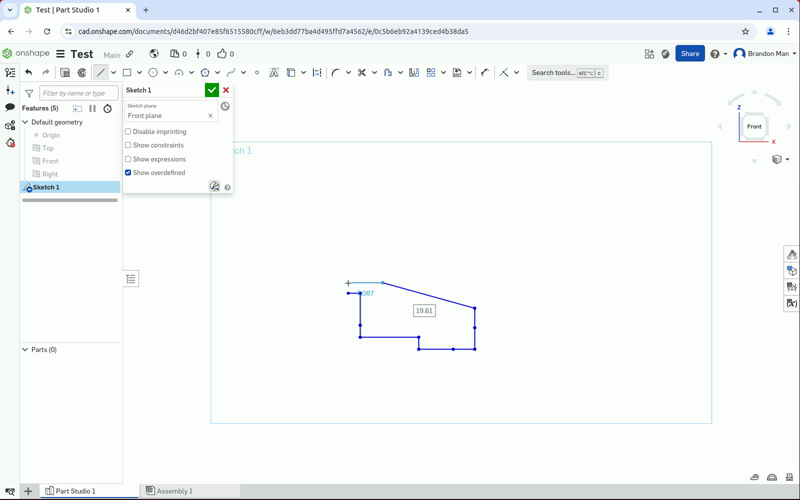
mouse_move(378, 282)
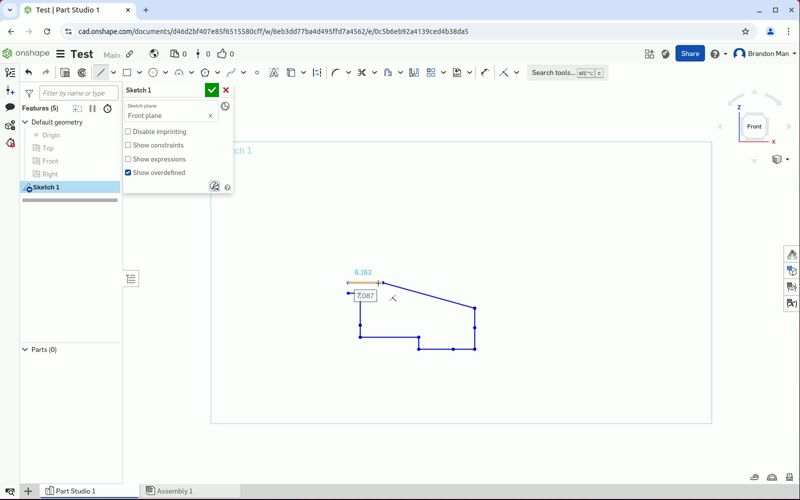
key_down(shift)
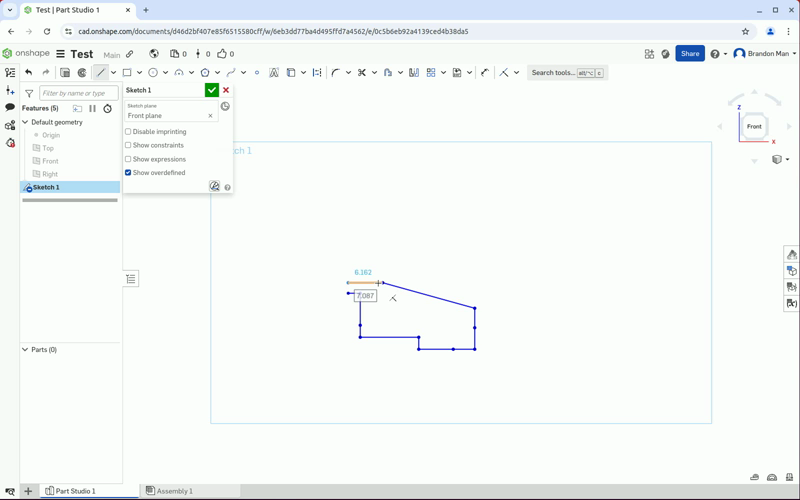
mouse_move(348, 293)
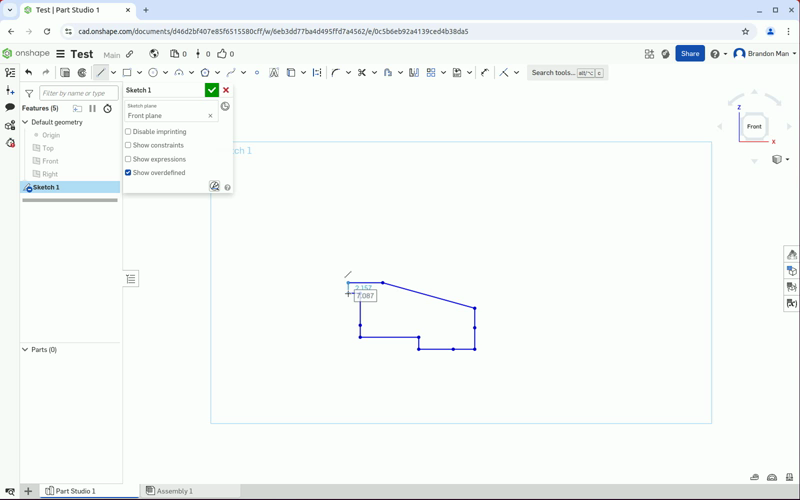
key_up(shift)
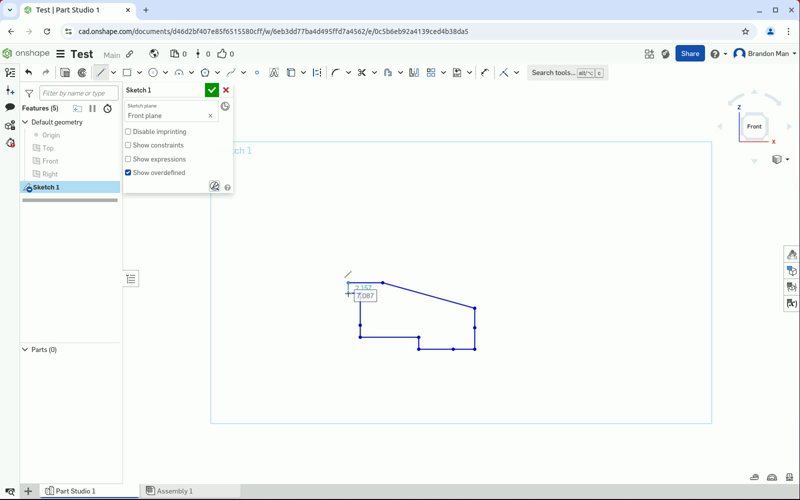
click(348, 293)
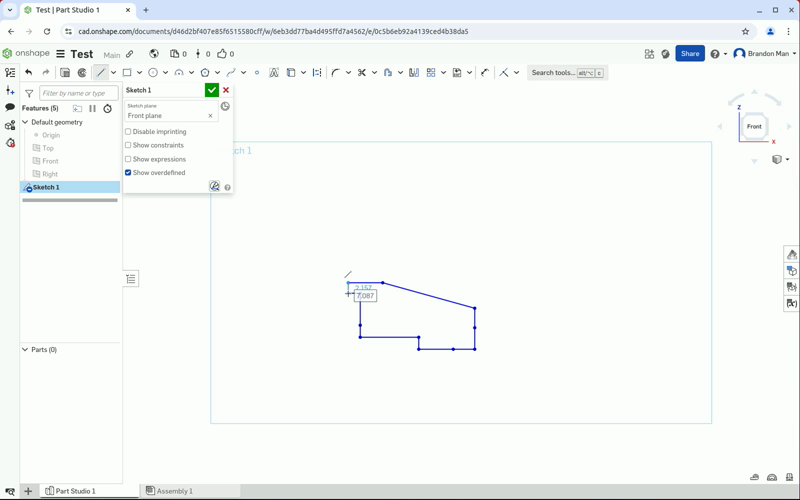
key(esc)
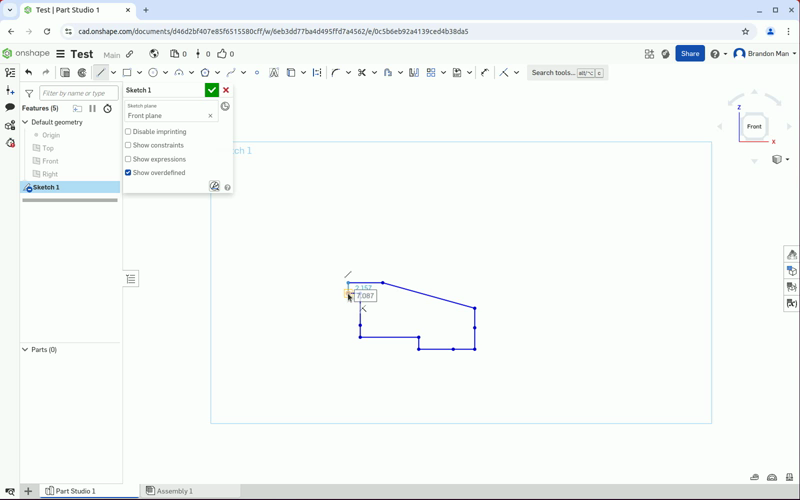
key(c)
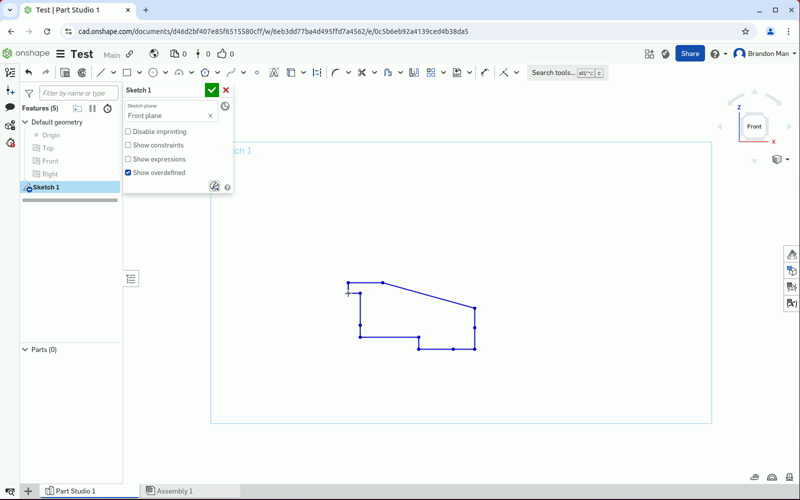
key_down(shift)
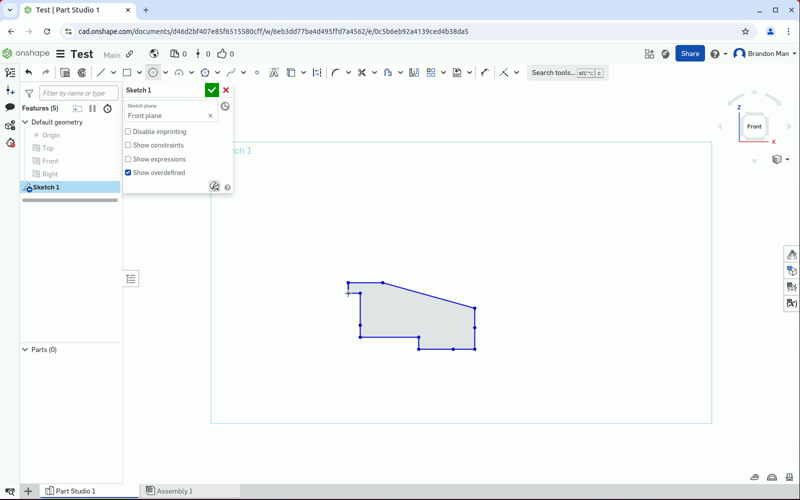
mouse_move(453, 327)
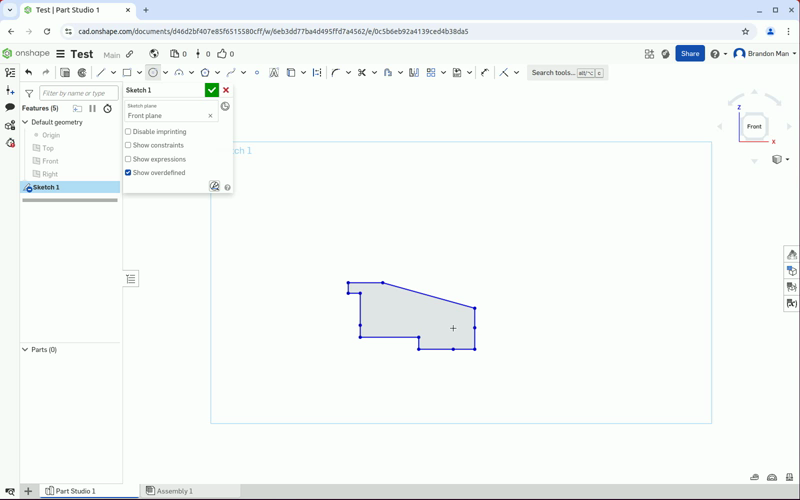
click(453, 327)
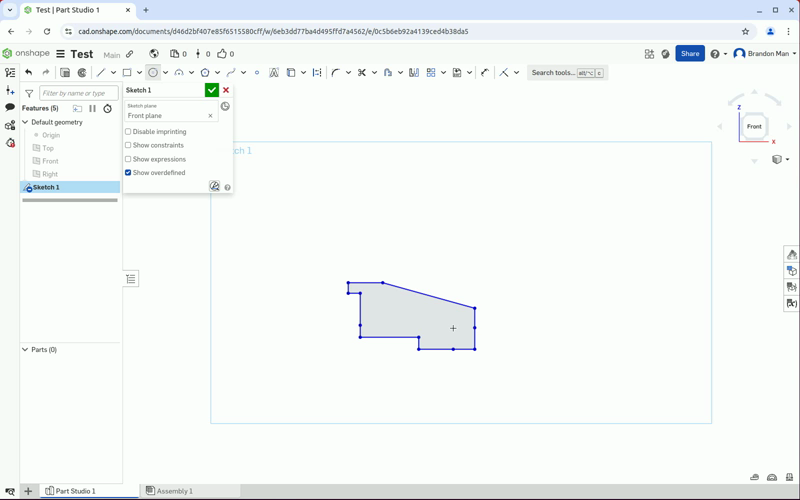
key_up(shift)
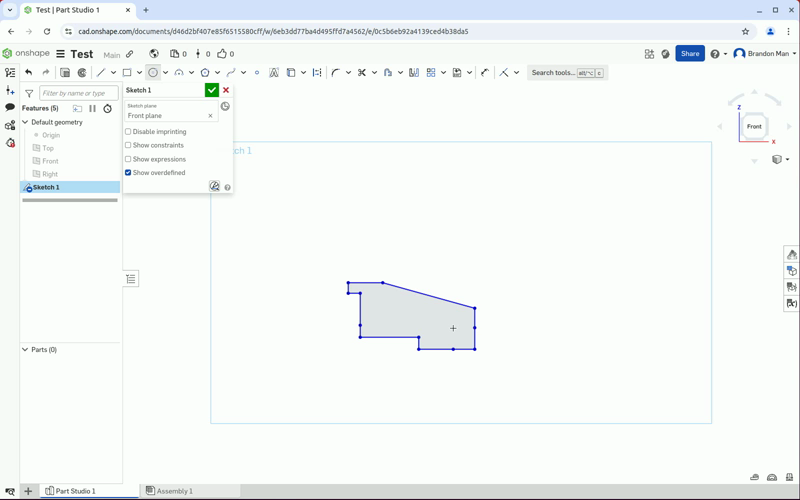
mouse_move(462, 327)
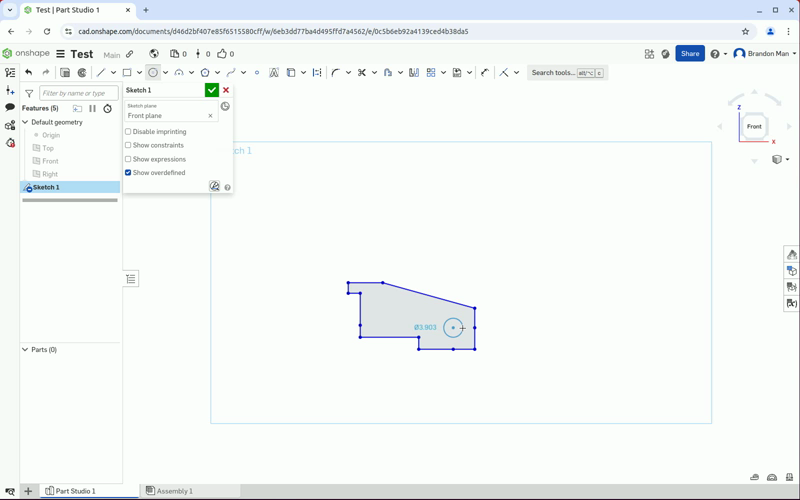
click(462, 327)
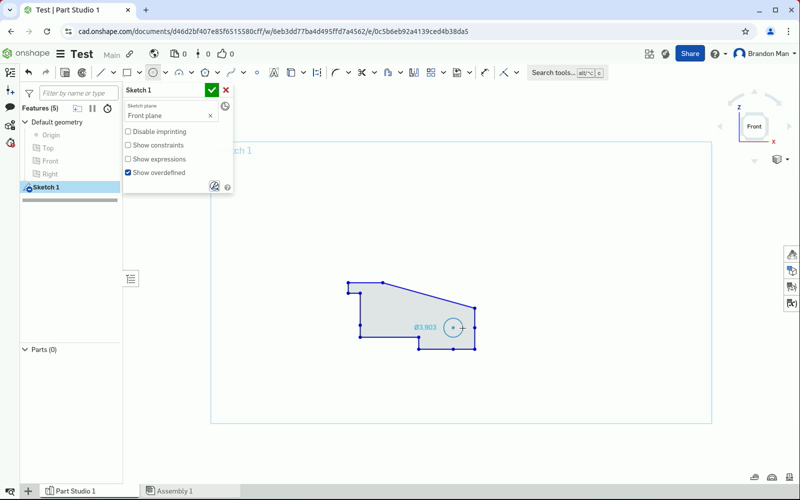
key(esc)
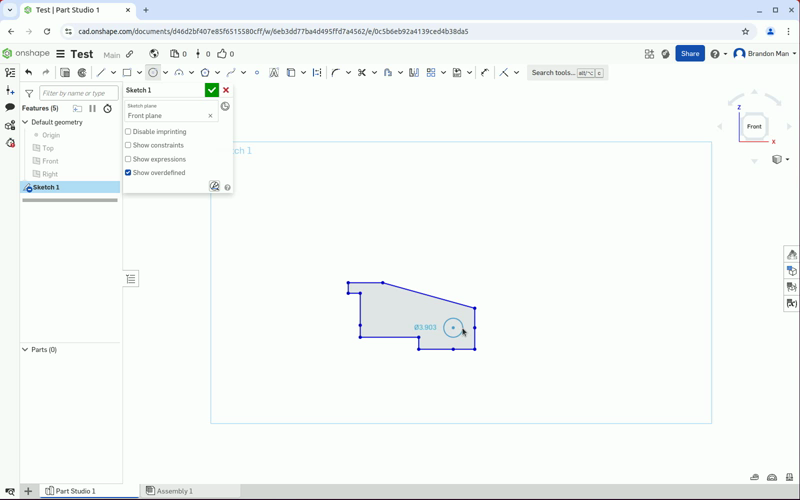
mouse_move(409, 326)
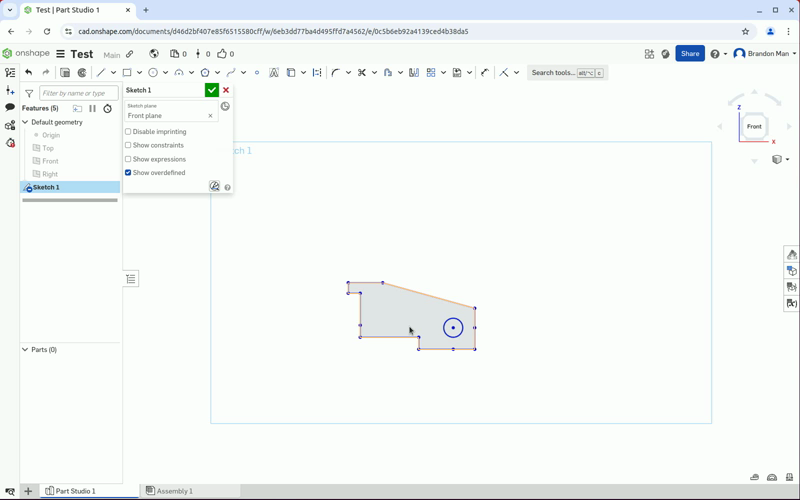
click(409, 326)
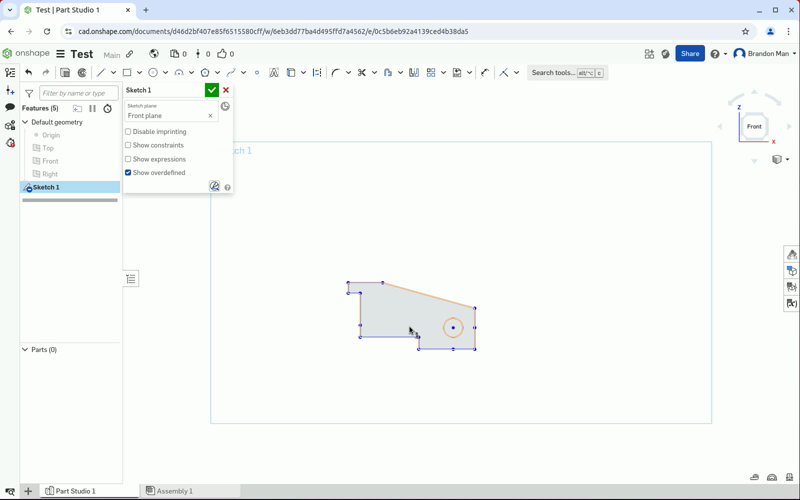
mouse_move(73, 352)
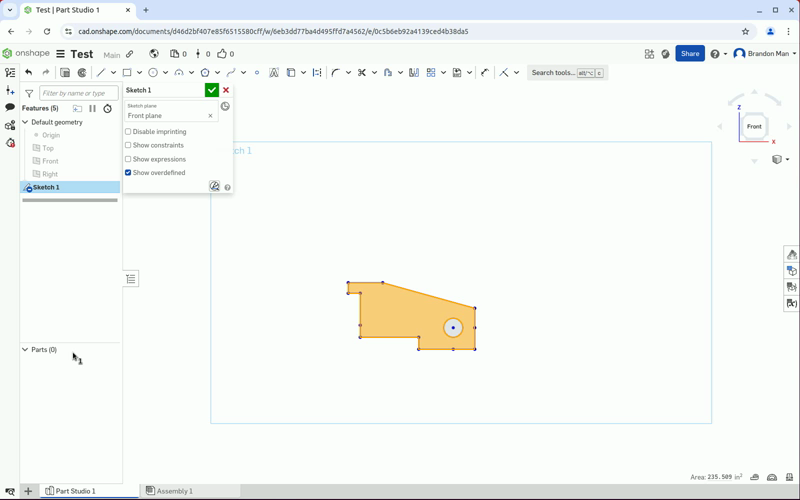
key(shift+y)
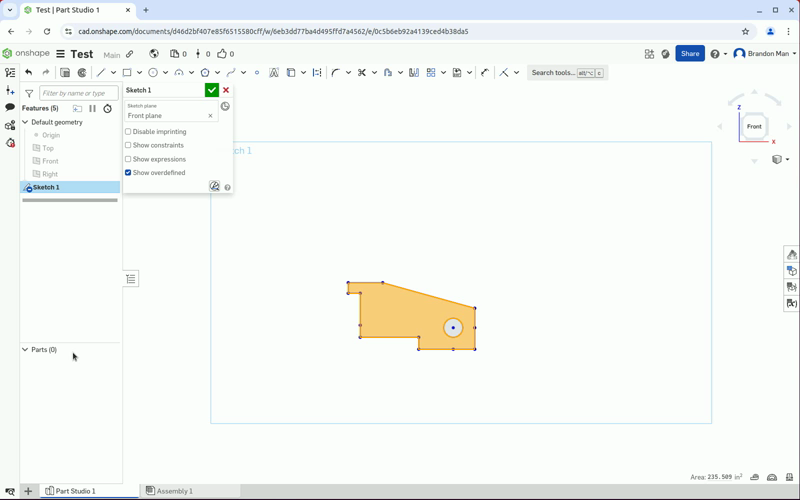
key(shift+e)
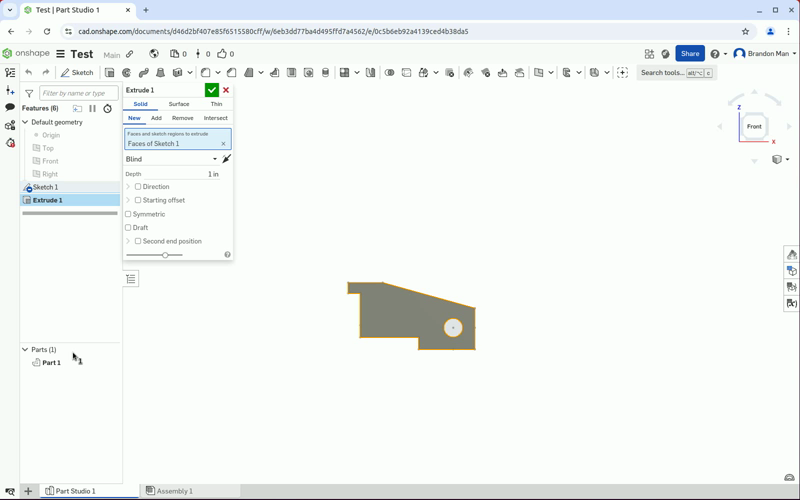
mouse_move(143, 106)
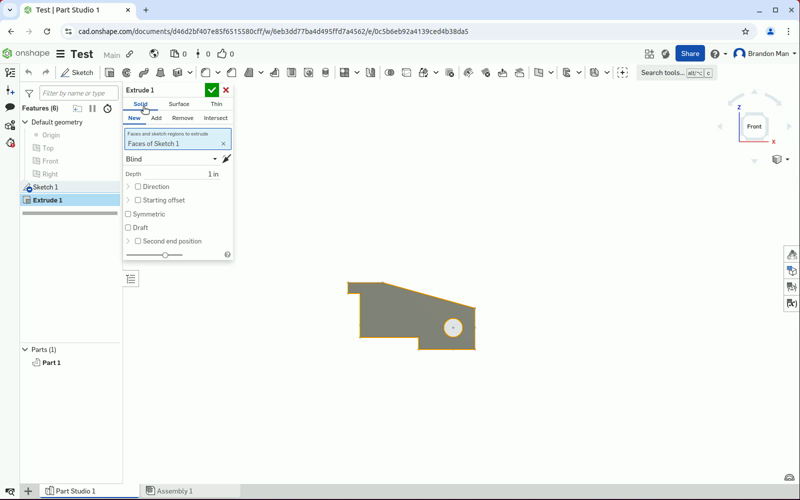
click(143, 106)
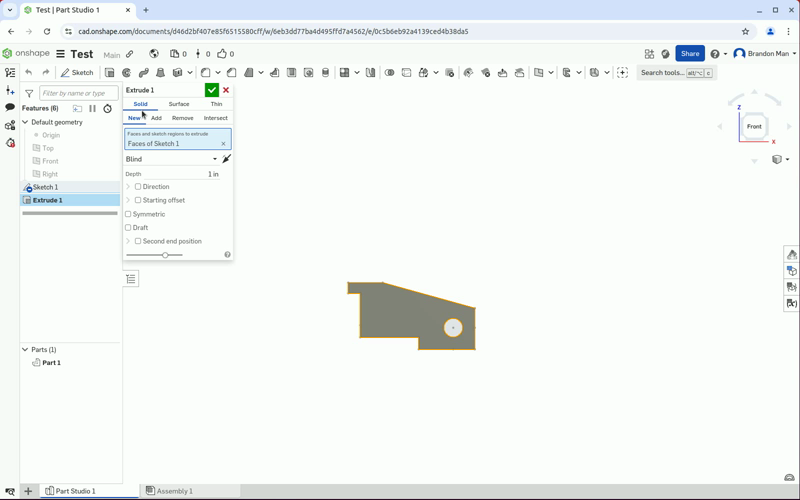
mouse_move(137, 120)
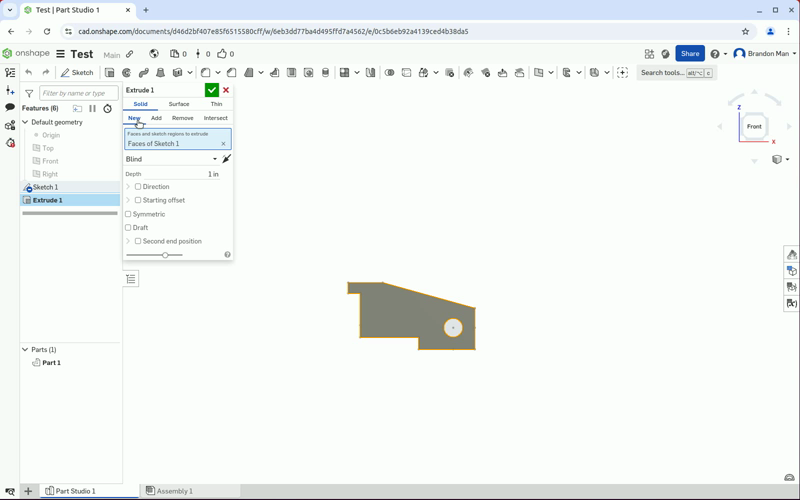
click(137, 120)
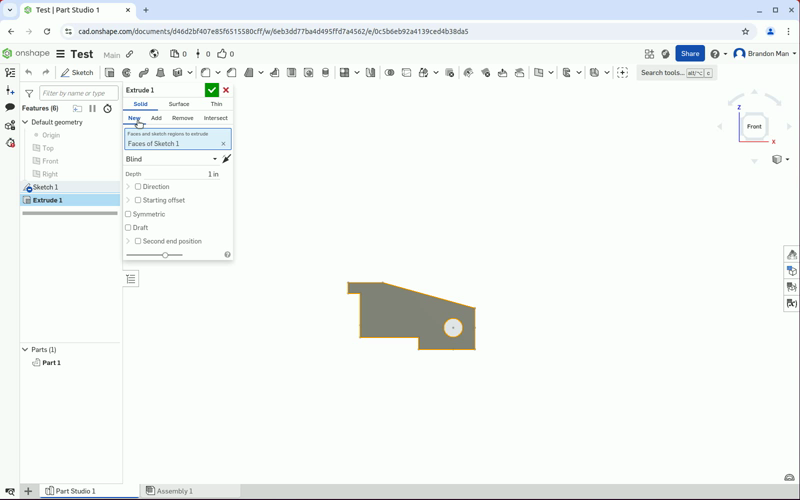
key(tab, 4)
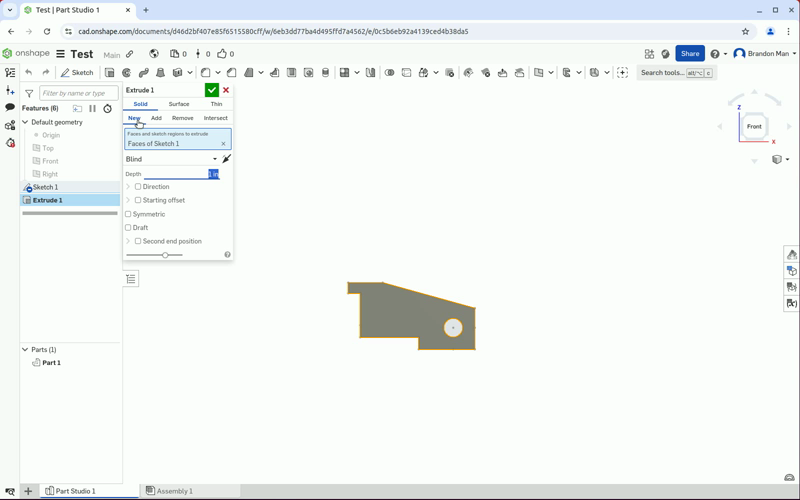
text(2.407)
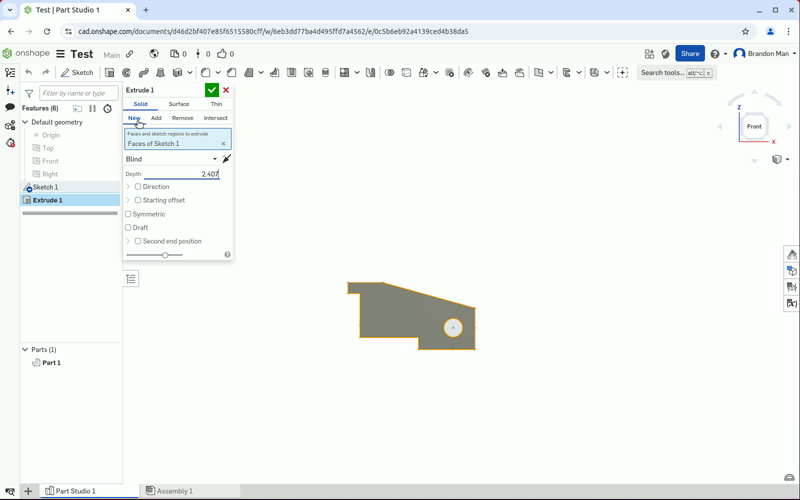
key(enter)
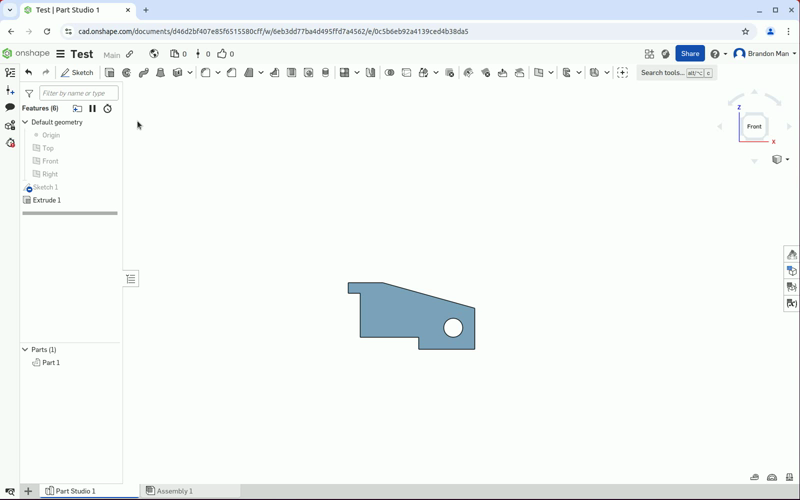
key(shift+h)
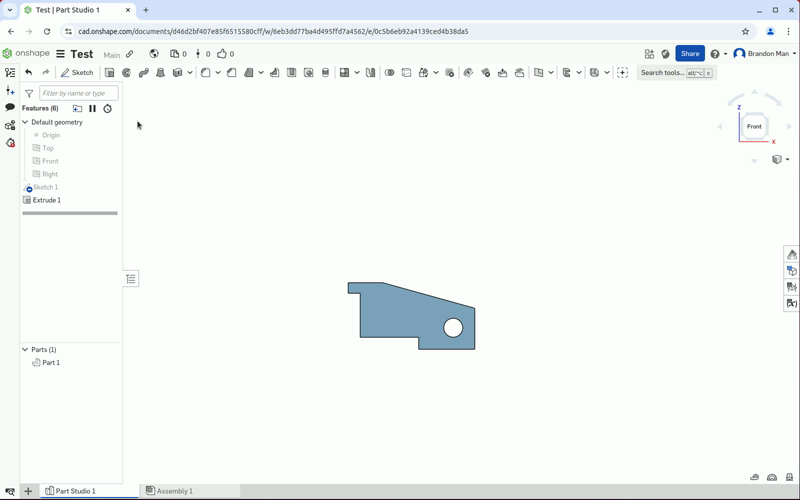
key(shift+h)
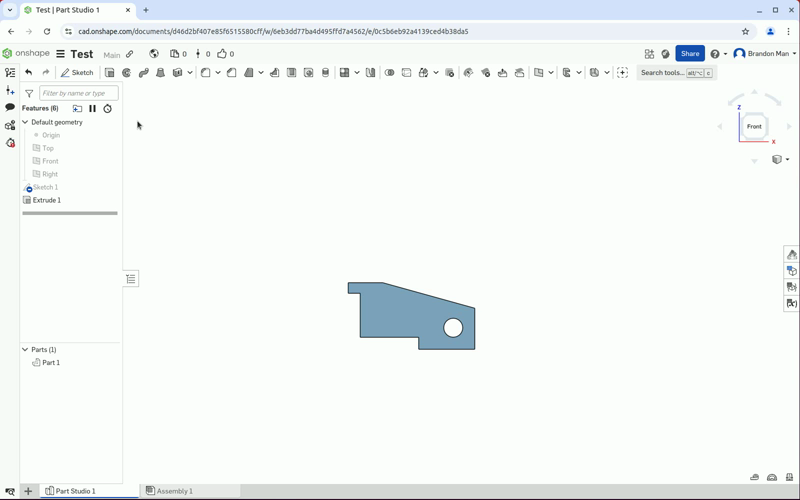
mouse_move(73, 189)
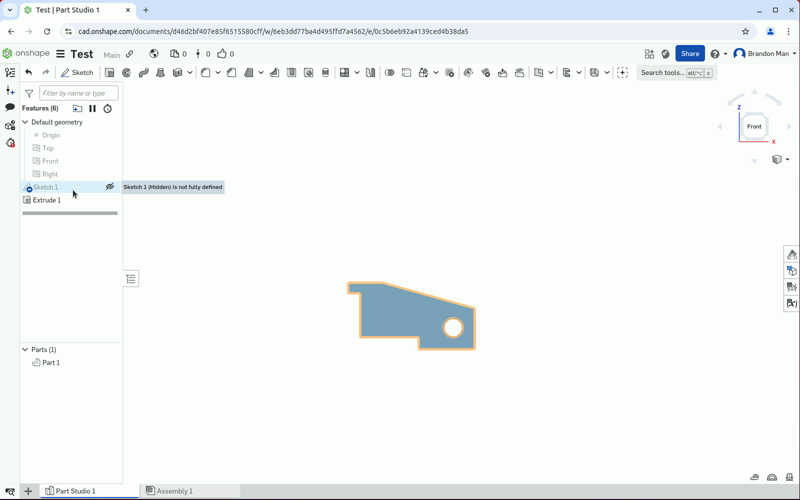
click(73, 189)
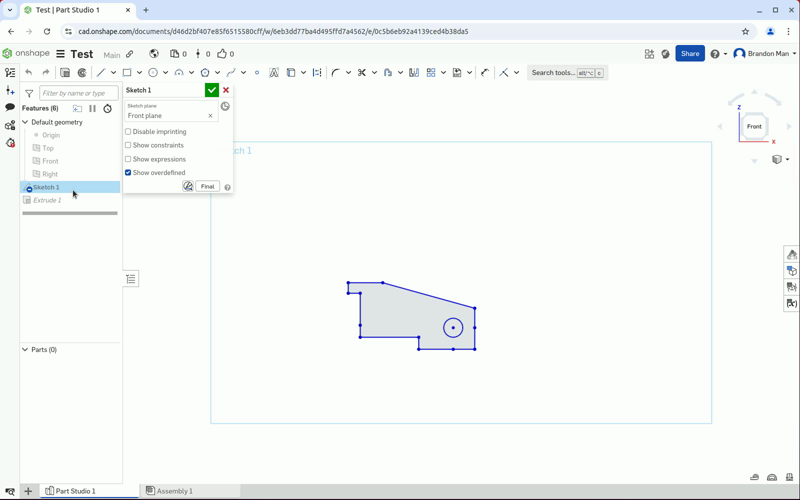
mouse_move(229, 92)
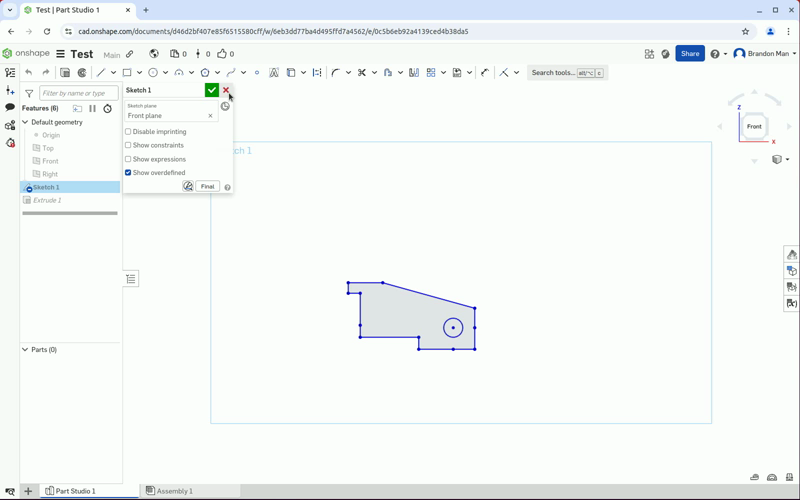
click(229, 92)
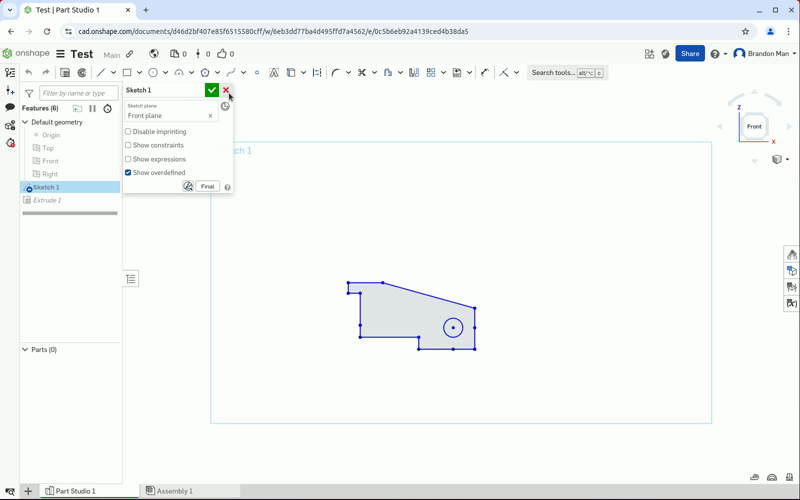
key(shift+s)
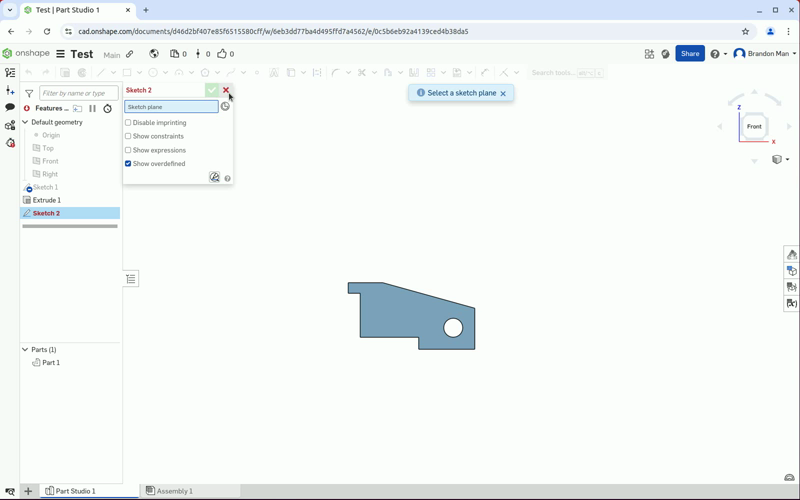
mouse_move(73, 163)
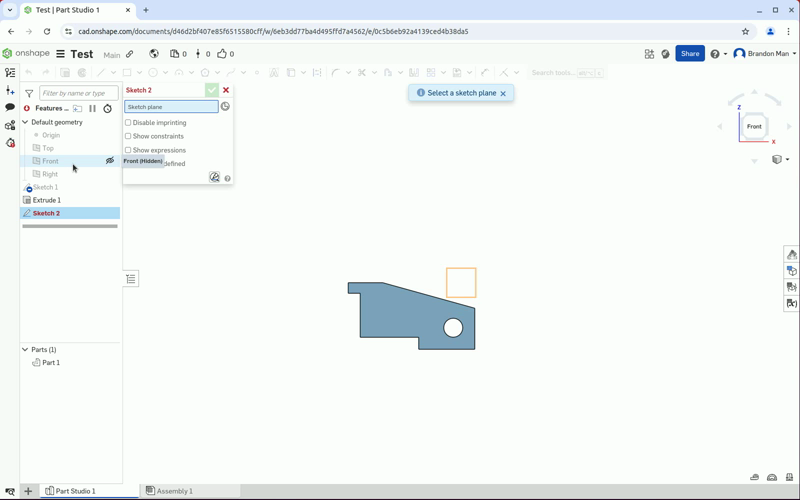
click(73, 163)
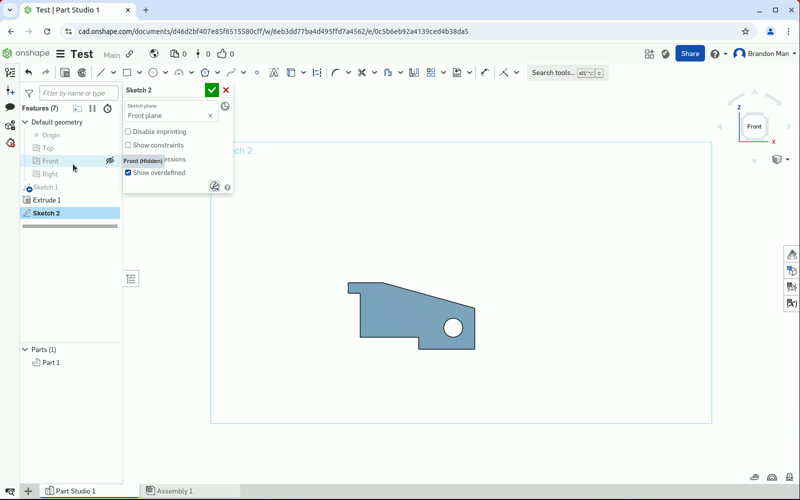
mouse_move(73, 352)
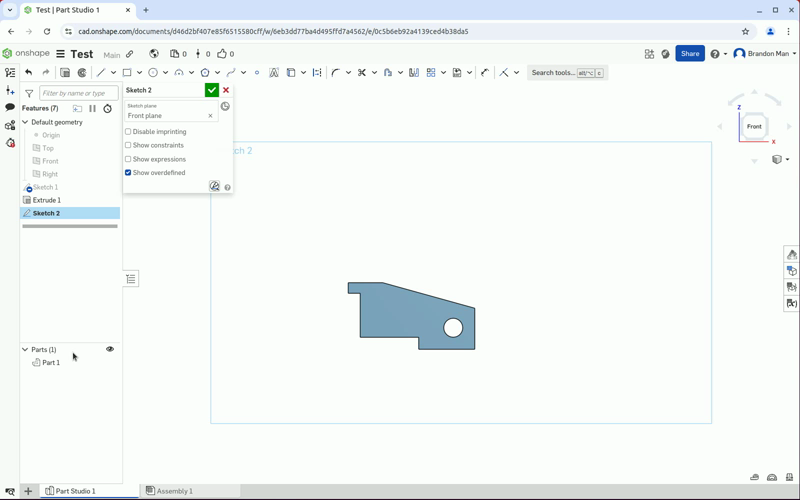
key(y)
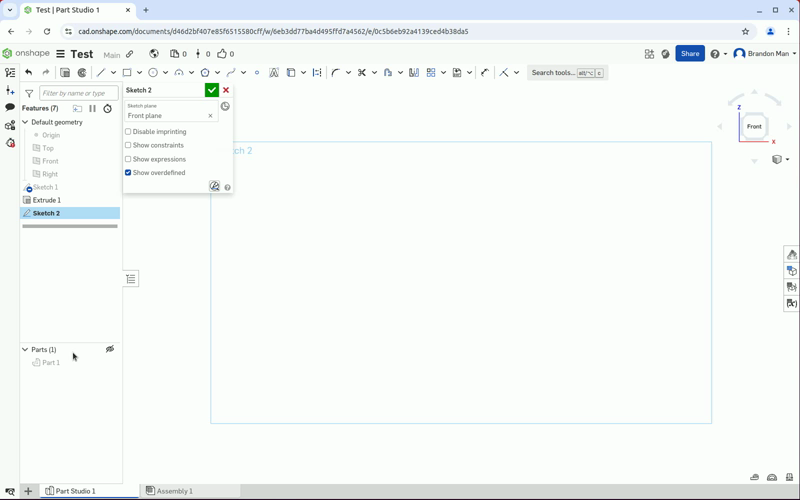
key(l)
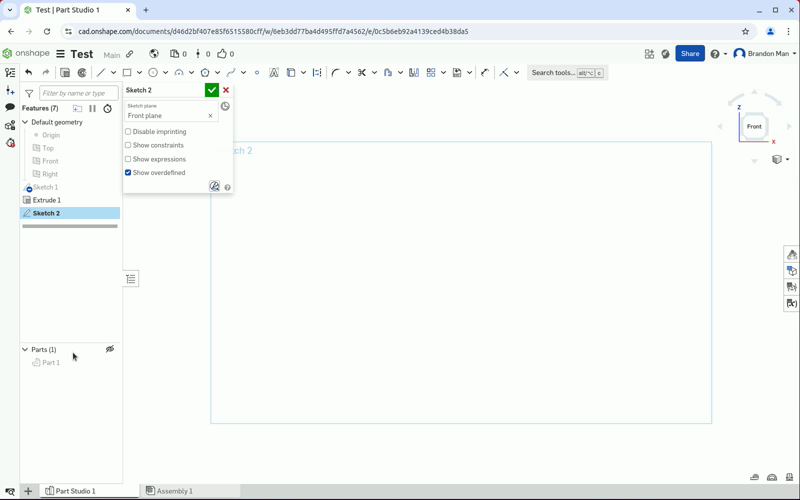
key_down(shift)
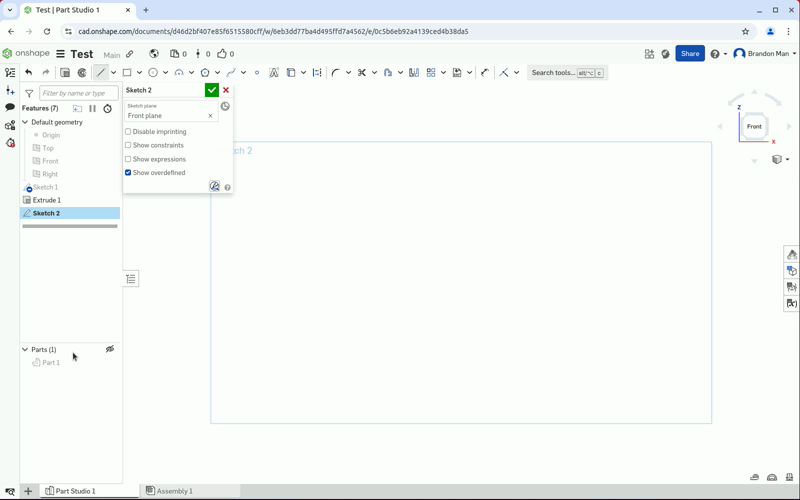
mouse_move(348, 325)
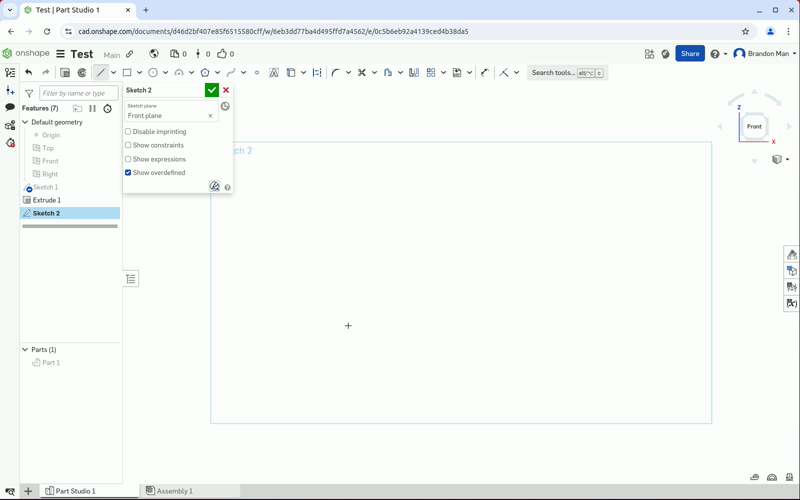
click(348, 325)
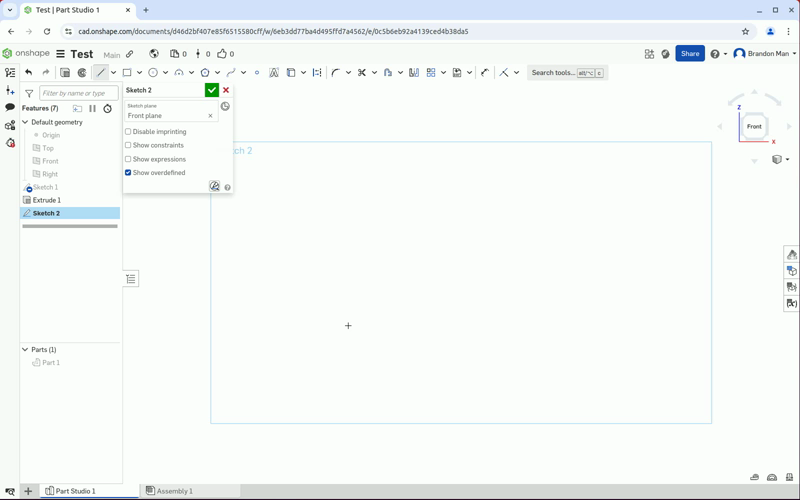
key_up(shift)
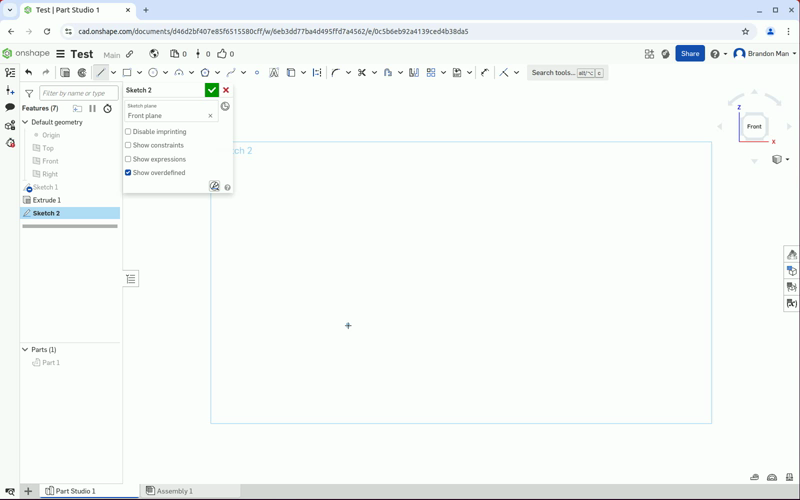
key_down(shift)
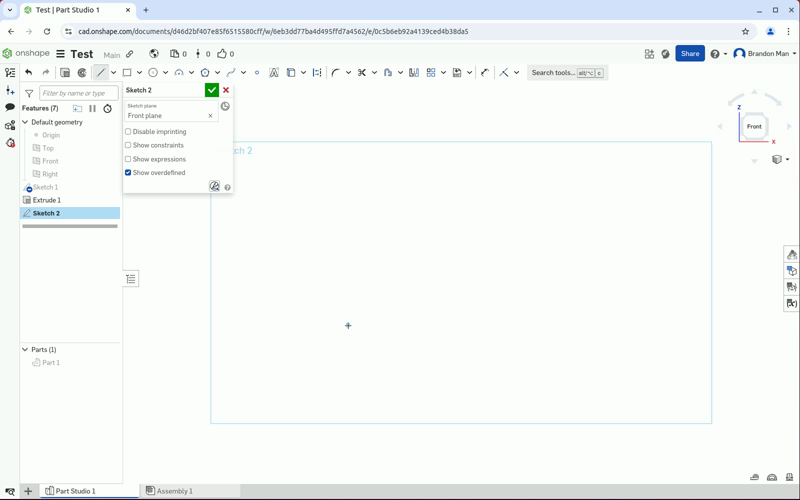
mouse_move(378, 325)
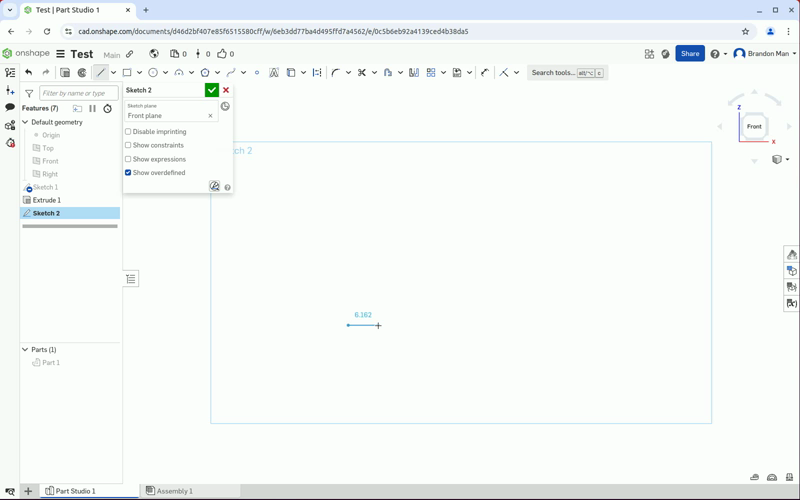
mouse_move(360, 325)
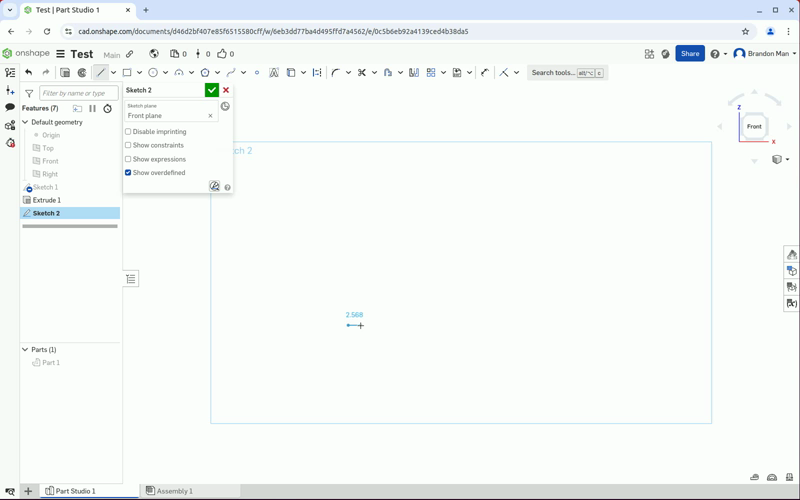
click(360, 325)
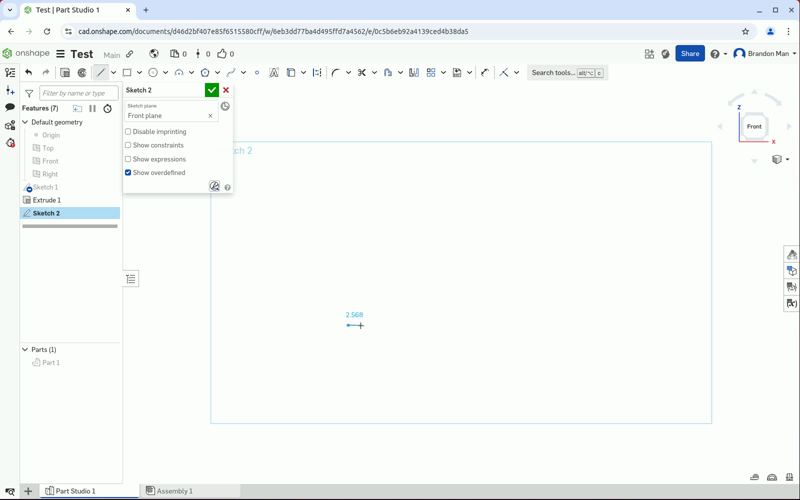
key_up(shift)
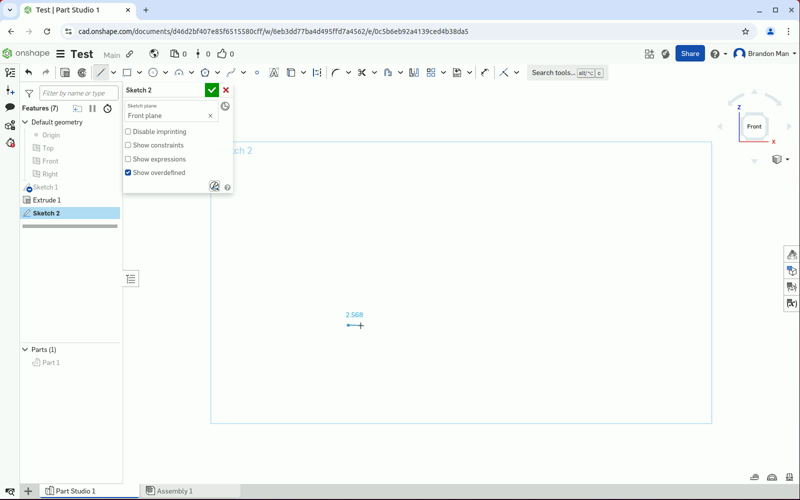
key_down(shift)
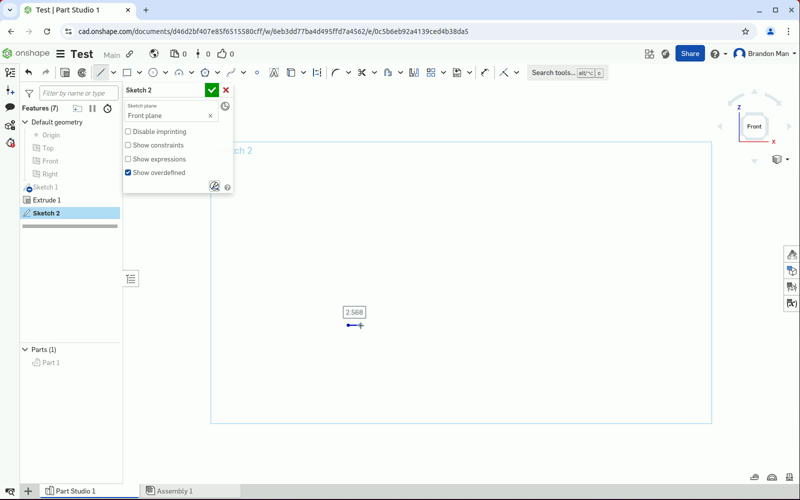
mouse_move(390, 325)
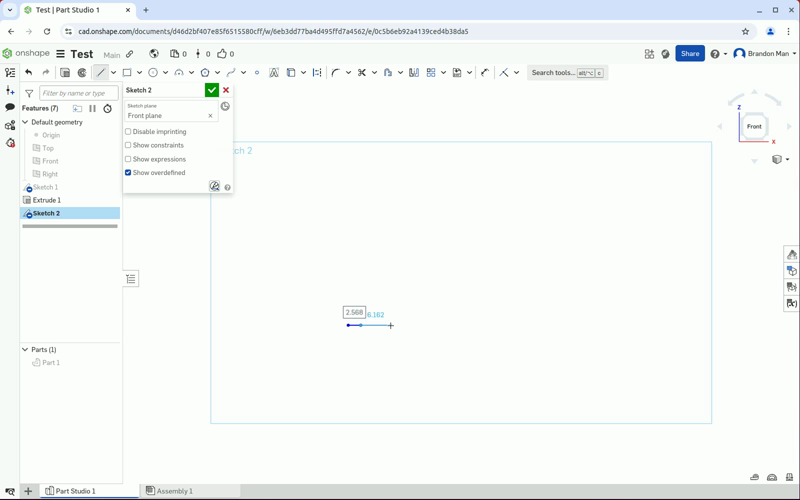
mouse_move(360, 292)
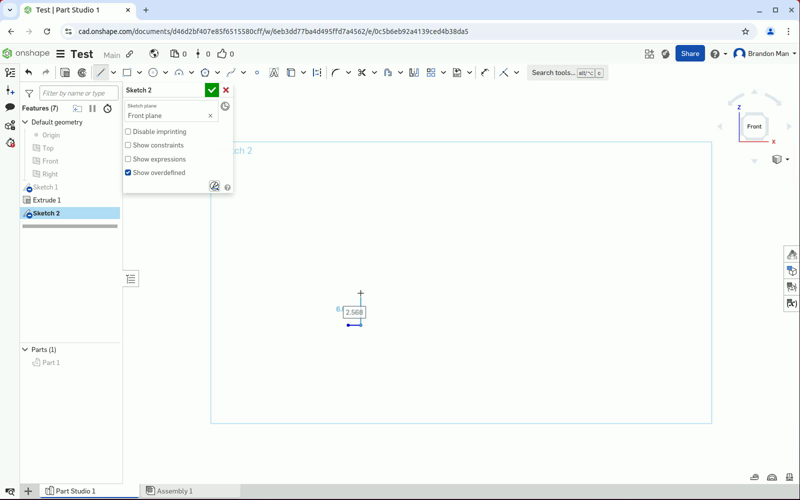
click(360, 292)
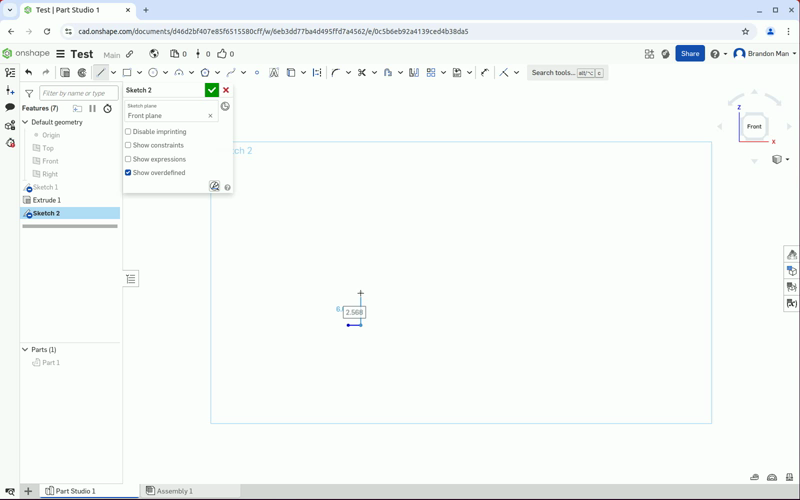
key_up(shift)
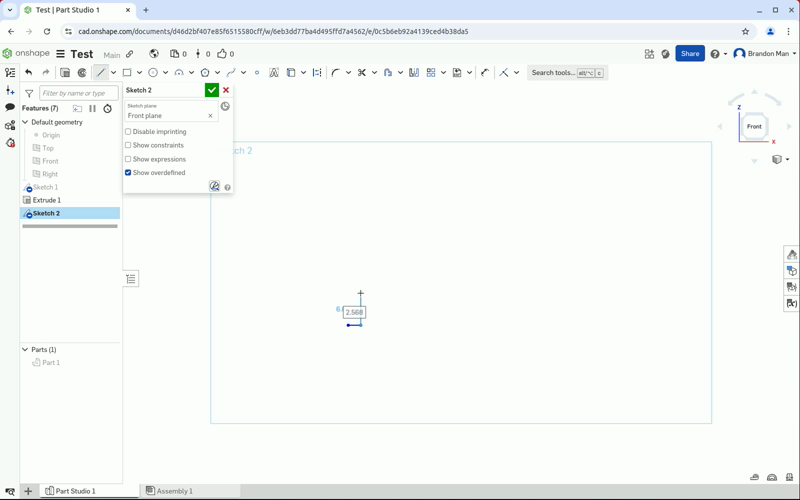
key_down(shift)
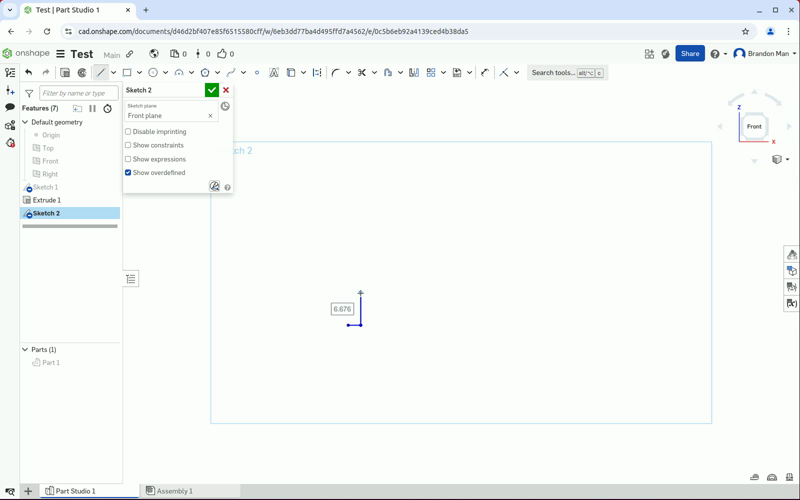
mouse_move(390, 292)
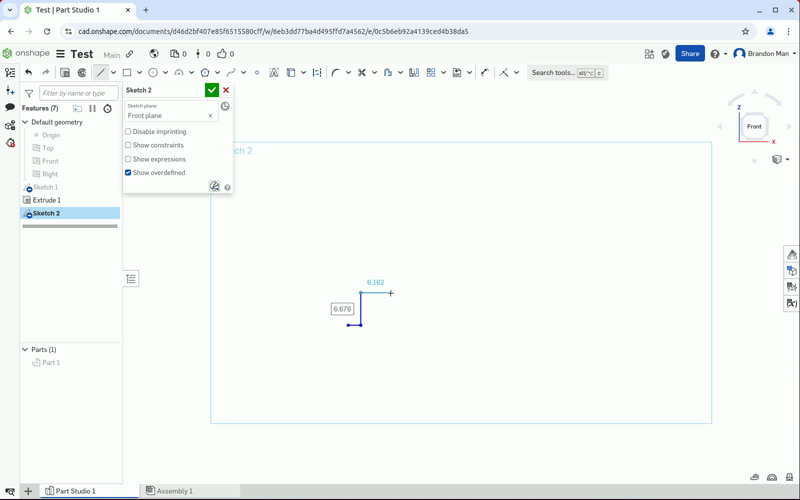
mouse_move(348, 292)
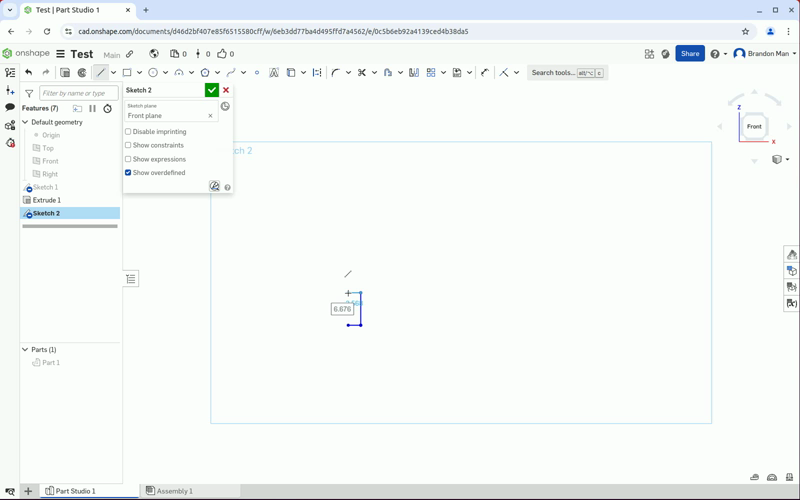
click(348, 292)
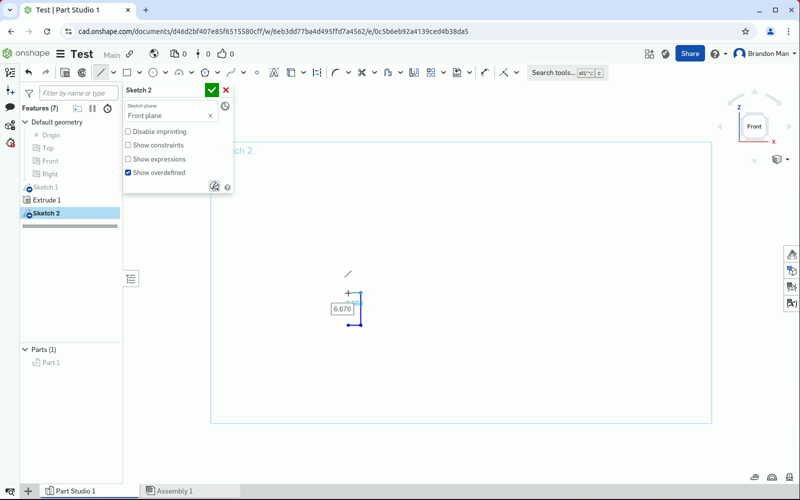
key_up(shift)
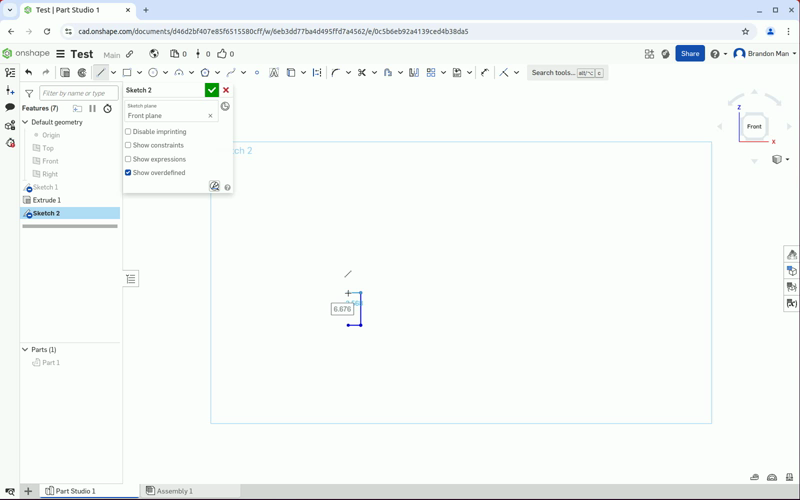
mouse_move(378, 292)
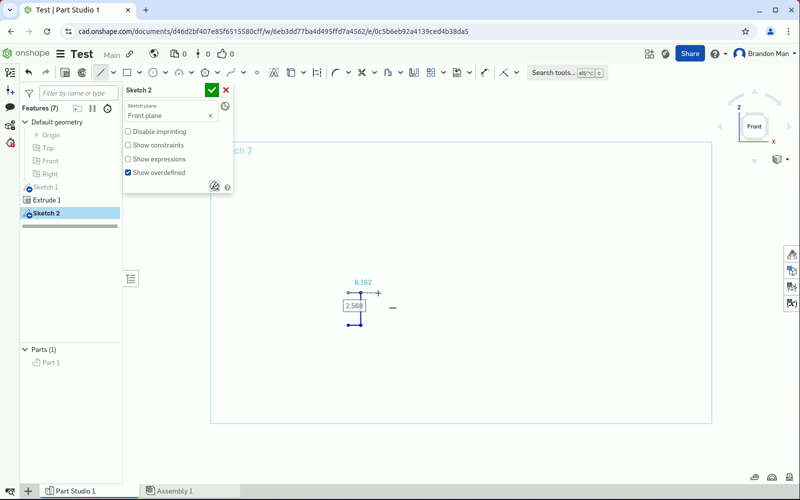
key_down(shift)
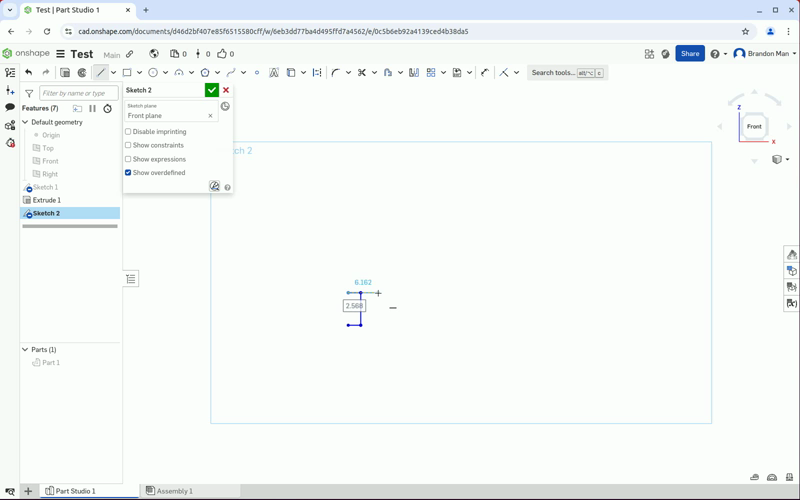
mouse_move(348, 325)
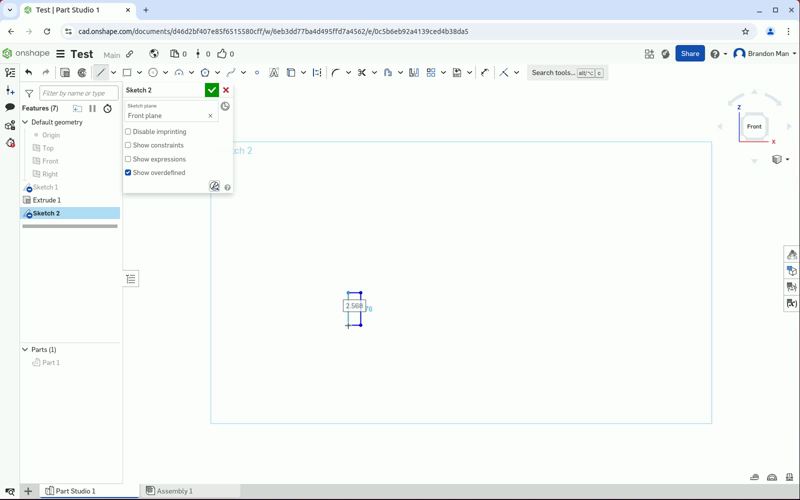
key_up(shift)
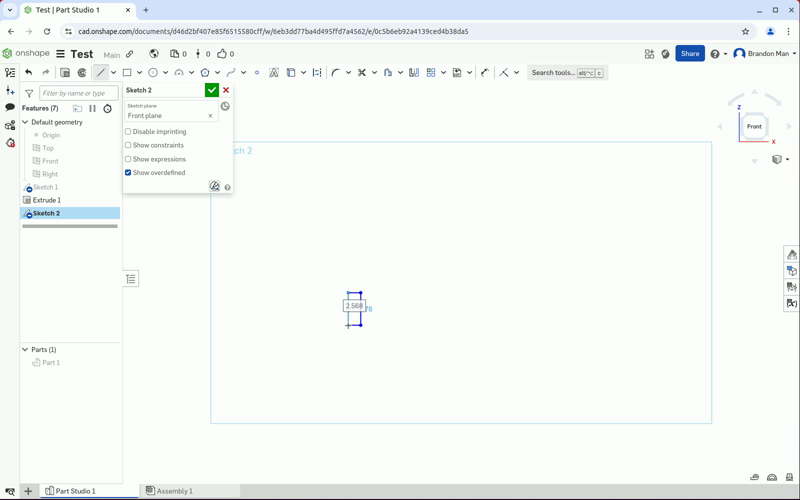
click(348, 325)
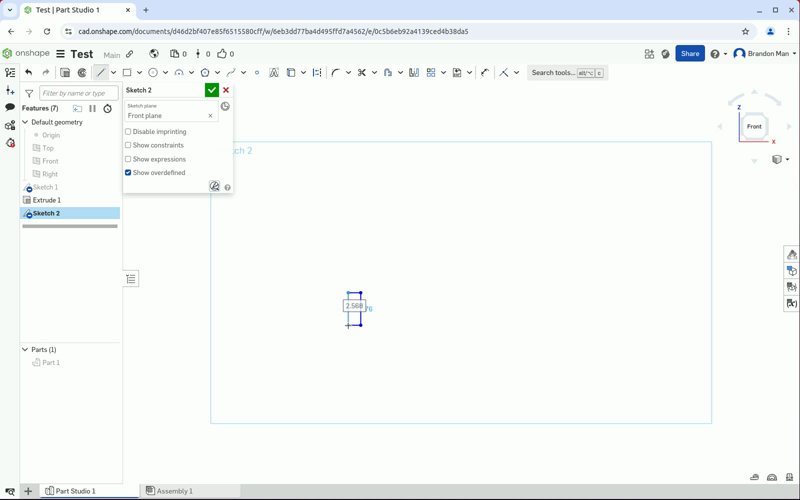
key(esc)
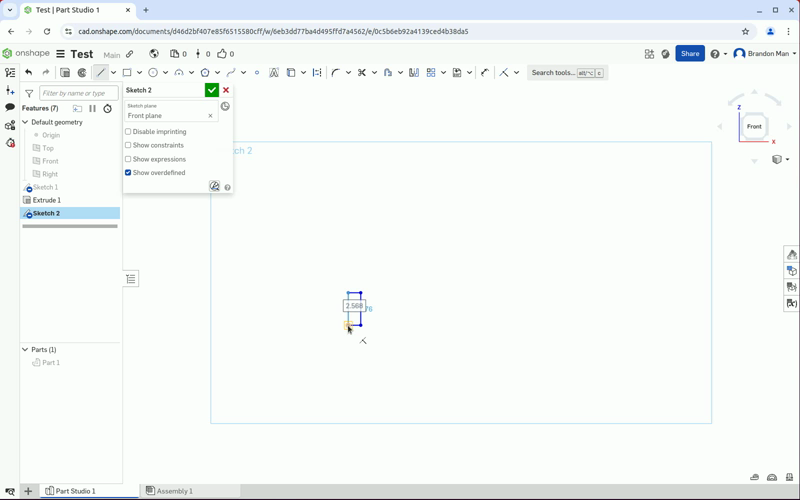
mouse_move(352, 312)
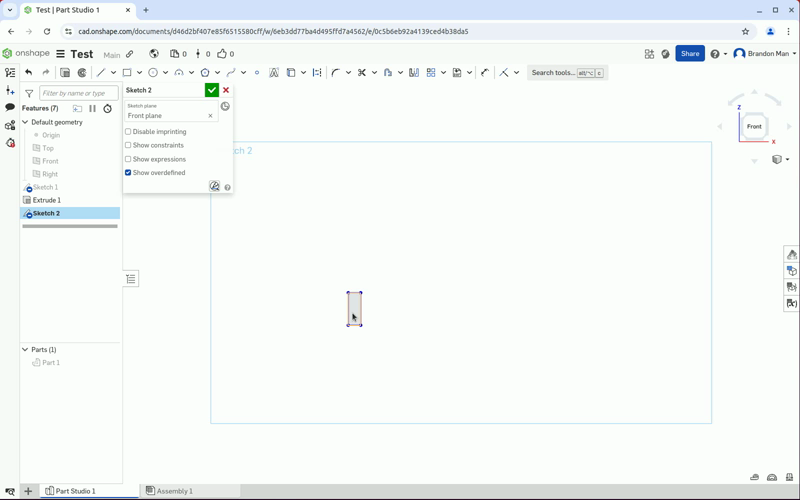
scroll(6)
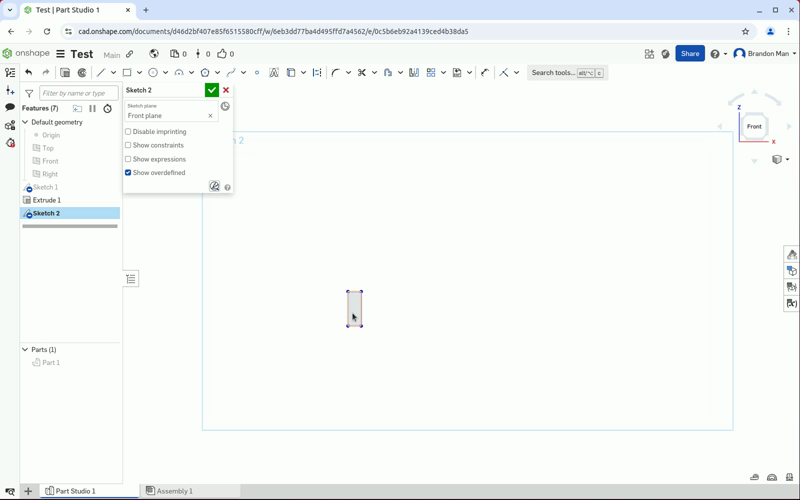
scroll(6)
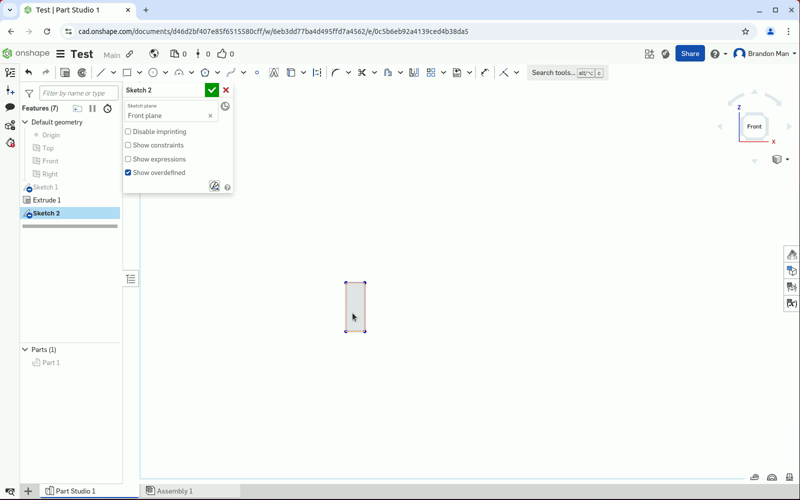
scroll(6)
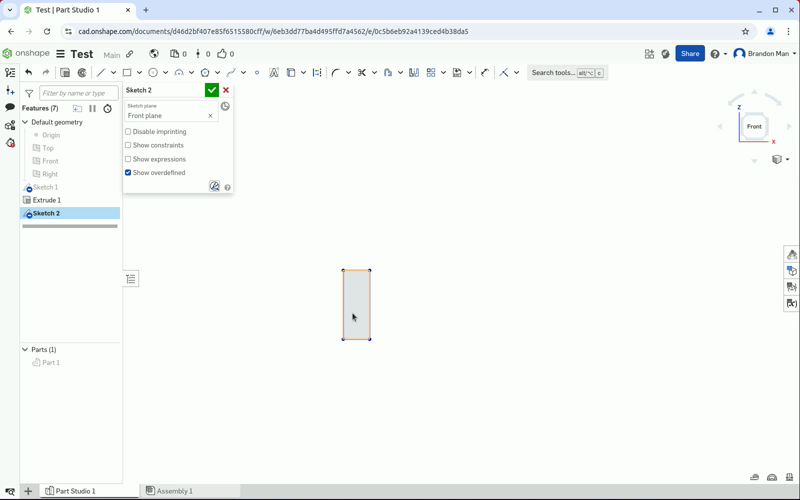
scroll(6)
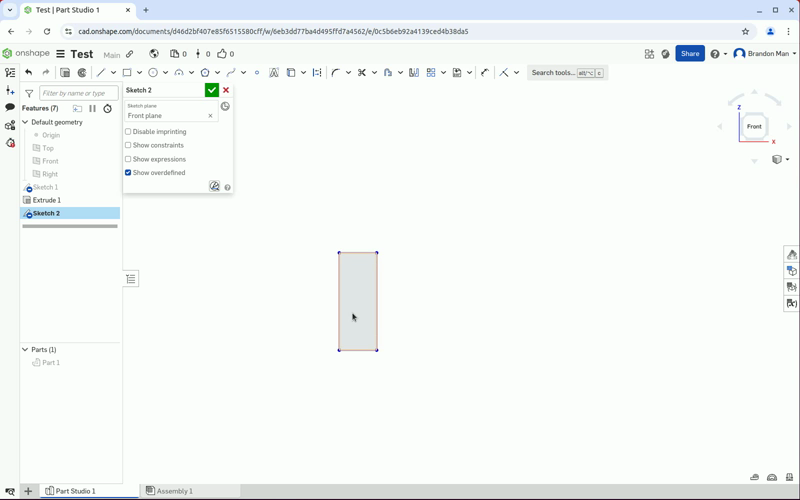
scroll(6)
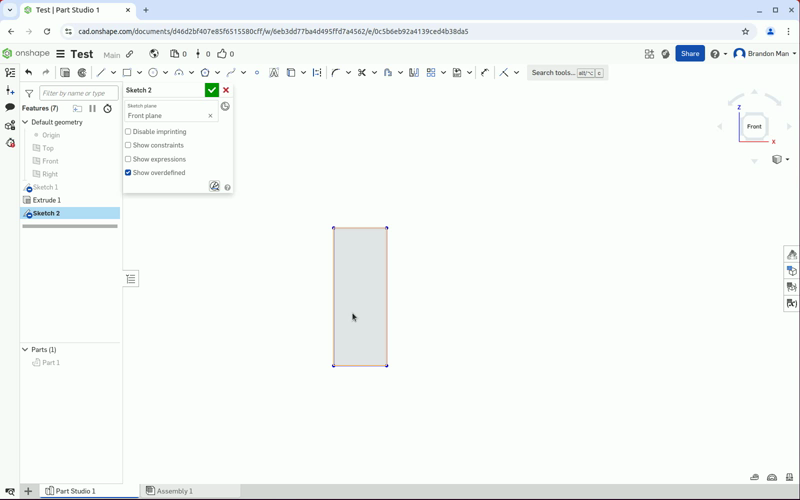
scroll(6)
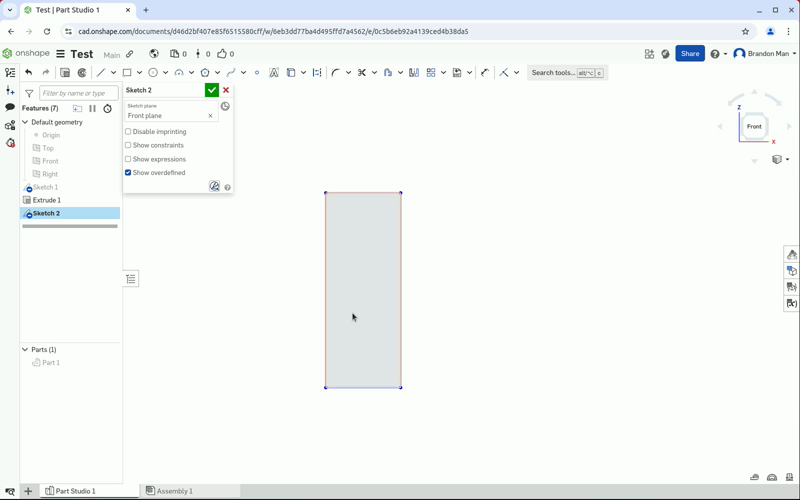
scroll(6)
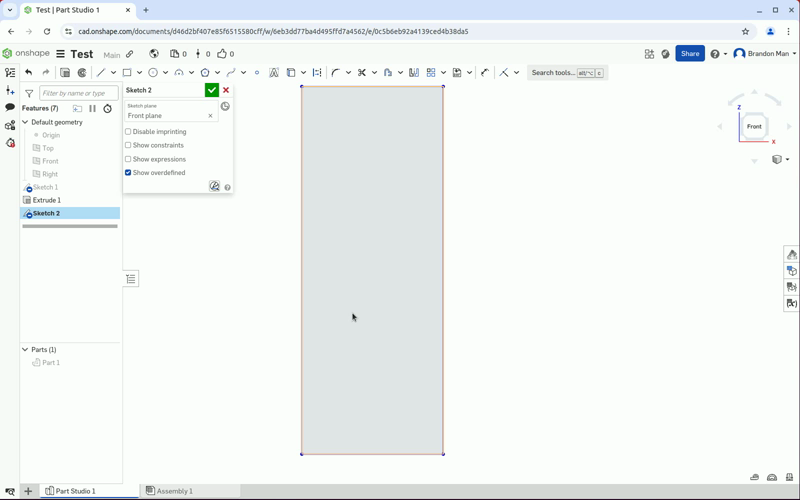
click(352, 312)
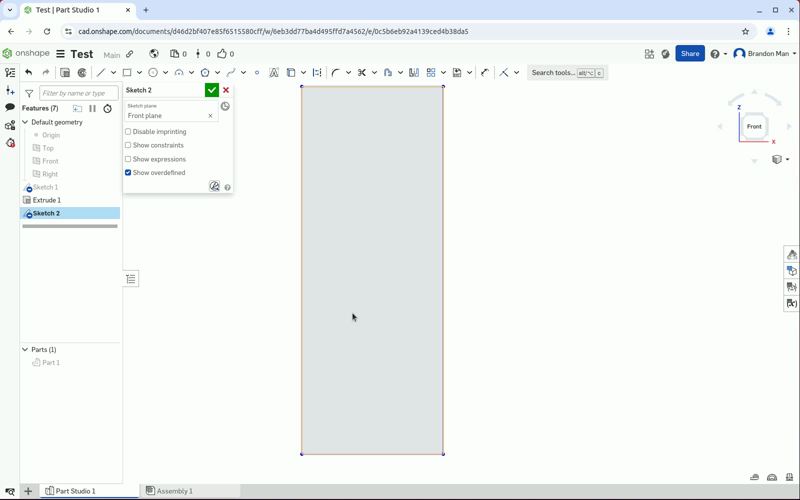
scroll(-6)
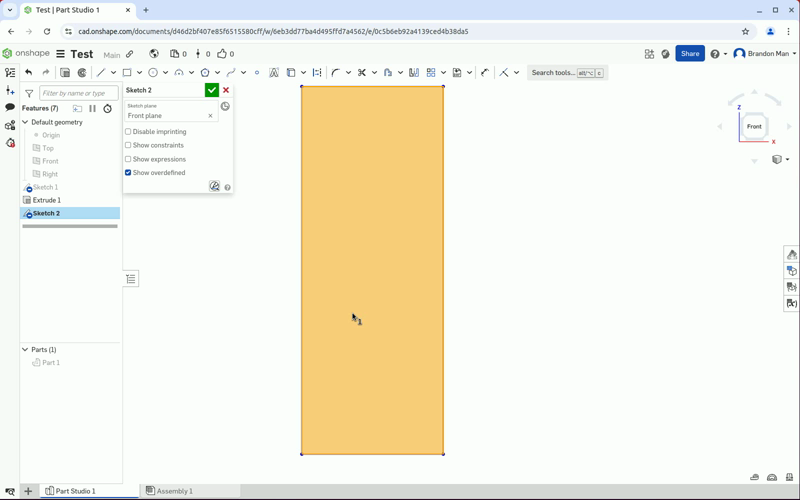
scroll(-6)
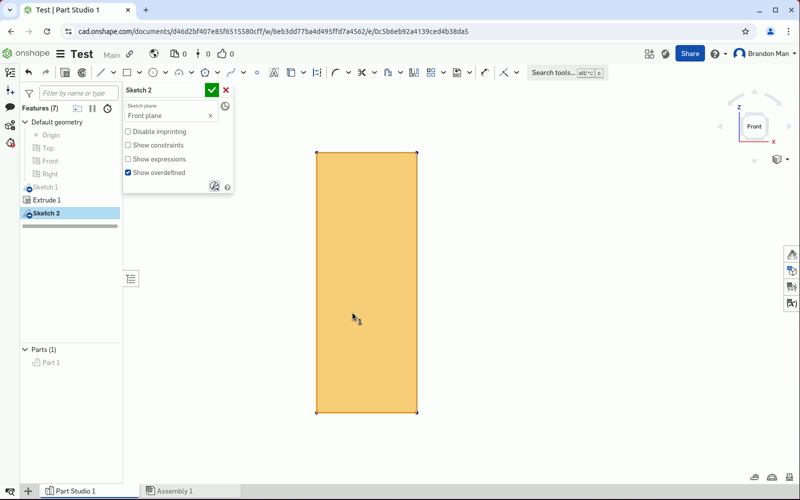
scroll(-6)
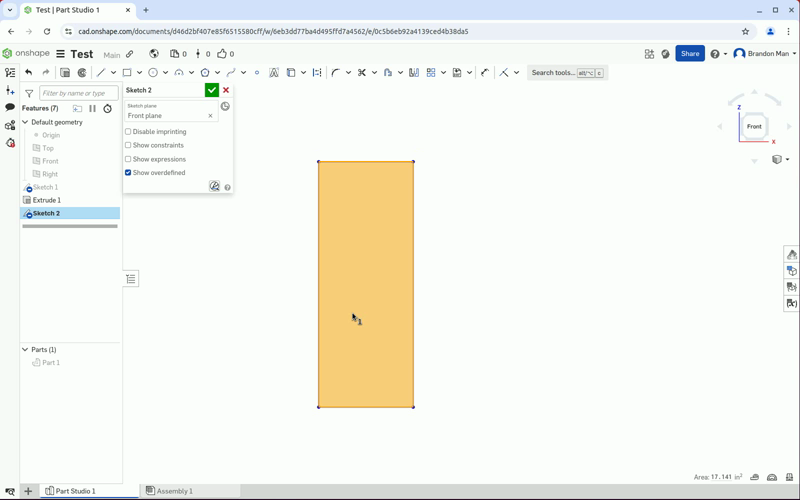
scroll(-6)
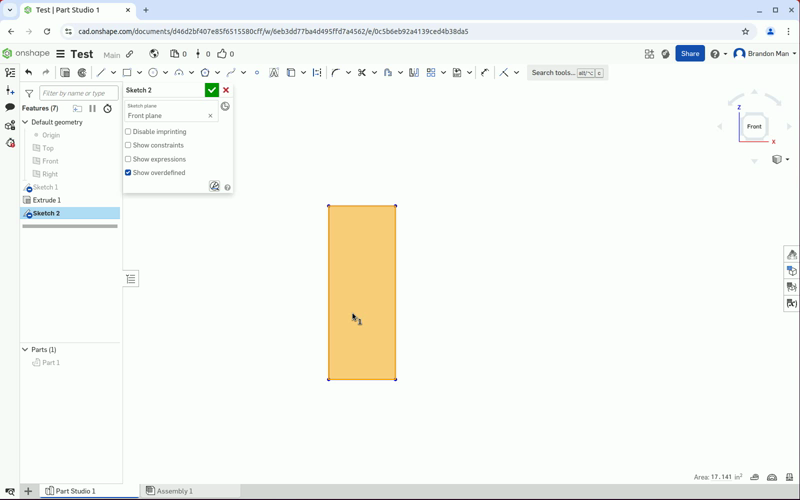
scroll(-6)
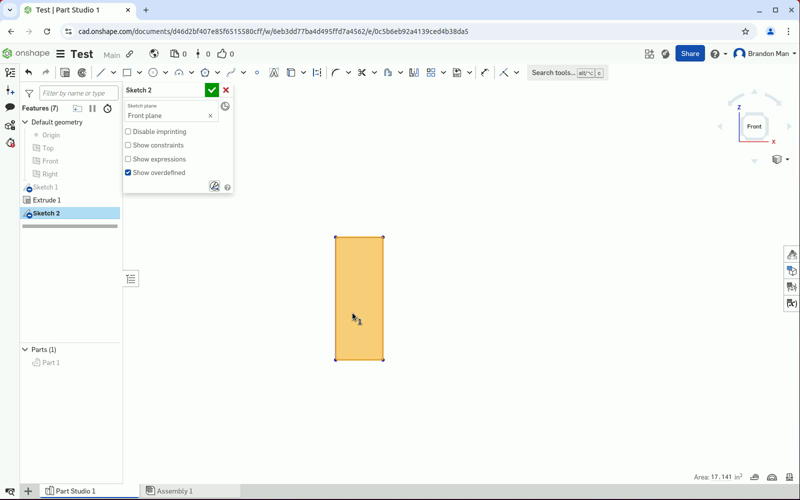
scroll(-6)
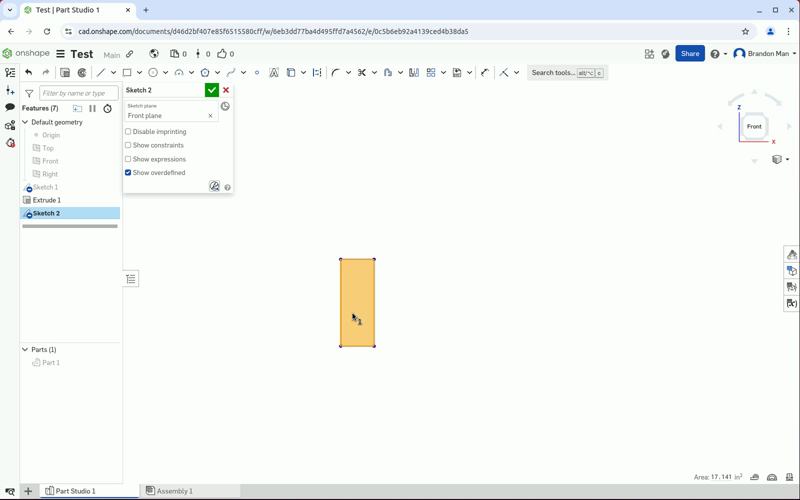
scroll(-6)
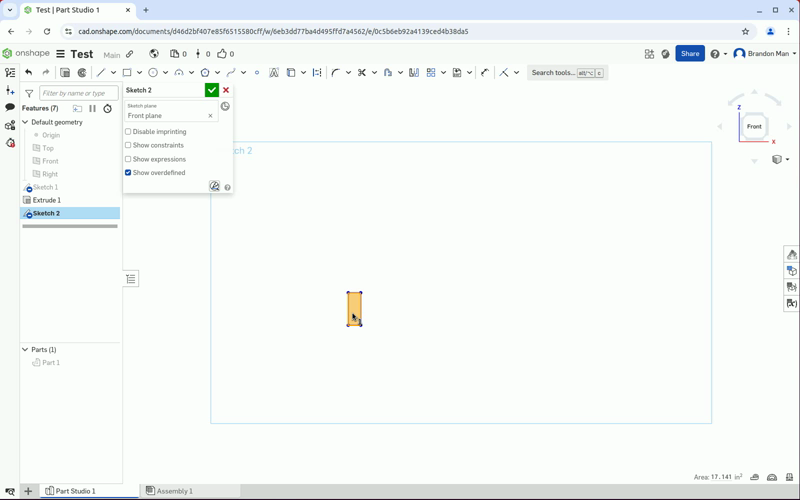
mouse_move(73, 352)
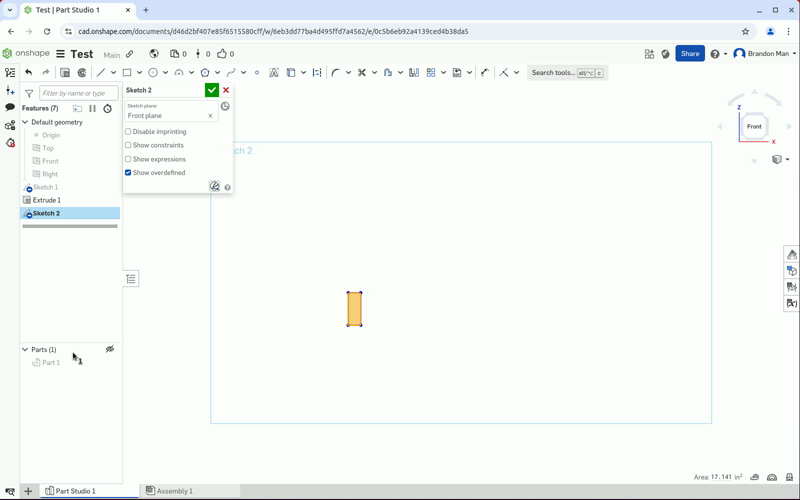
key(shift+y)
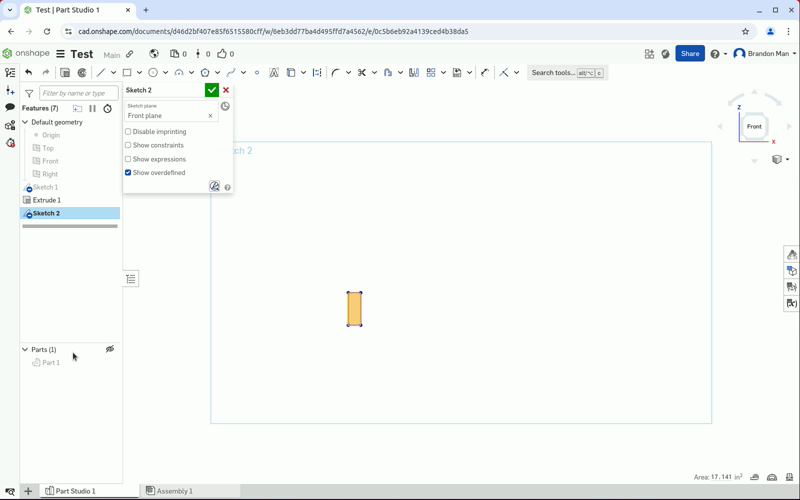
key(shift+e)
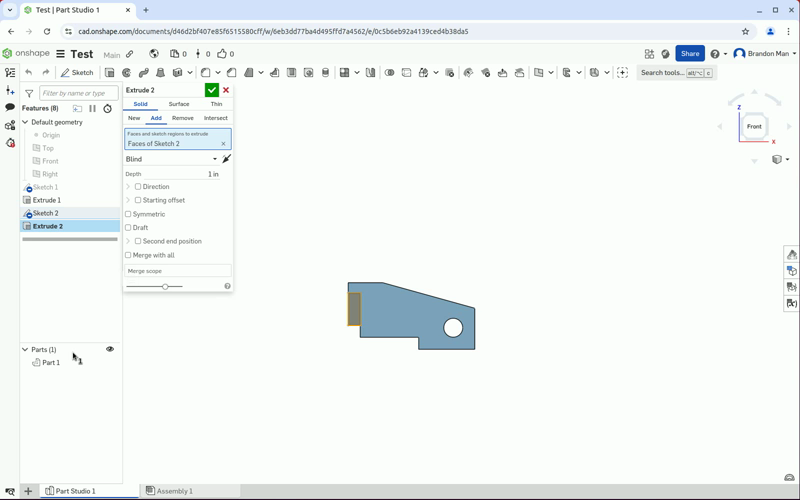
mouse_move(143, 106)
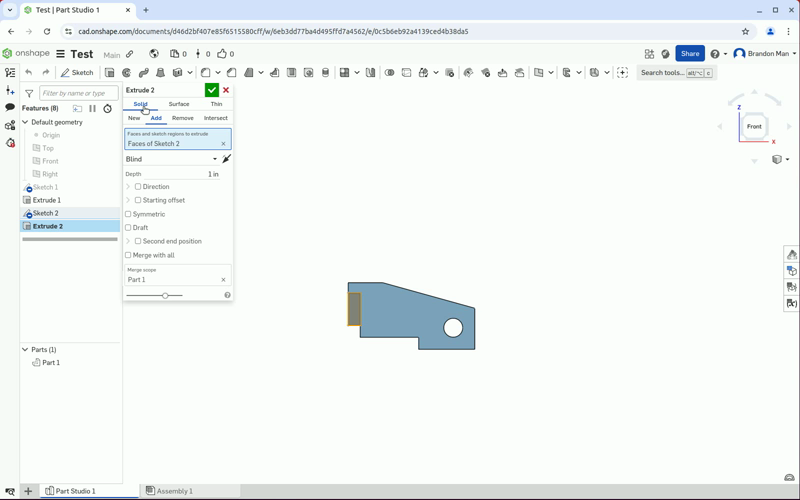
click(143, 106)
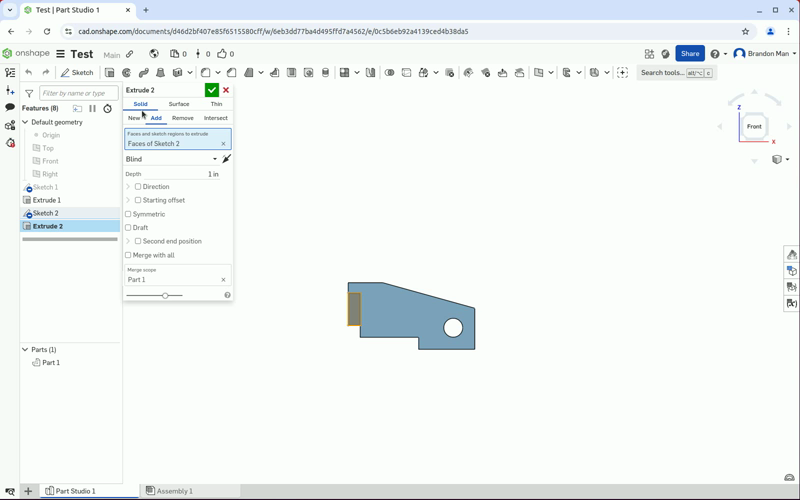
mouse_move(137, 120)
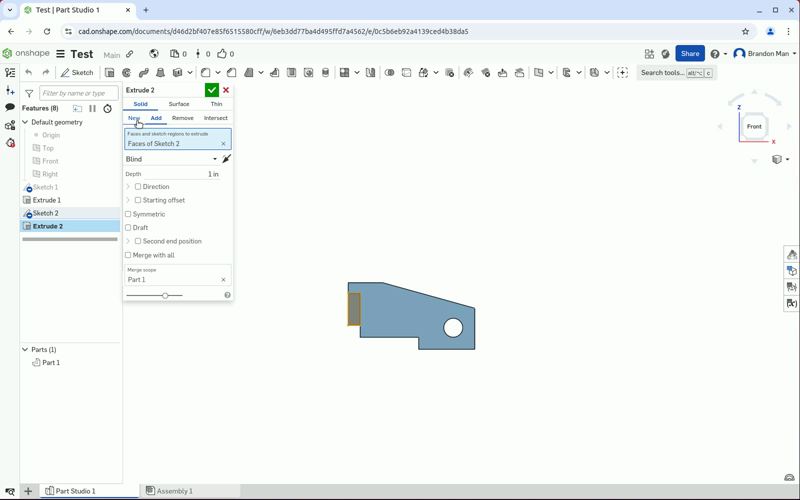
click(137, 120)
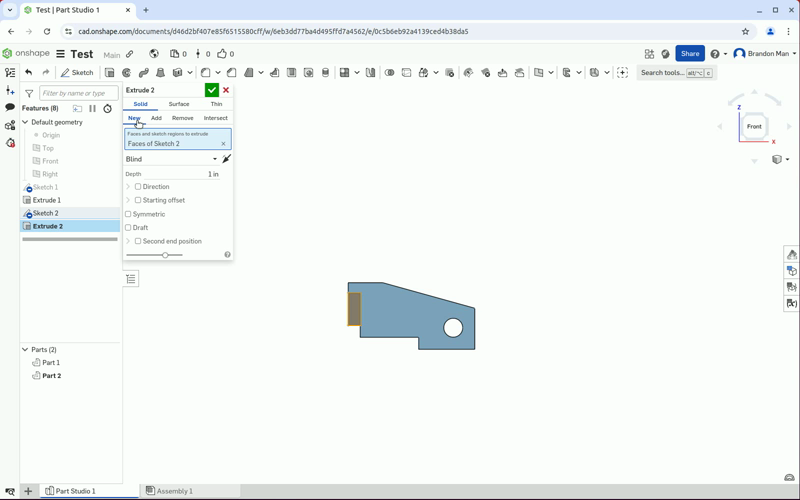
key(tab, 4)
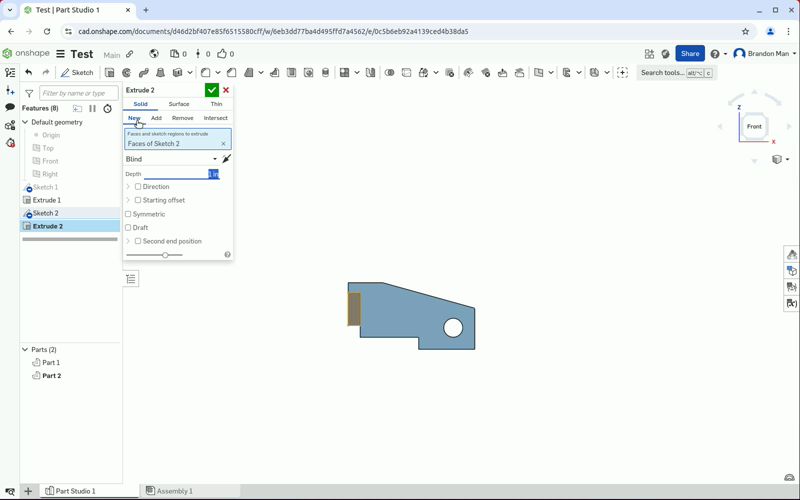
text(10.11)
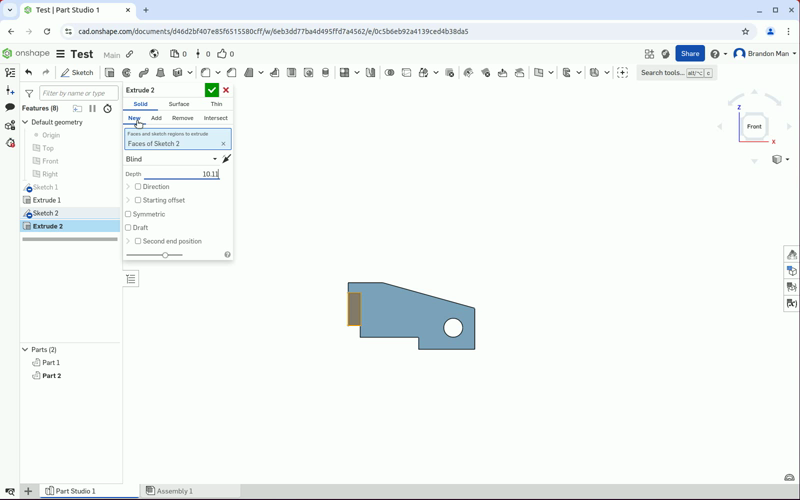
key(enter)
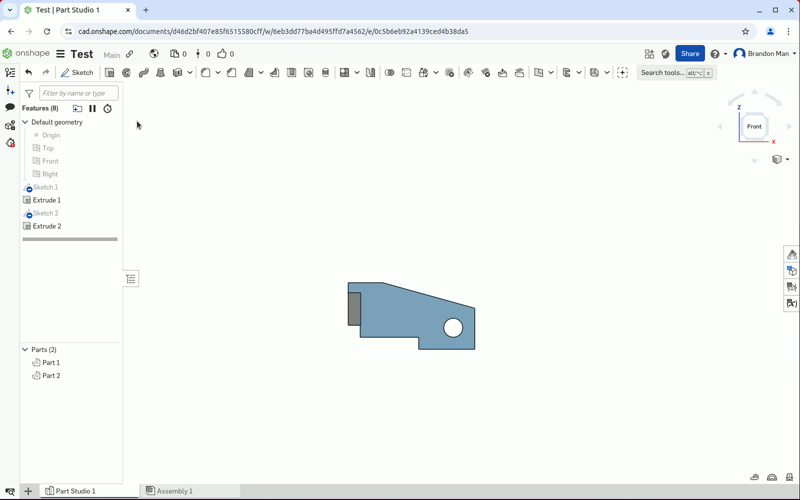
key(shift+h)
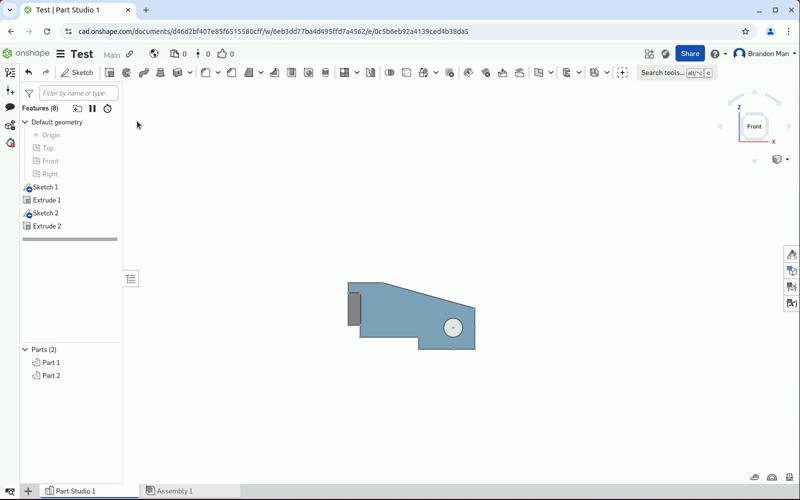
key(shift+h)
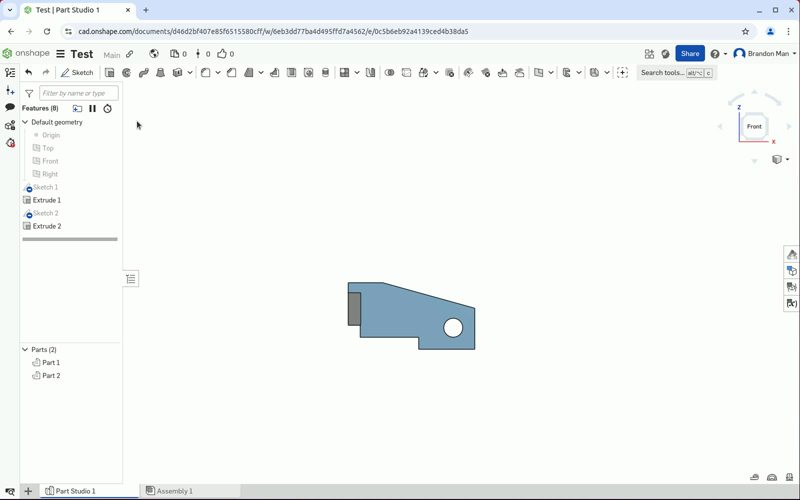
mouse_move(73, 189)
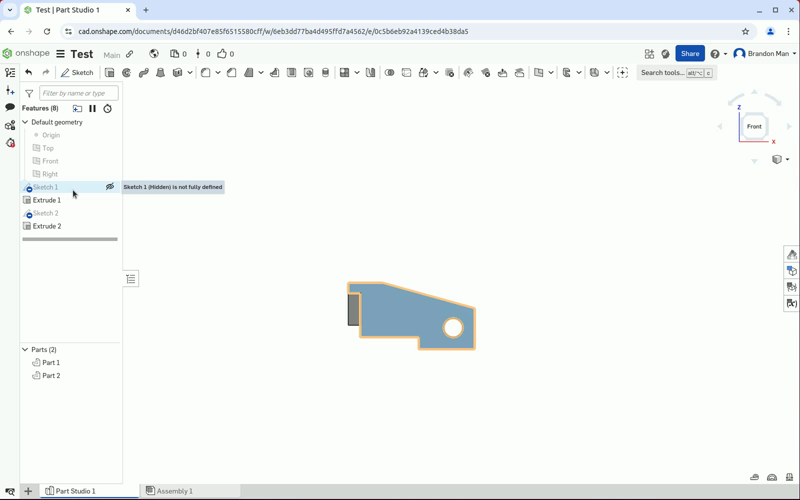
click(73, 189)
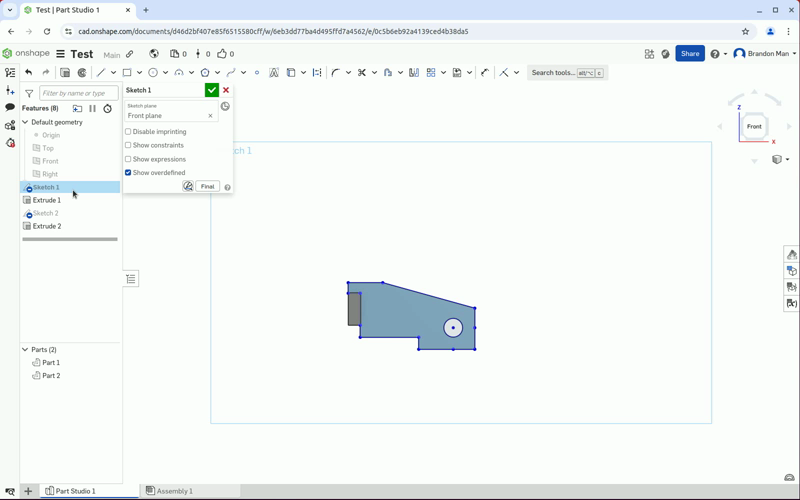
mouse_move(229, 92)
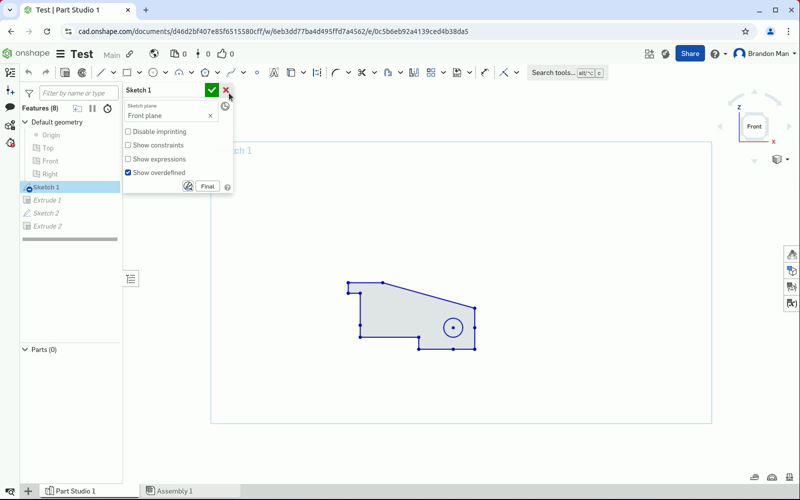
click(229, 92)
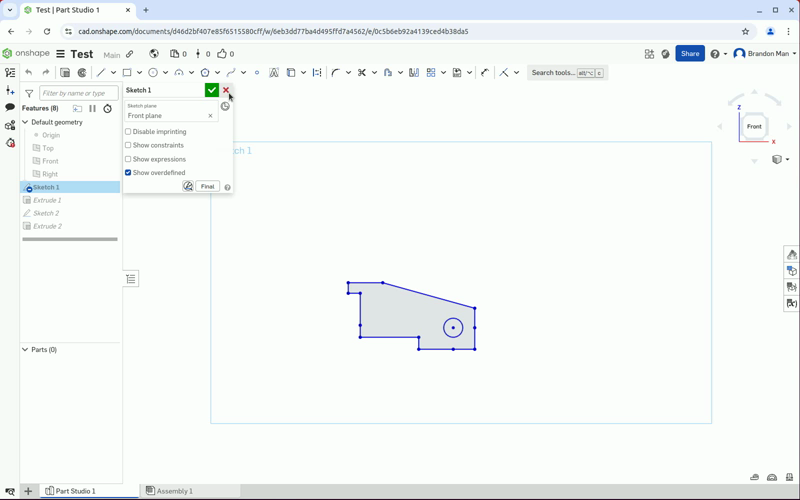
key(shift+s)
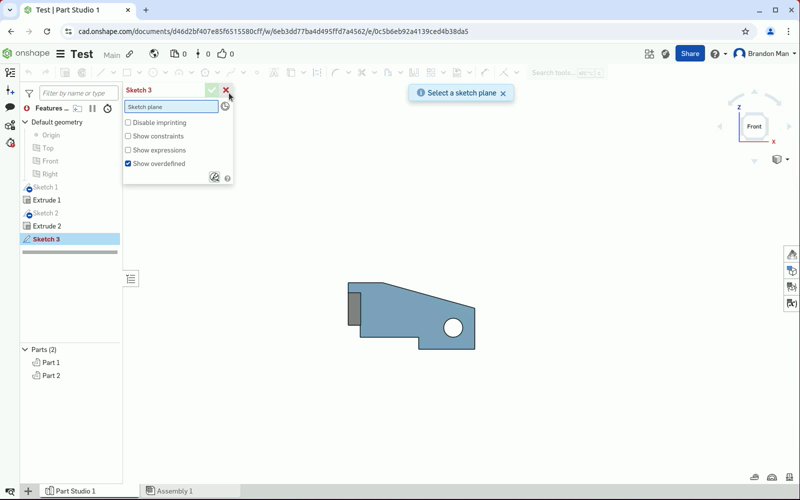
mouse_move(73, 163)
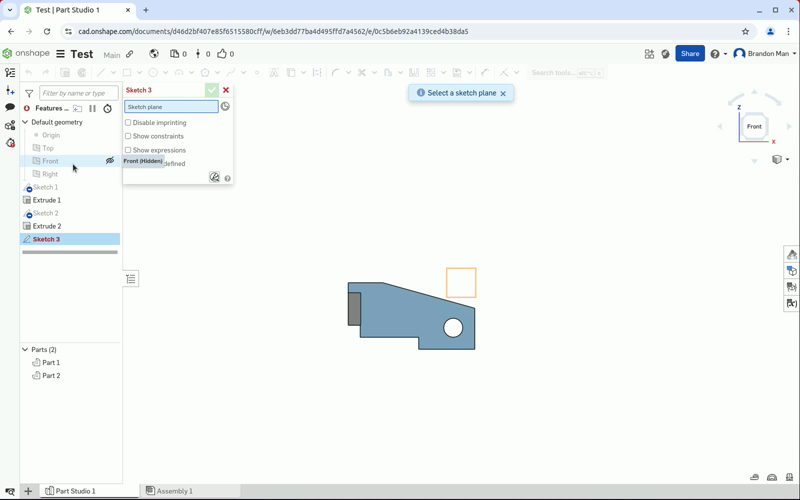
click(73, 163)
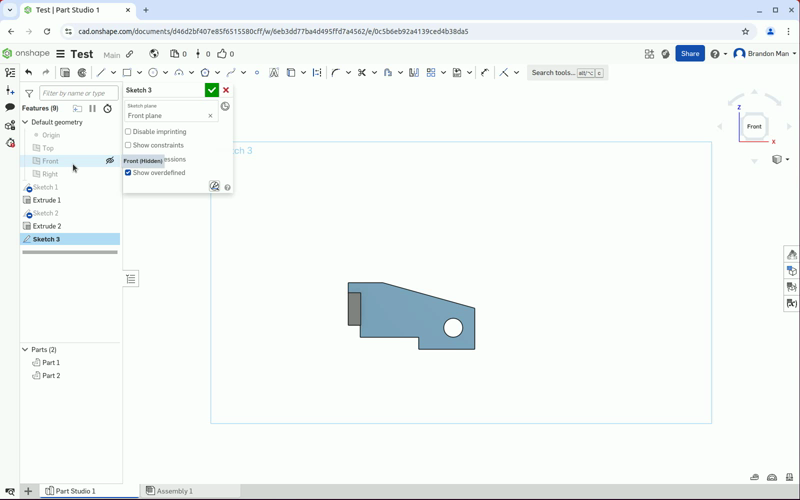
mouse_move(73, 352)
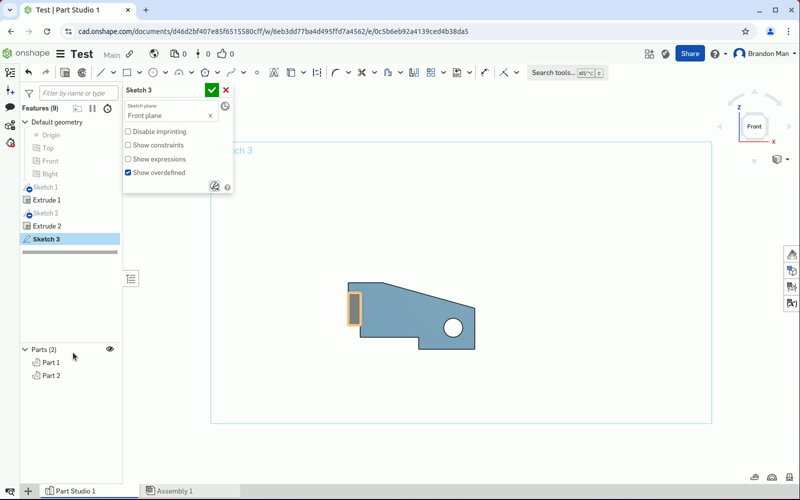
key(y)
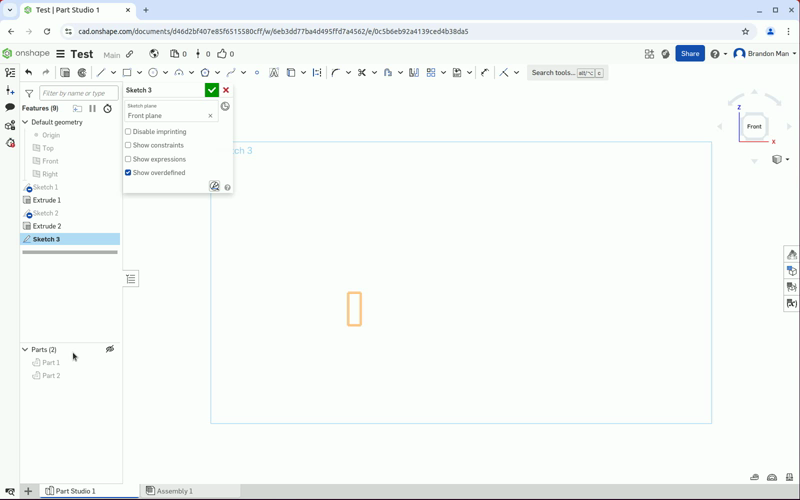
key(l)
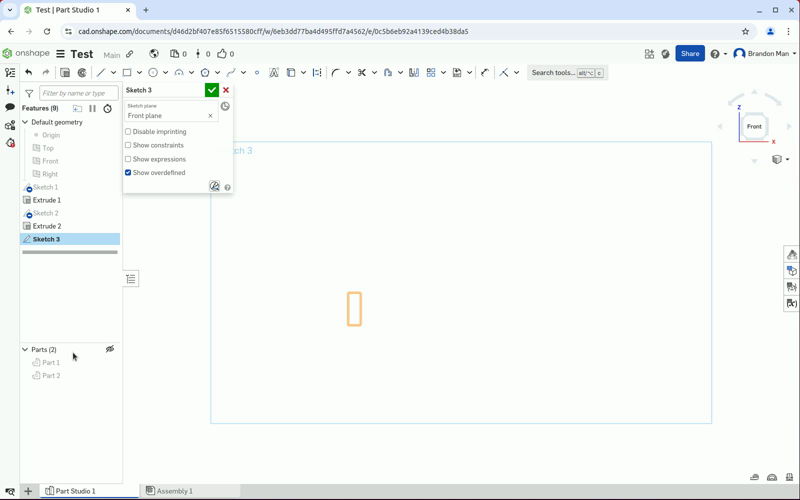
key_down(shift)
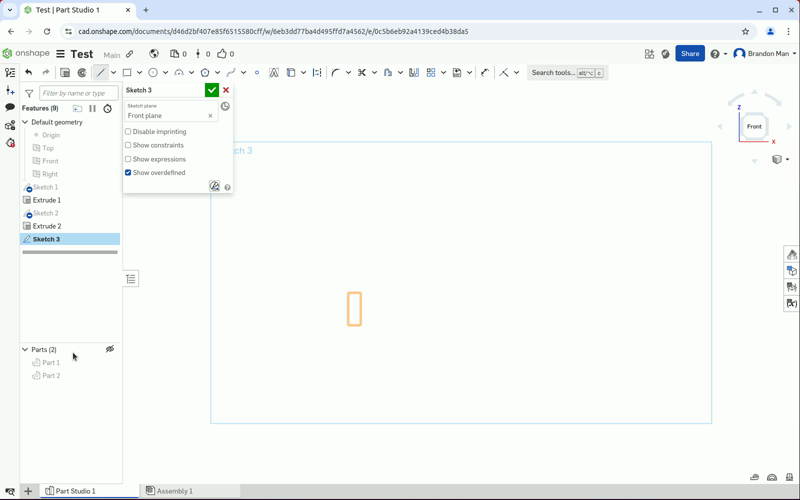
mouse_move(348, 349)
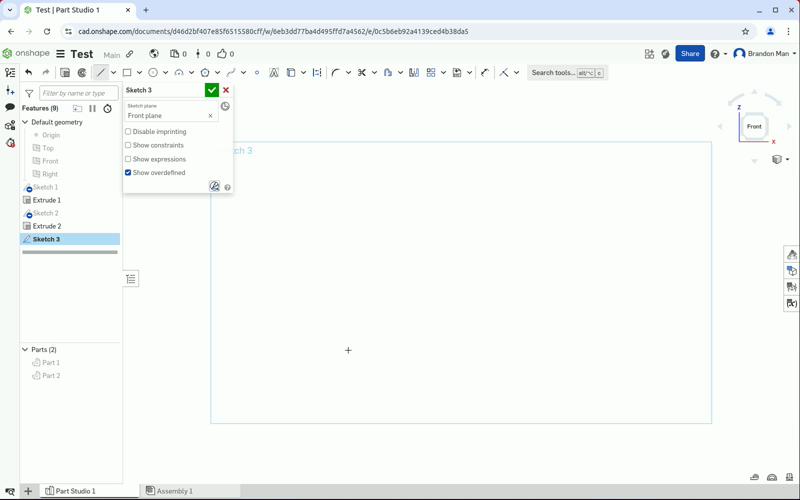
click(348, 349)
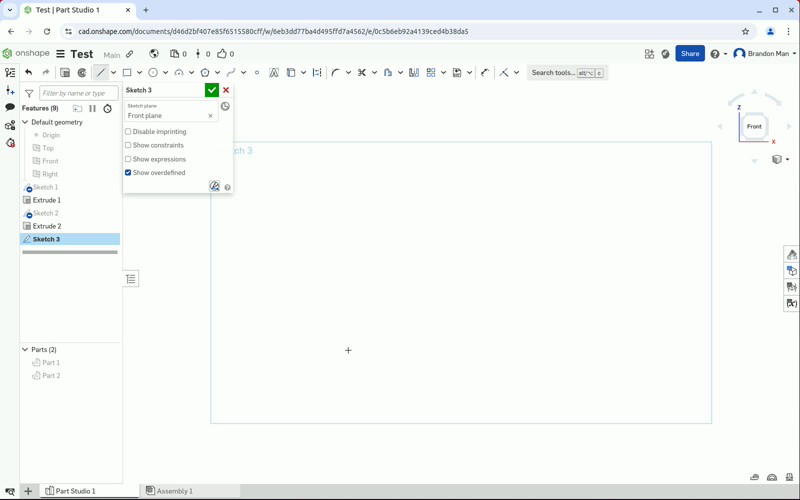
key_up(shift)
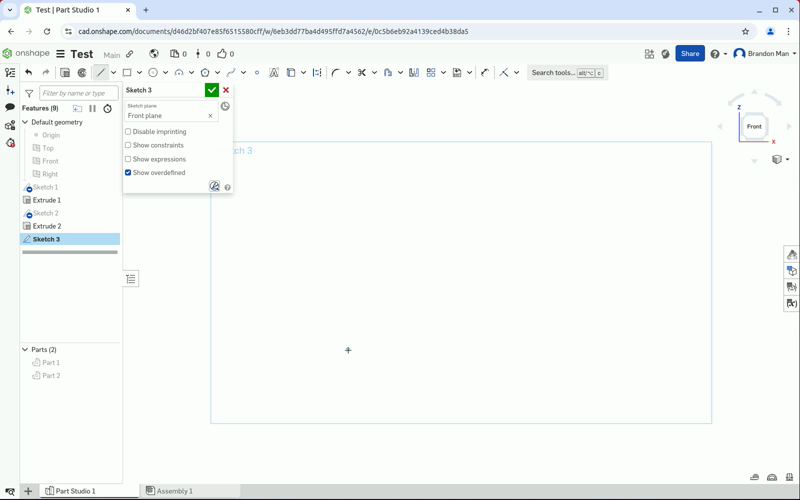
key_down(shift)
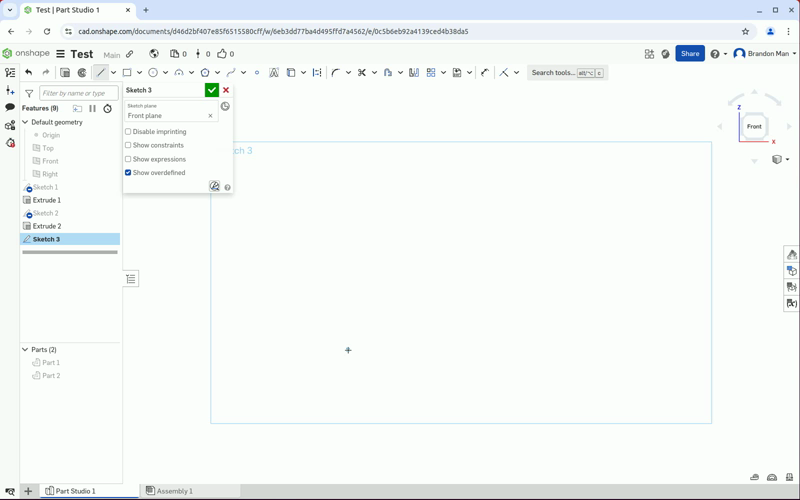
mouse_move(378, 349)
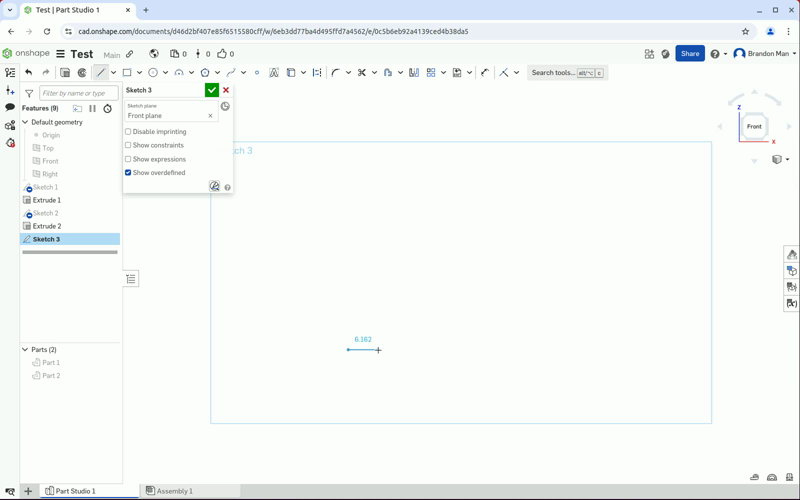
mouse_move(360, 349)
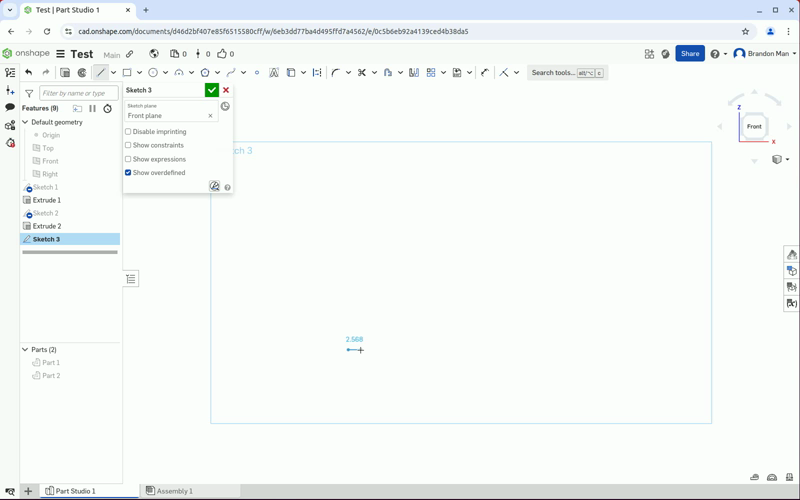
click(360, 349)
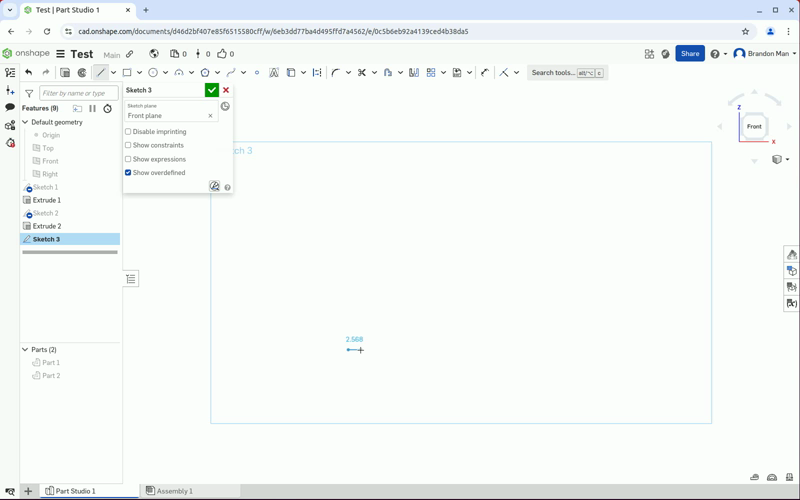
key_up(shift)
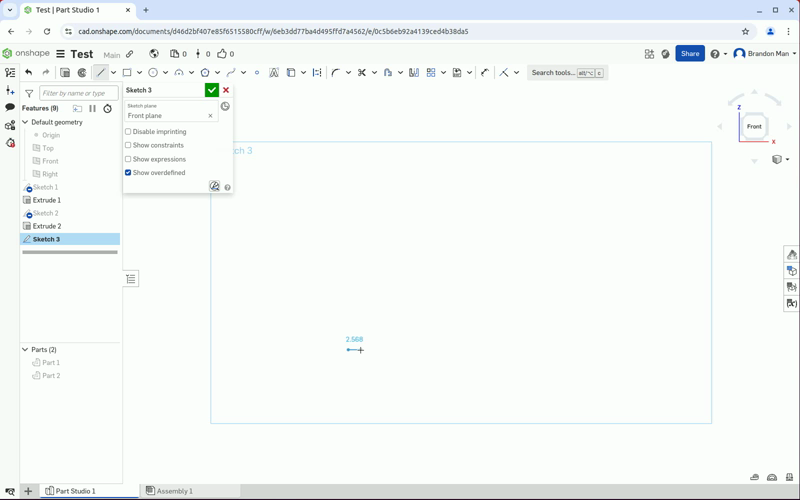
key_down(shift)
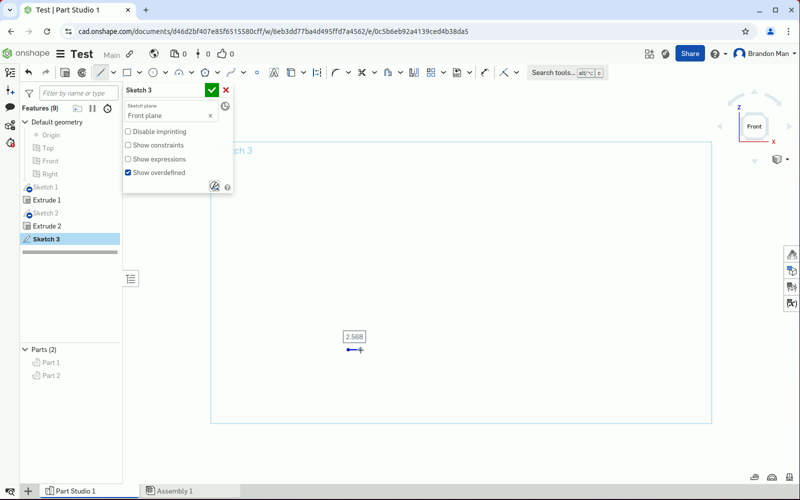
mouse_move(390, 349)
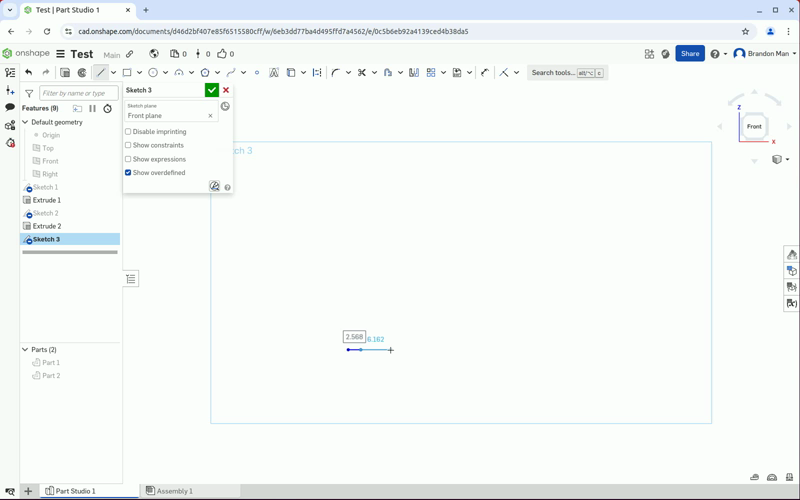
mouse_move(360, 336)
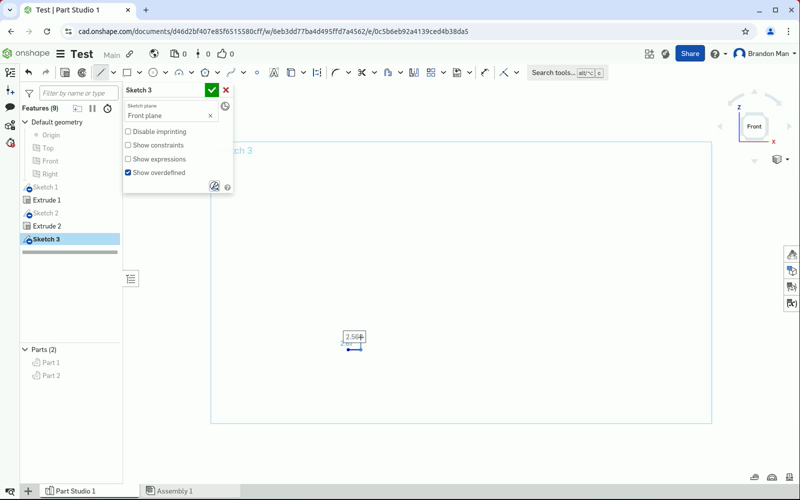
click(360, 336)
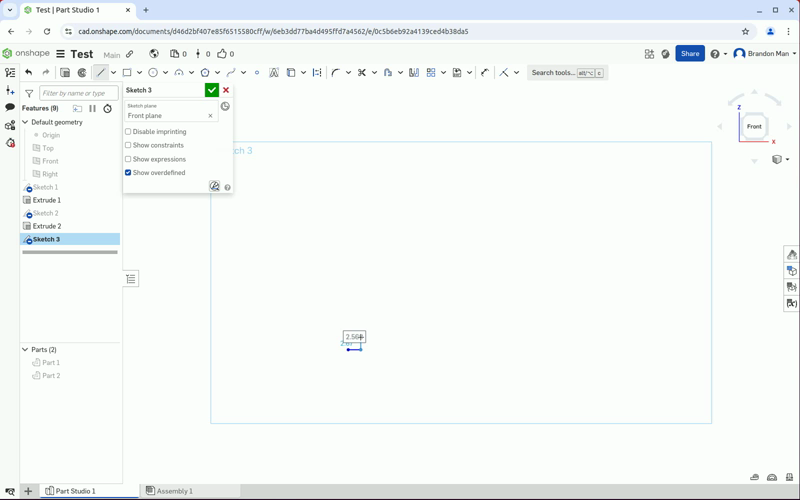
key_up(shift)
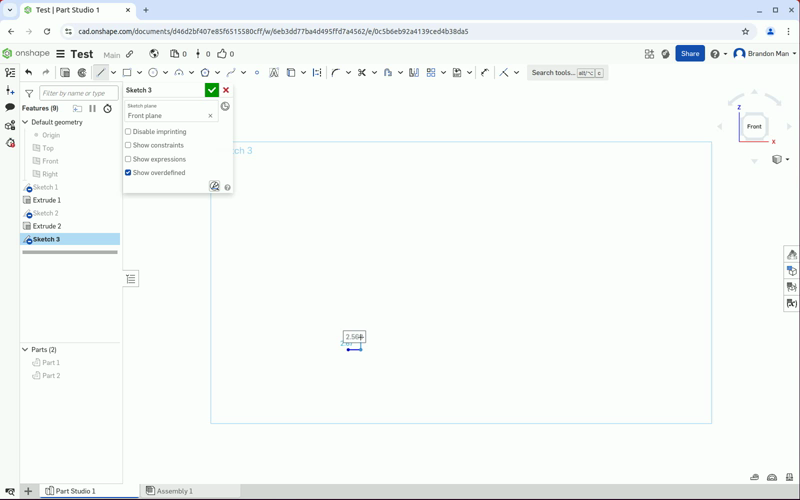
key_down(shift)
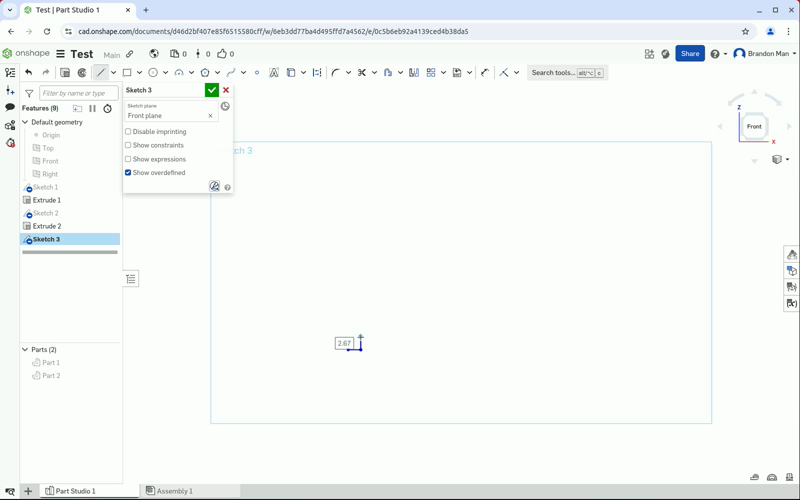
mouse_move(390, 336)
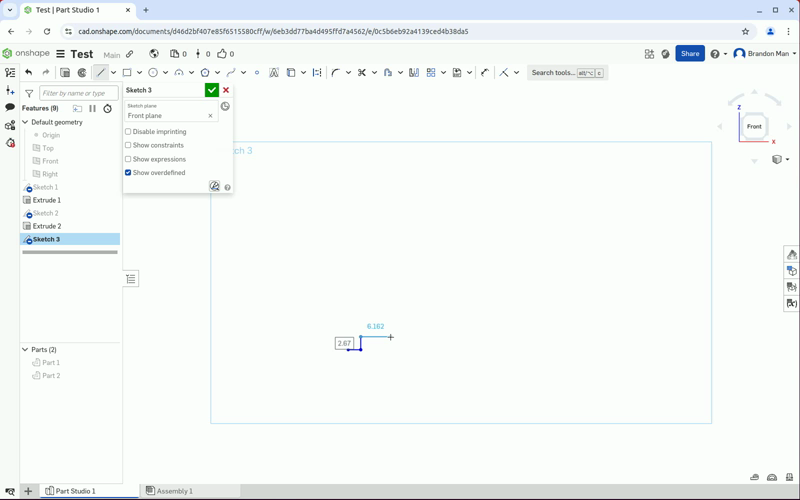
mouse_move(360, 324)
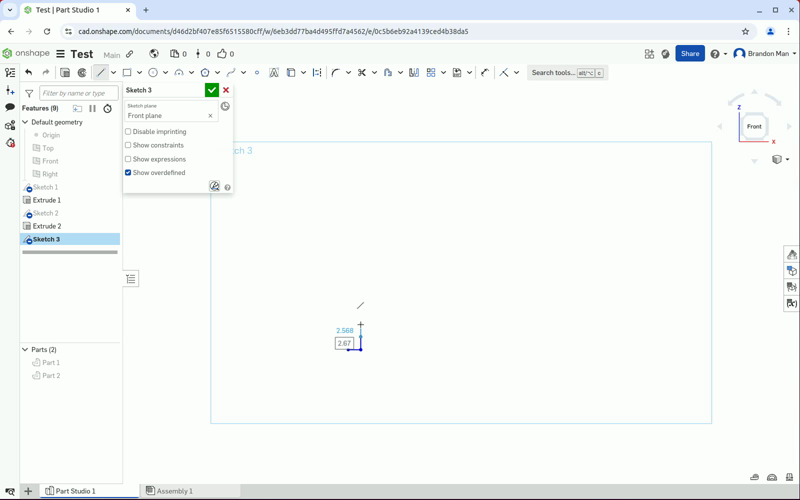
click(360, 324)
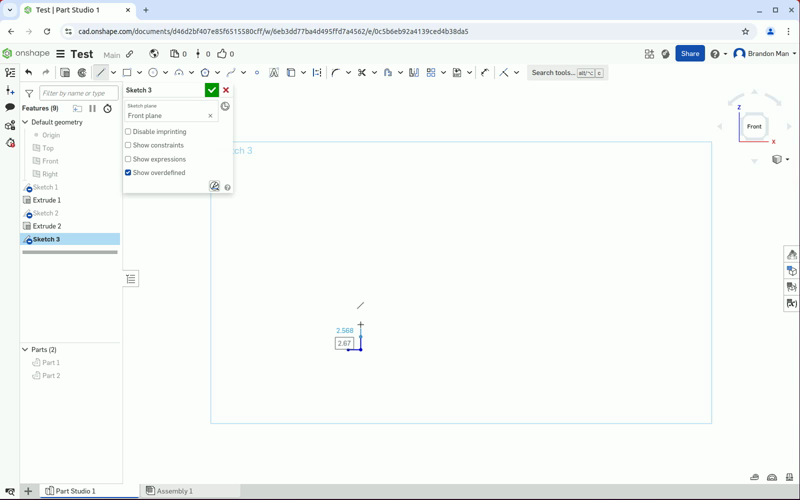
key_up(shift)
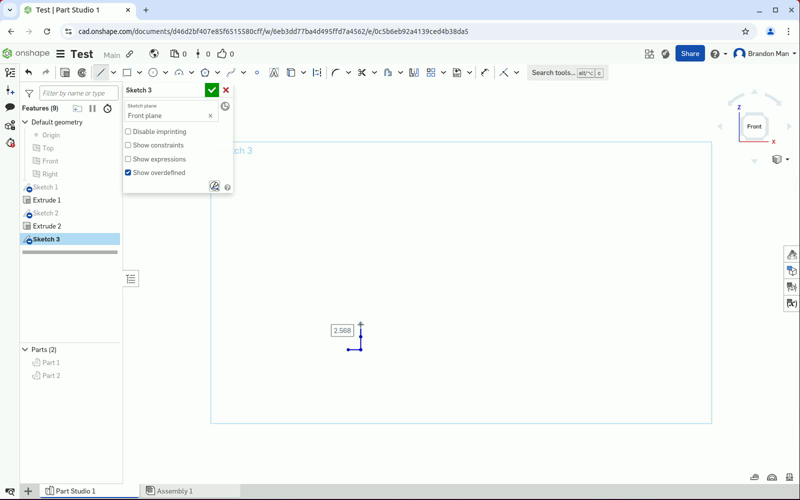
key_down(shift)
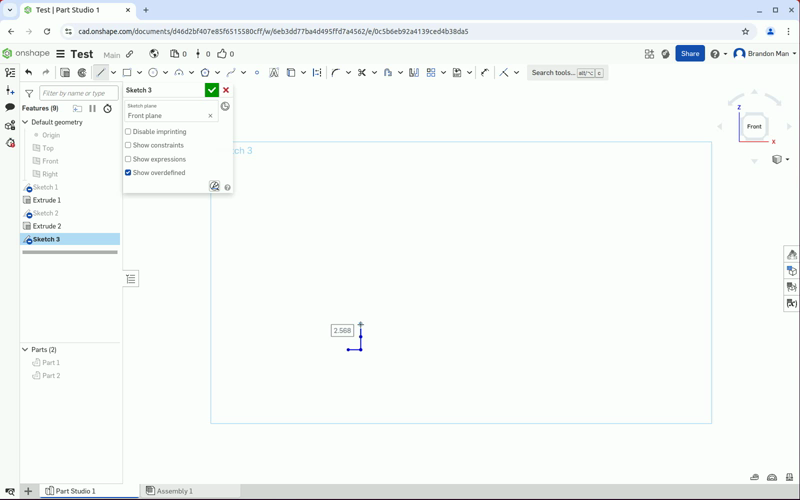
mouse_move(390, 324)
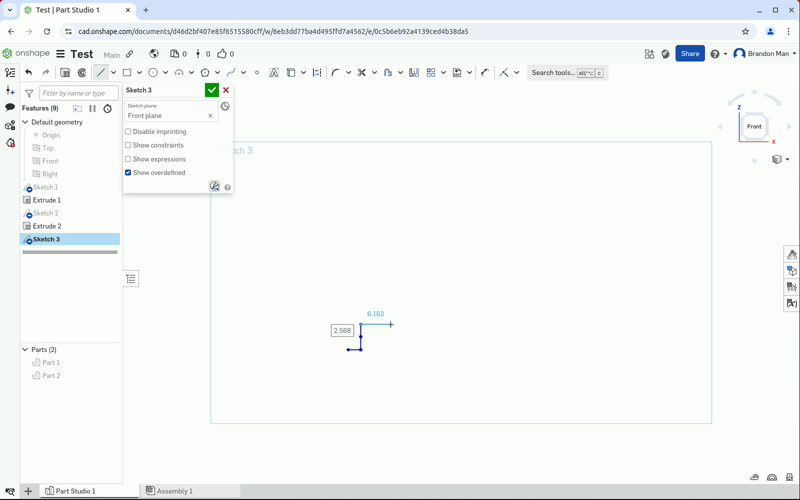
mouse_move(348, 324)
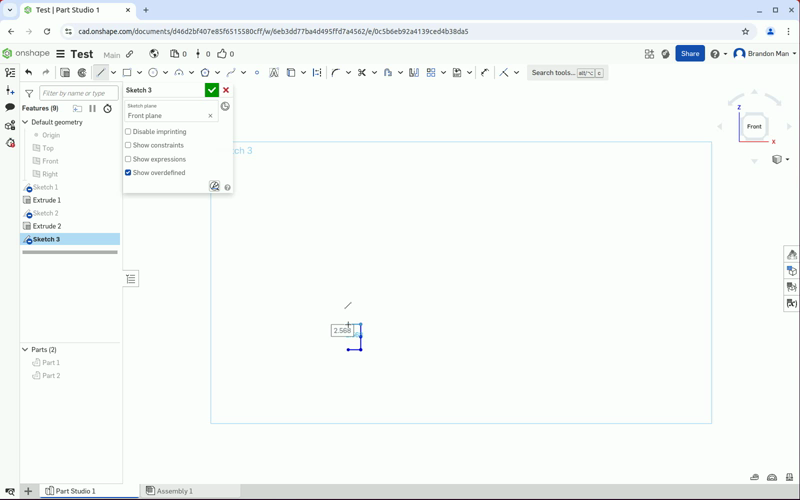
click(348, 324)
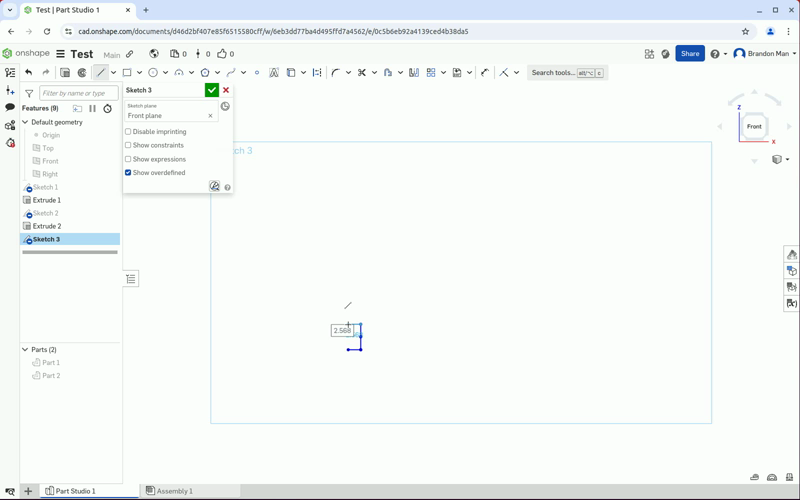
key_up(shift)
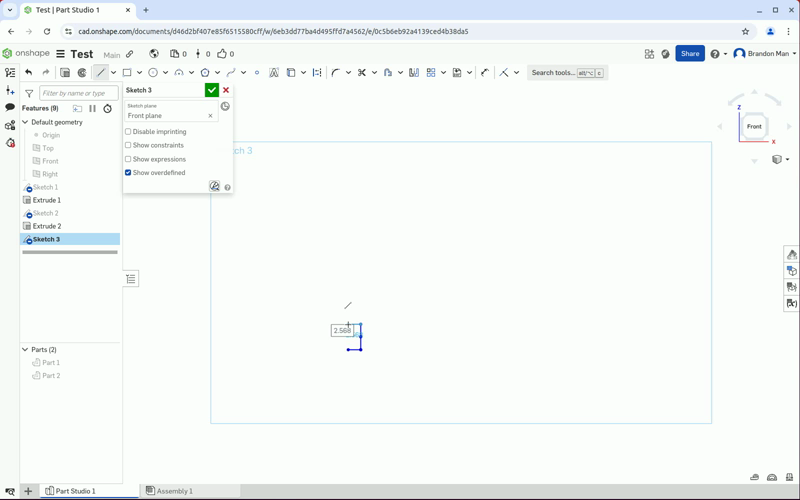
mouse_move(378, 324)
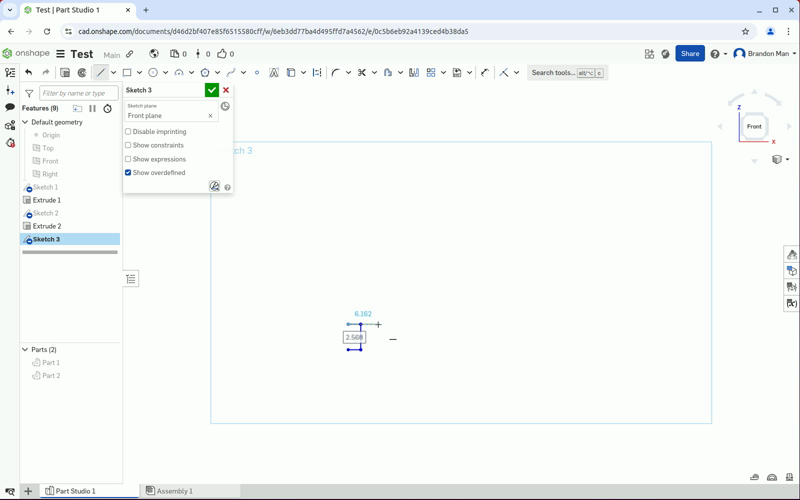
key_down(shift)
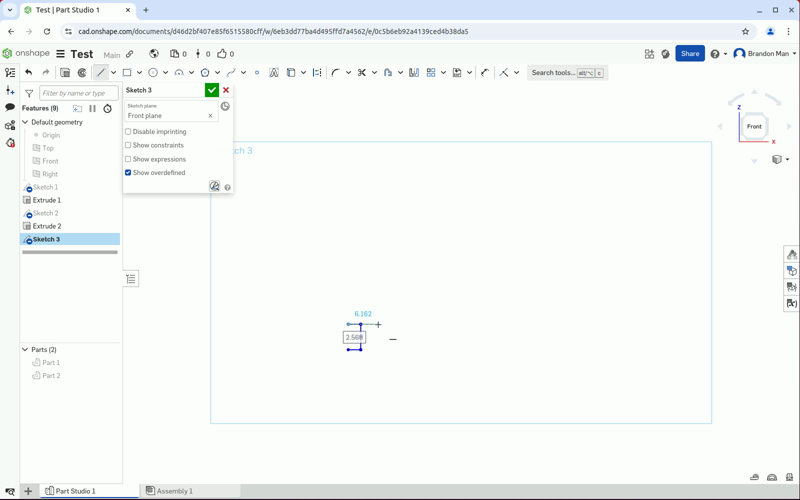
mouse_move(348, 349)
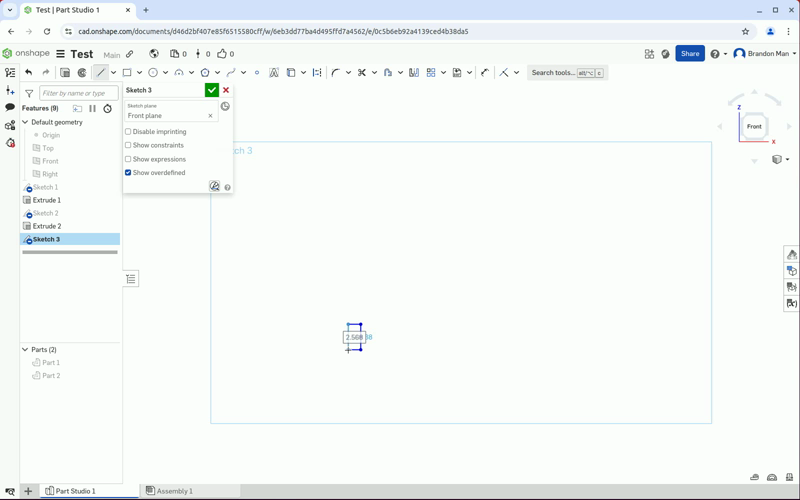
key_up(shift)
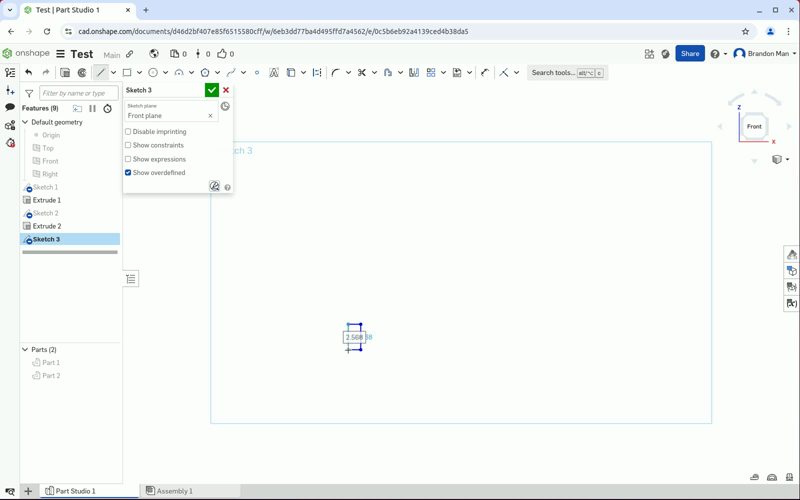
click(348, 349)
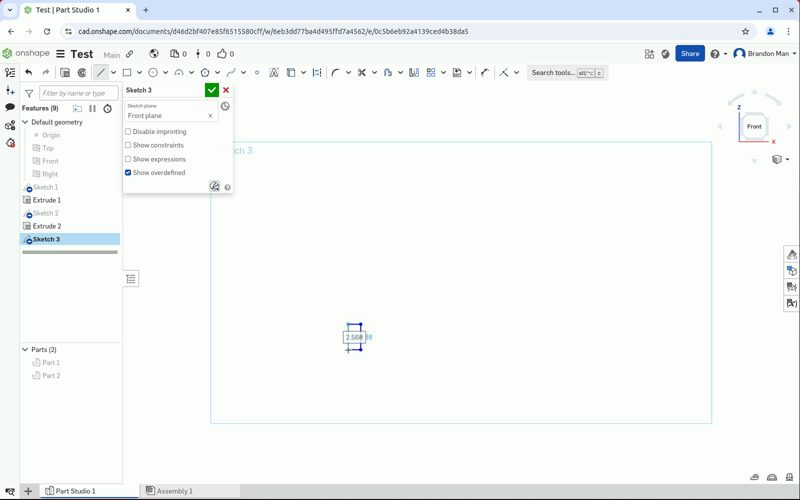
key(esc)
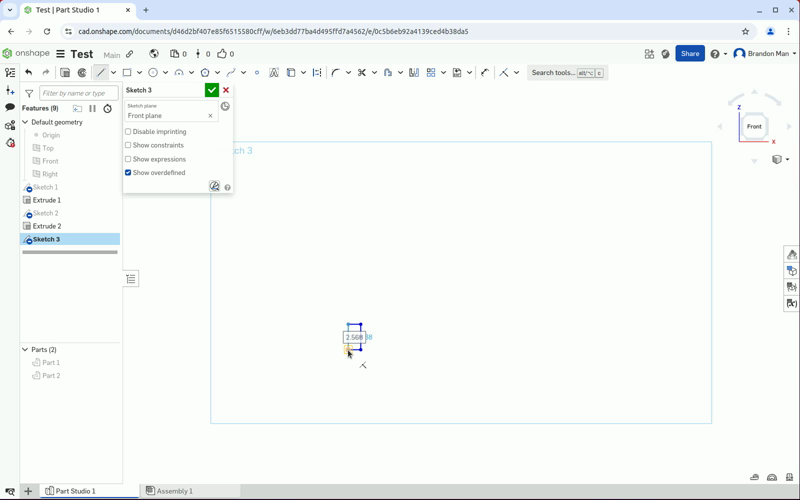
mouse_move(359, 349)
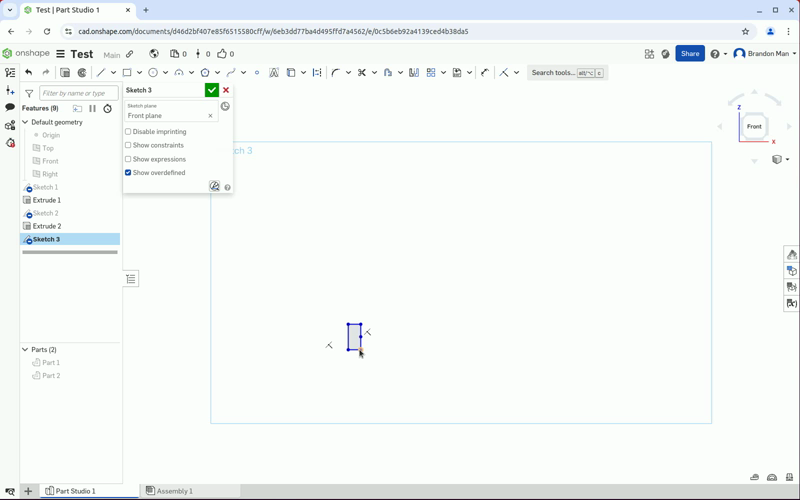
scroll(6)
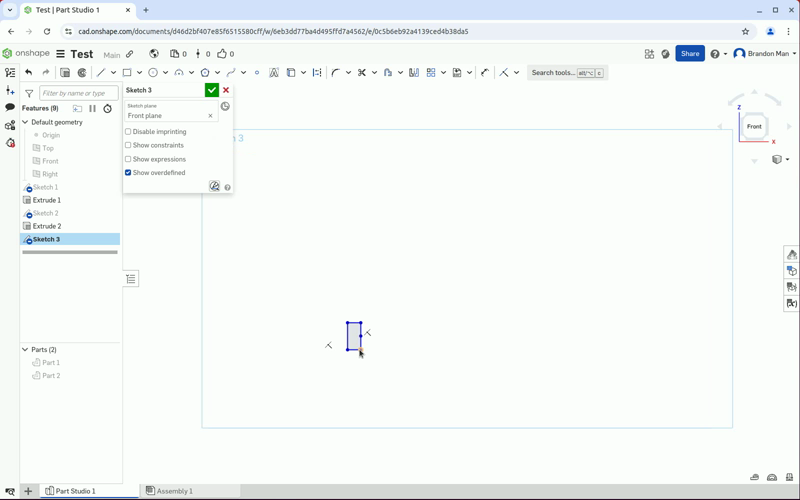
scroll(6)
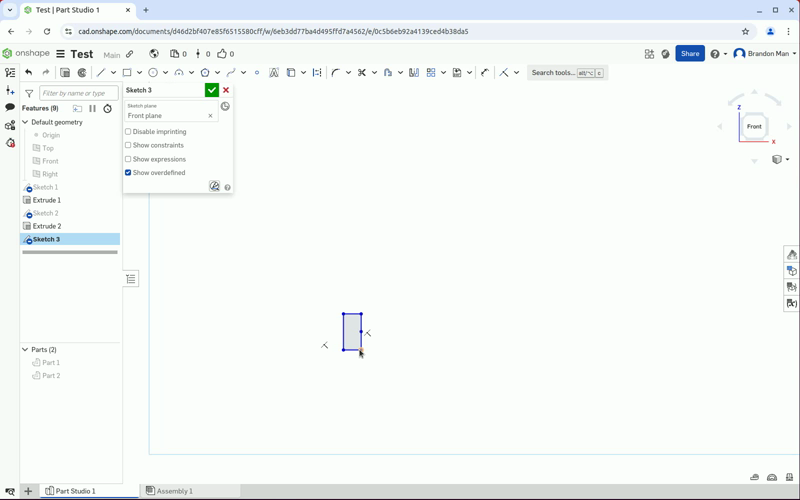
scroll(6)
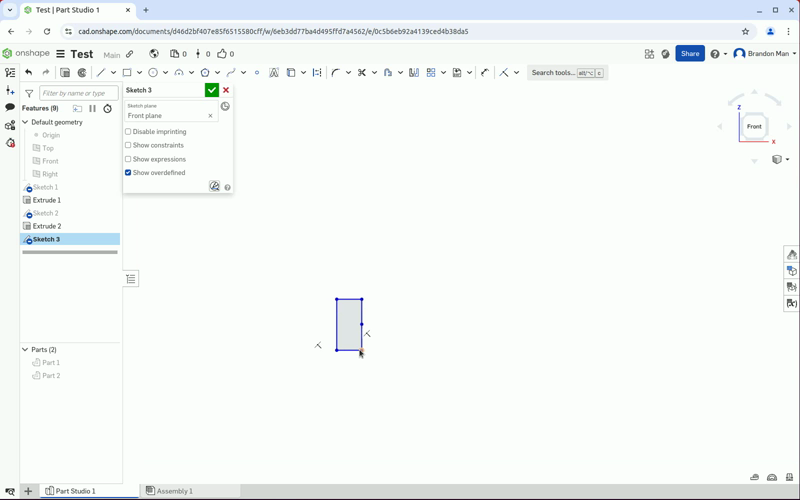
scroll(6)
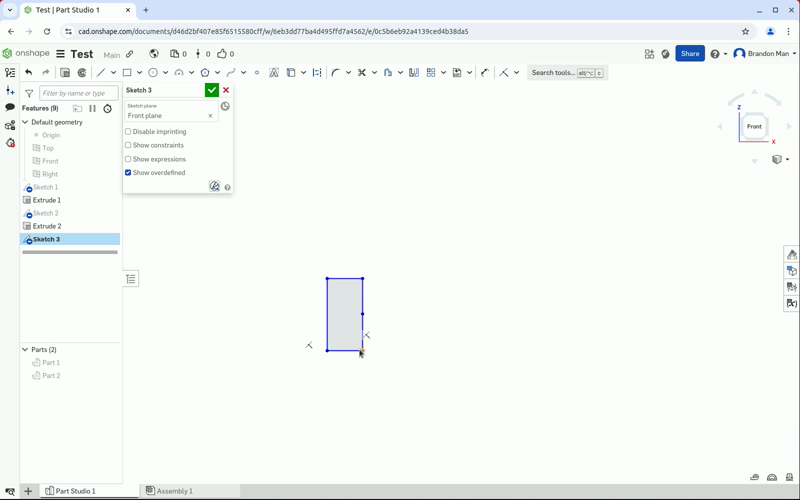
scroll(6)
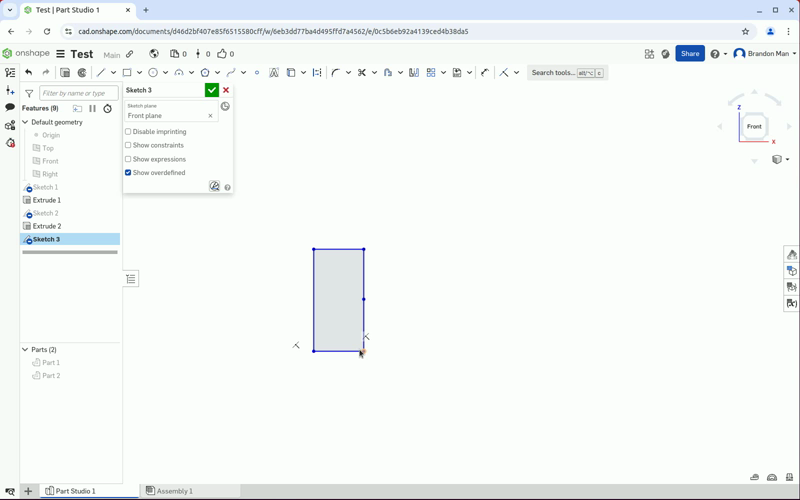
scroll(6)
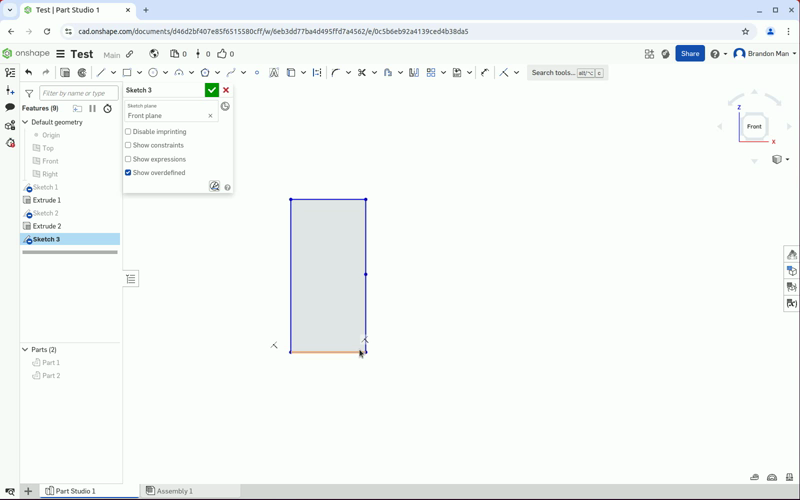
scroll(6)
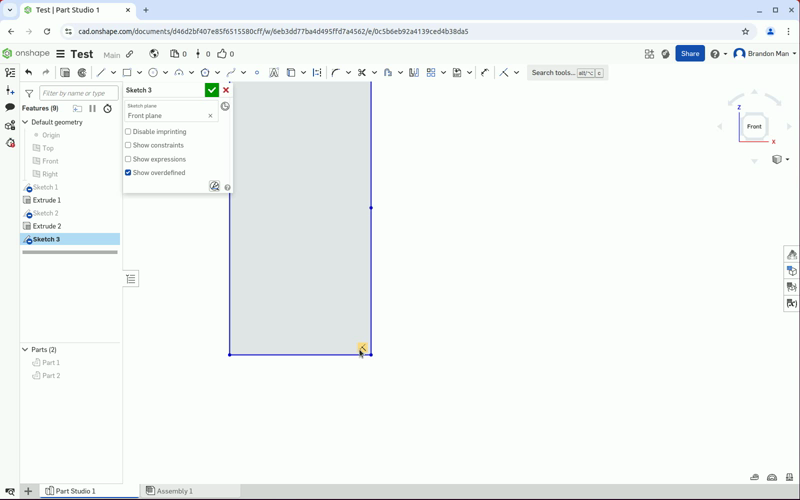
click(359, 349)
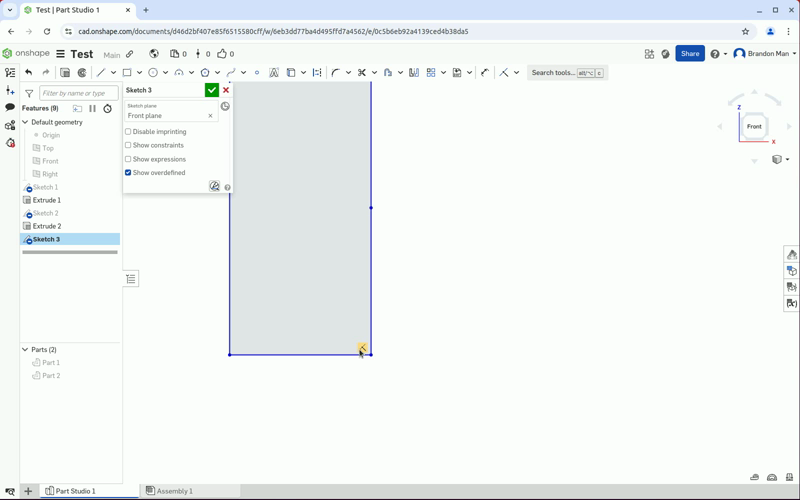
scroll(-6)
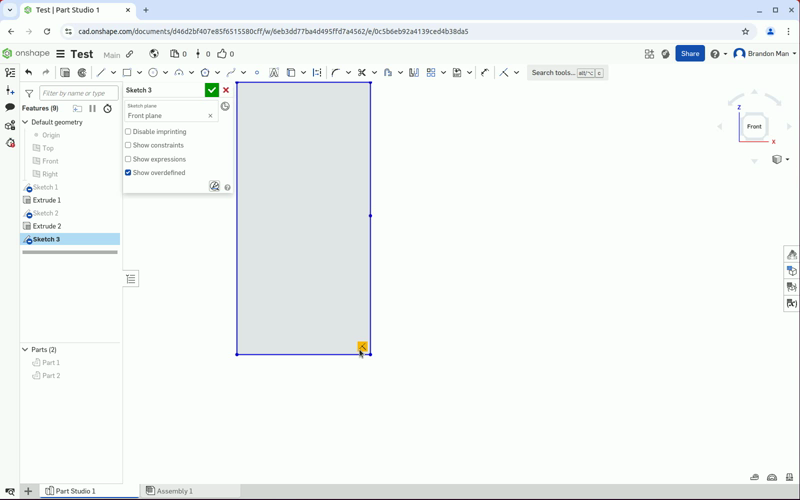
scroll(-6)
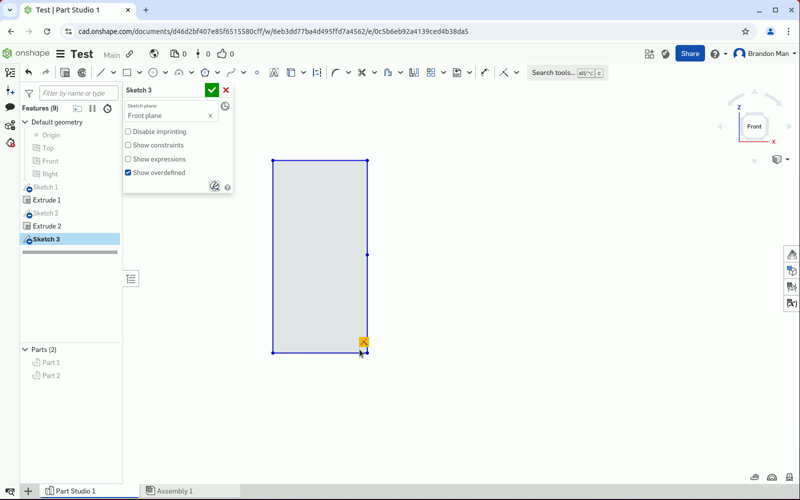
scroll(-6)
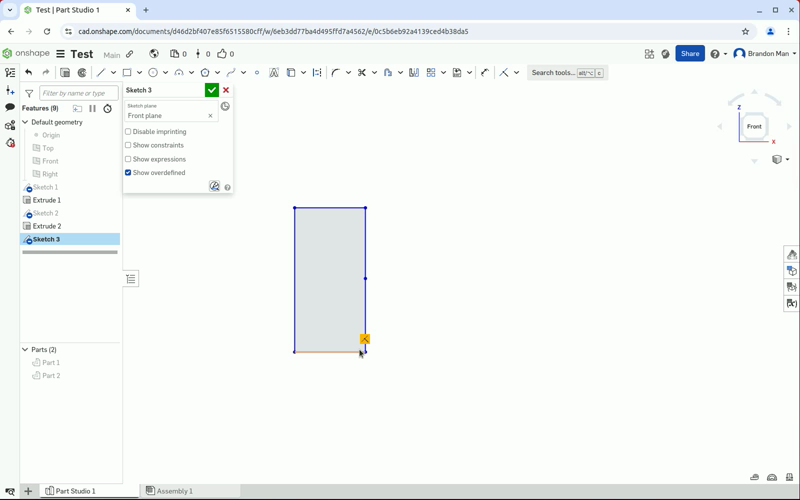
scroll(-6)
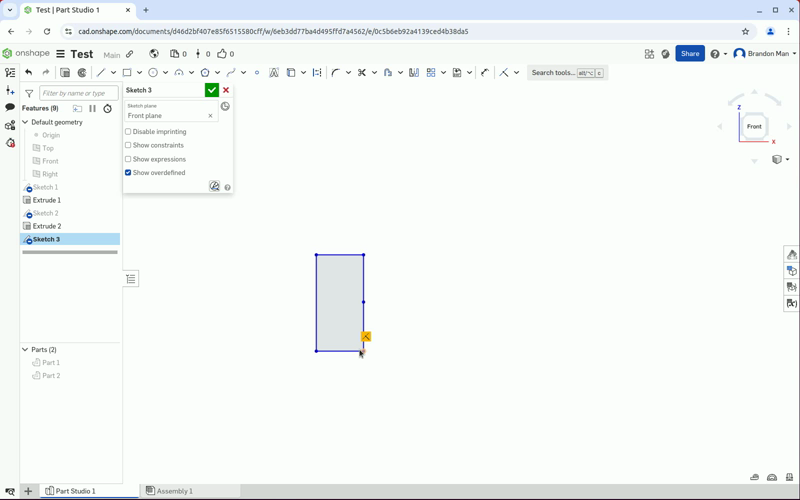
scroll(-6)
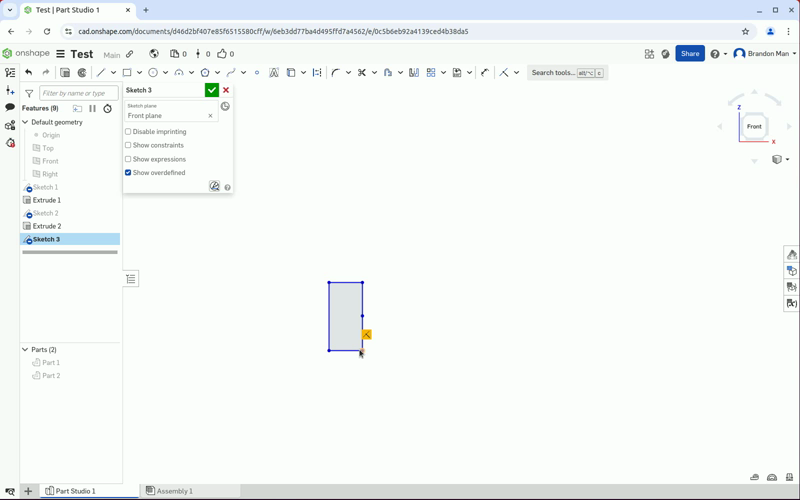
scroll(-6)
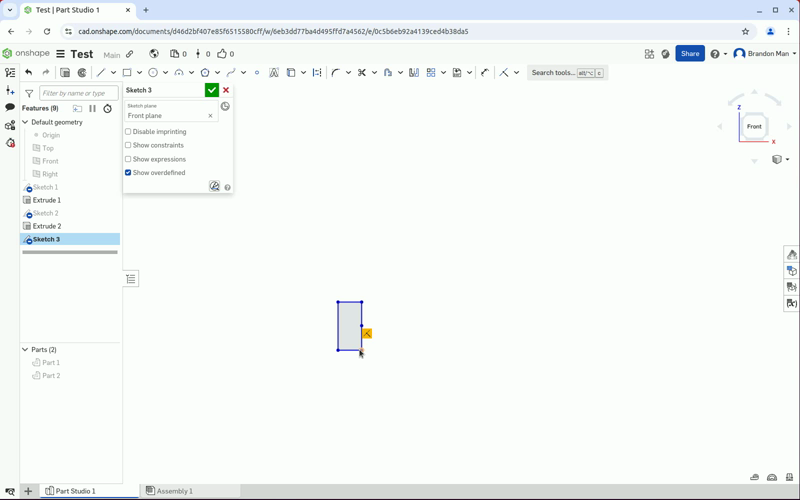
scroll(-6)
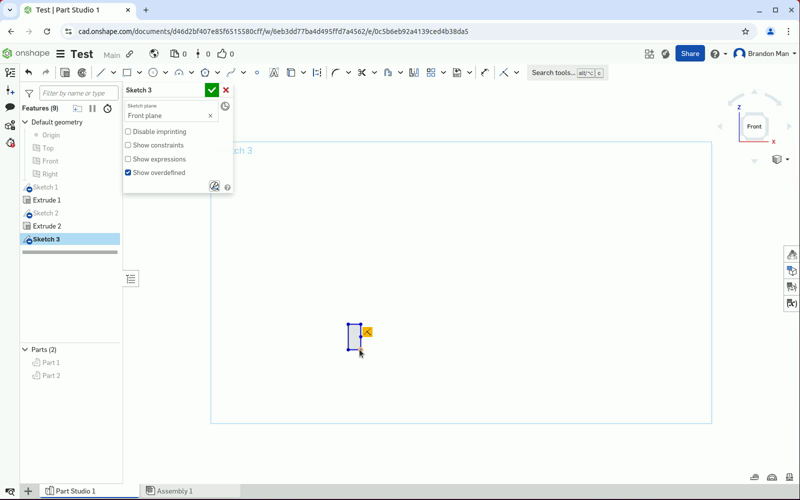
mouse_move(73, 352)
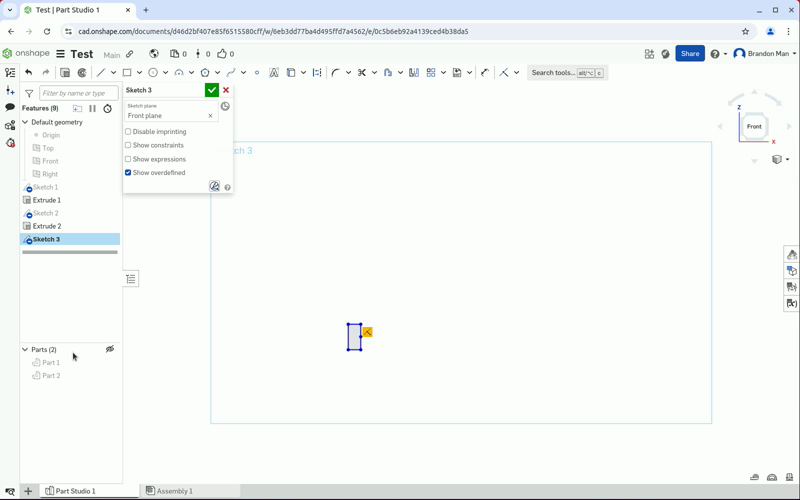
key(shift+y)
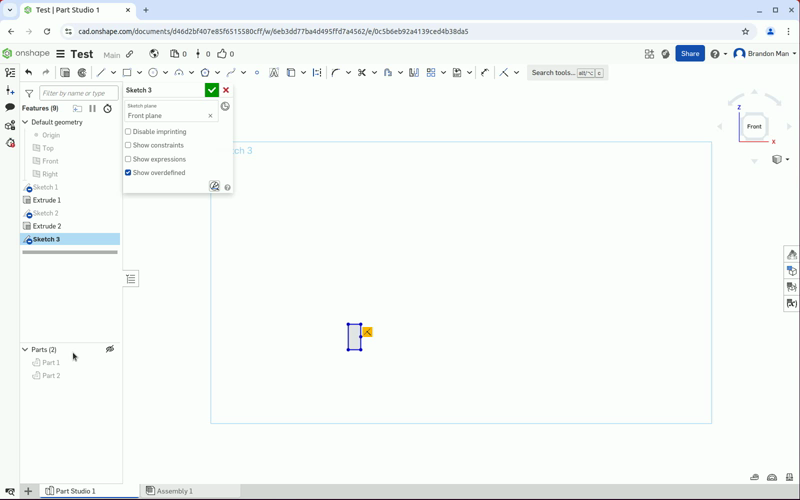
key(shift+e)
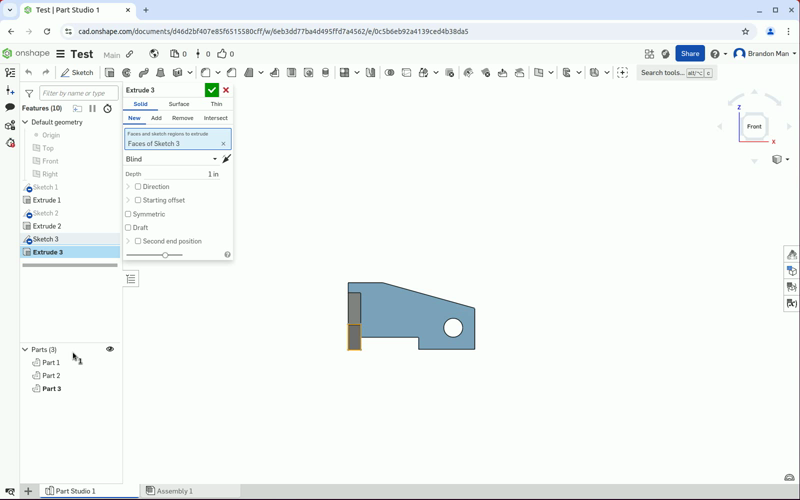
mouse_move(143, 106)
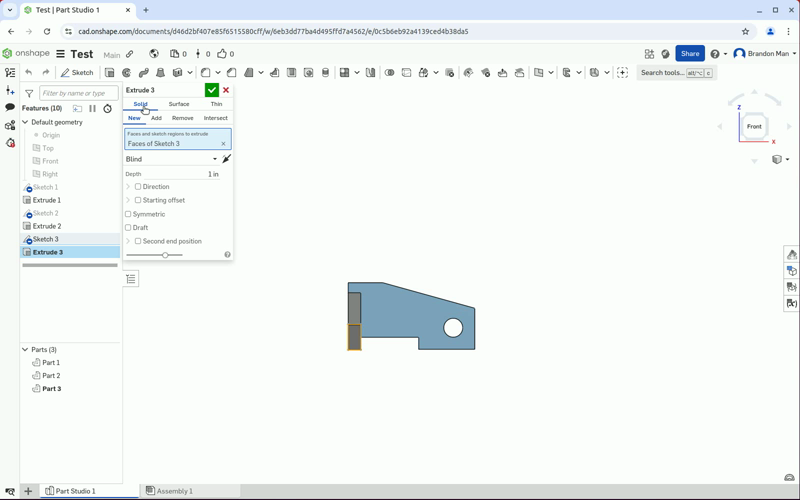
click(143, 106)
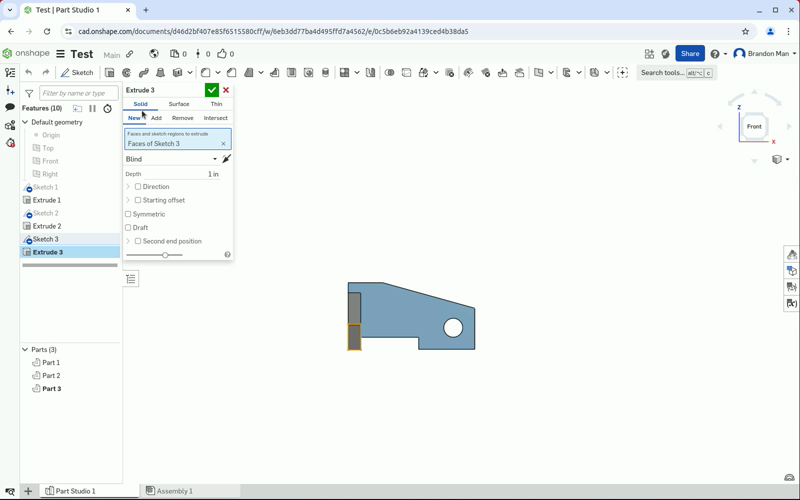
mouse_move(137, 120)
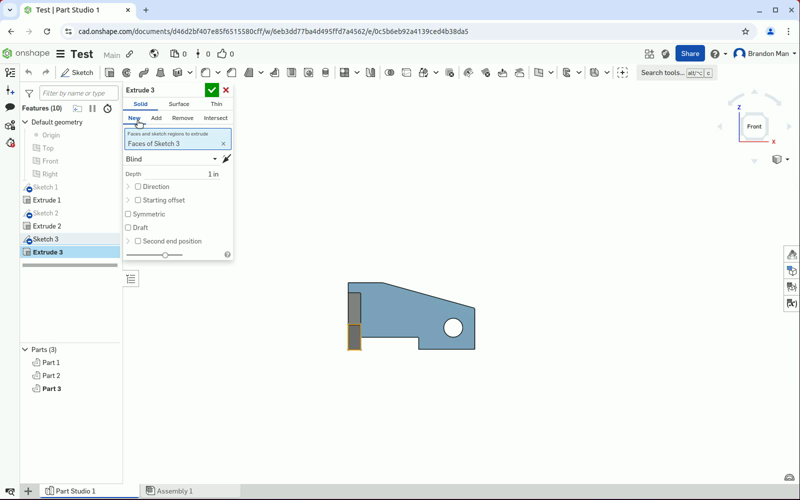
click(137, 120)
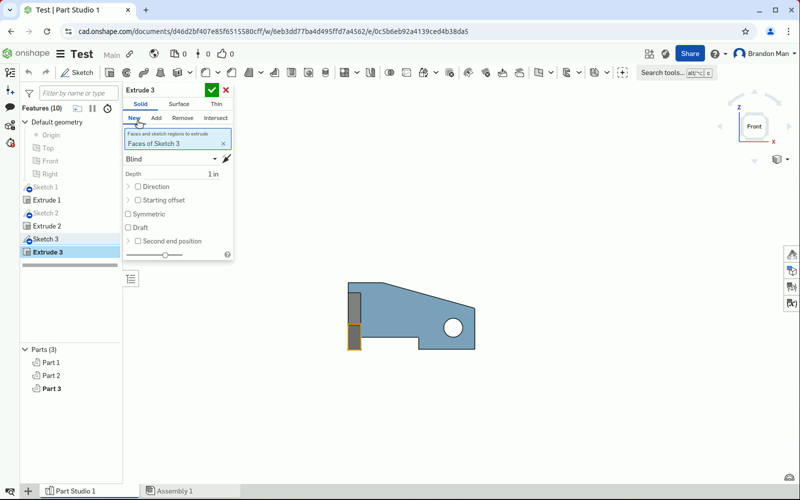
key(tab, 4)
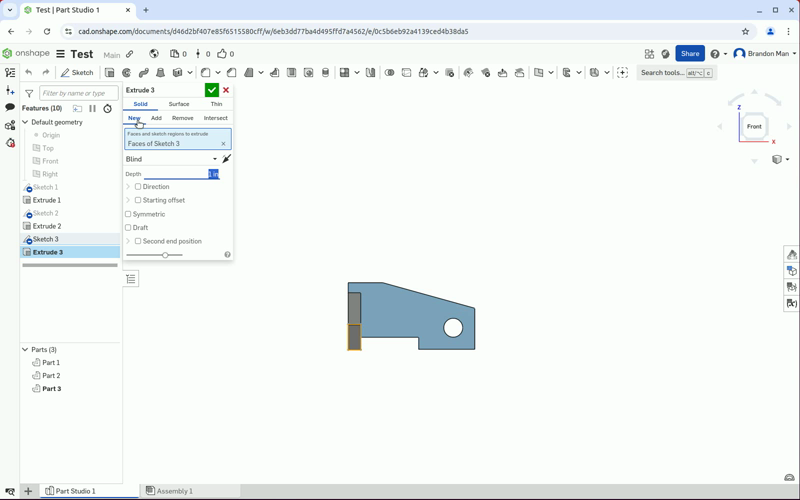
text(10.11)
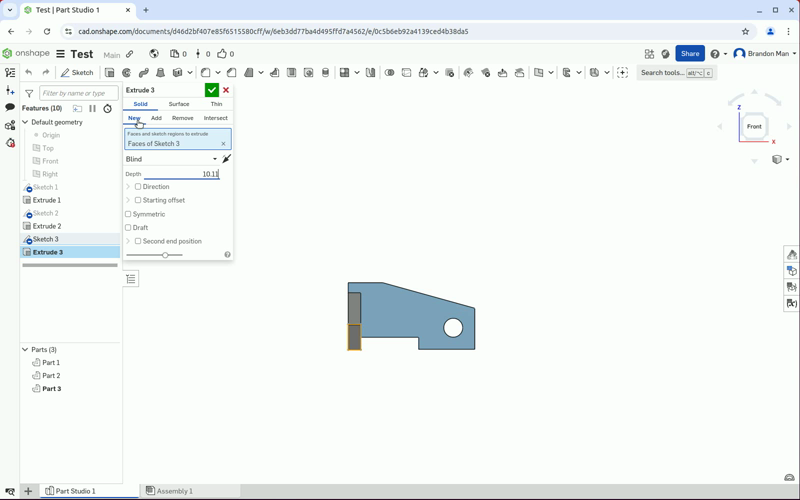
key(enter)
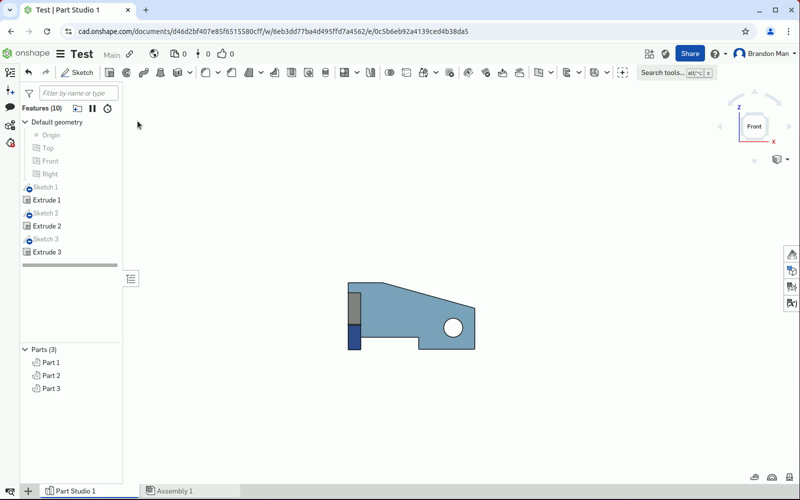
key(shift+h)
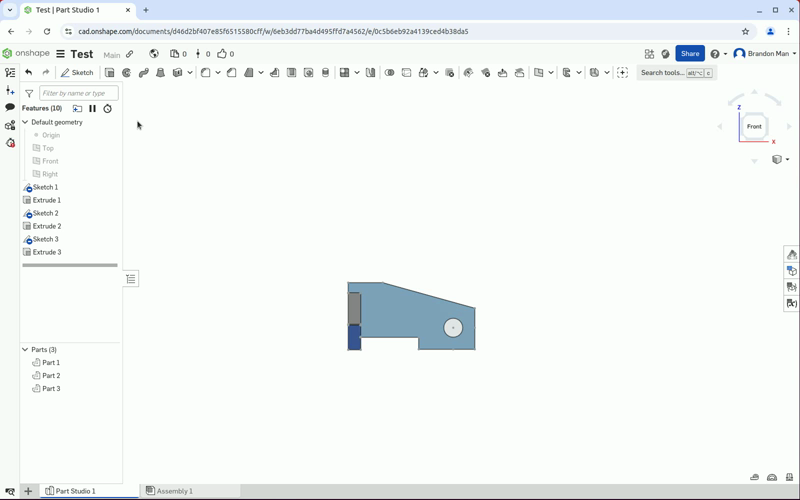
key(shift+h)
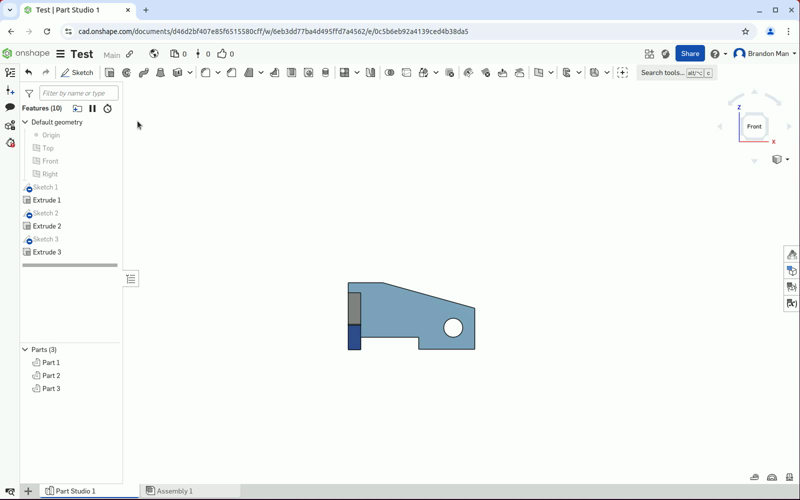
mouse_move(73, 189)
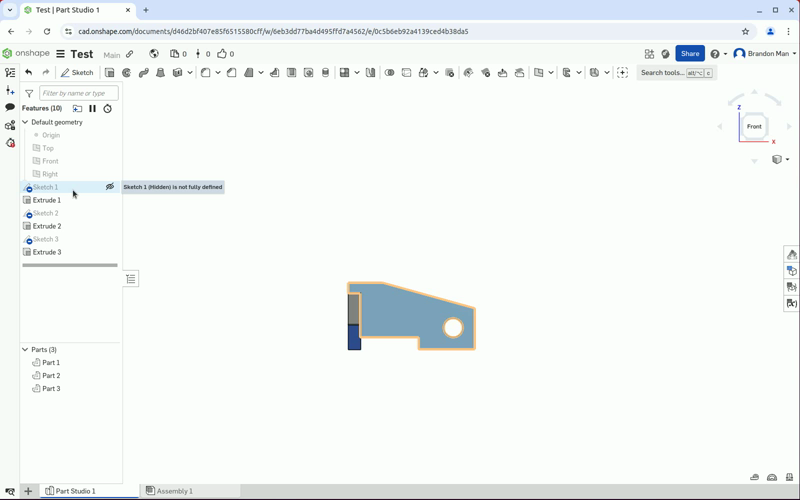
click(73, 189)
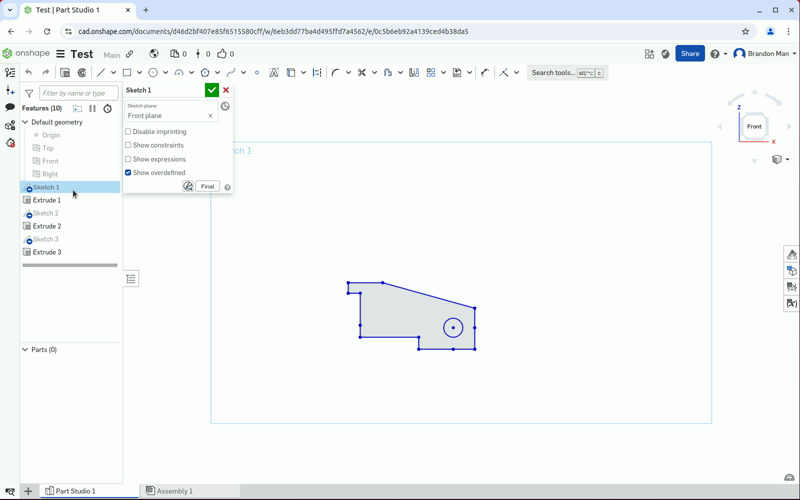
mouse_move(229, 92)
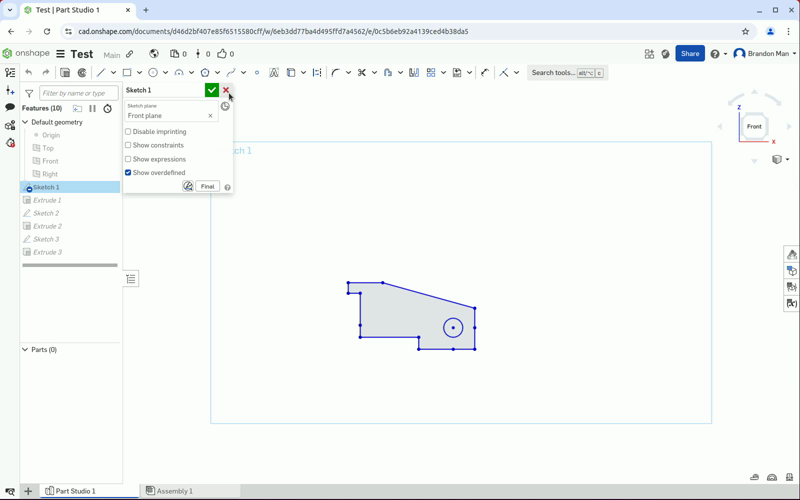
click(229, 92)
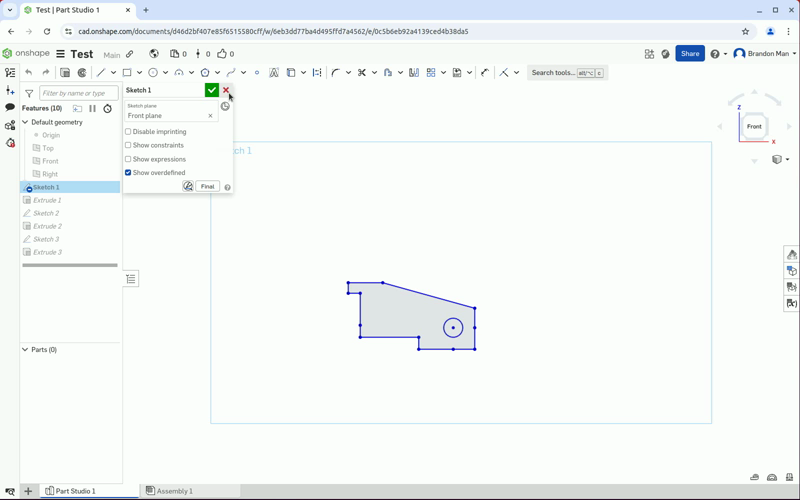
key(shift+s)
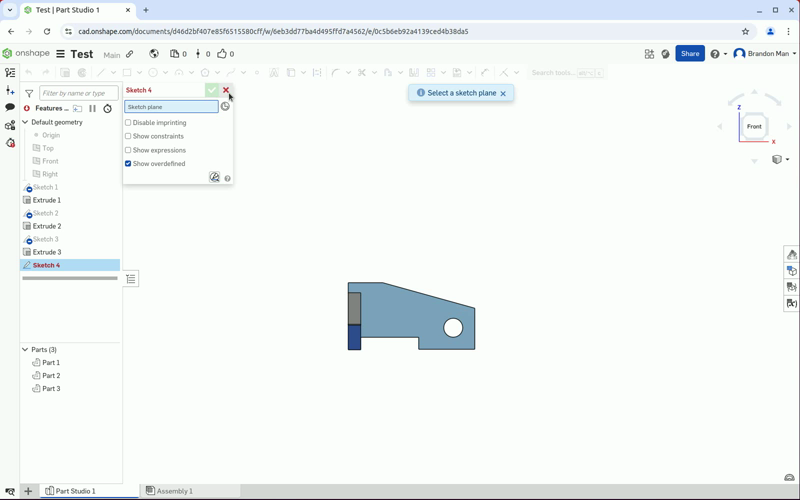
mouse_move(73, 163)
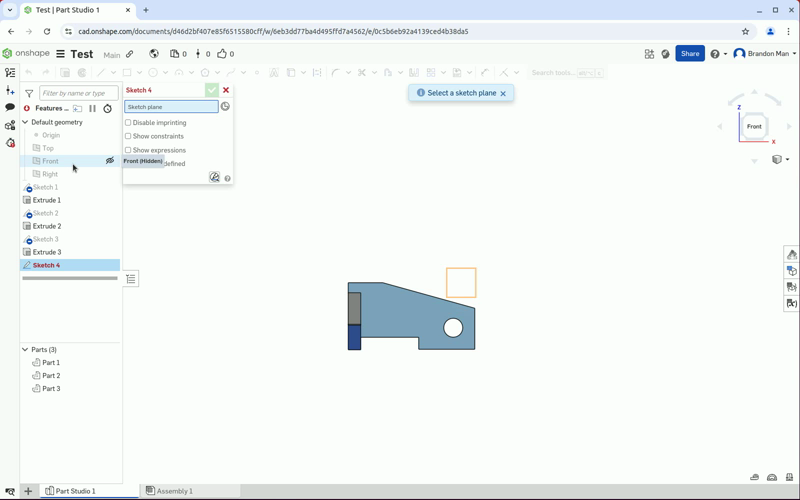
click(73, 163)
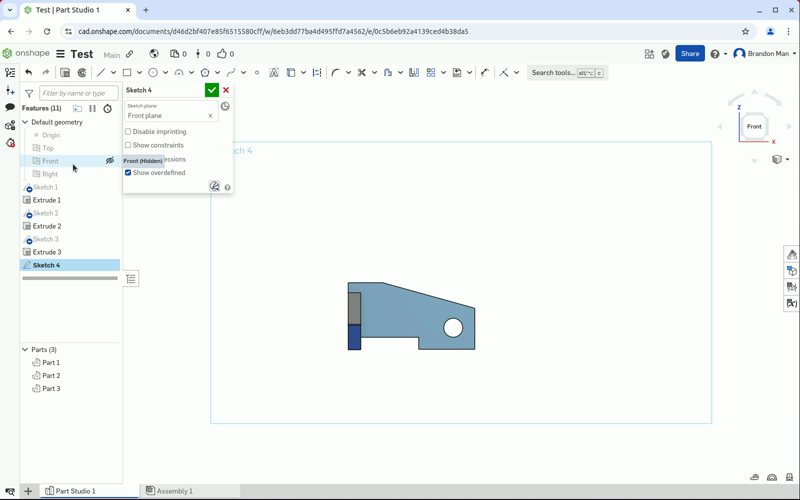
mouse_move(73, 352)
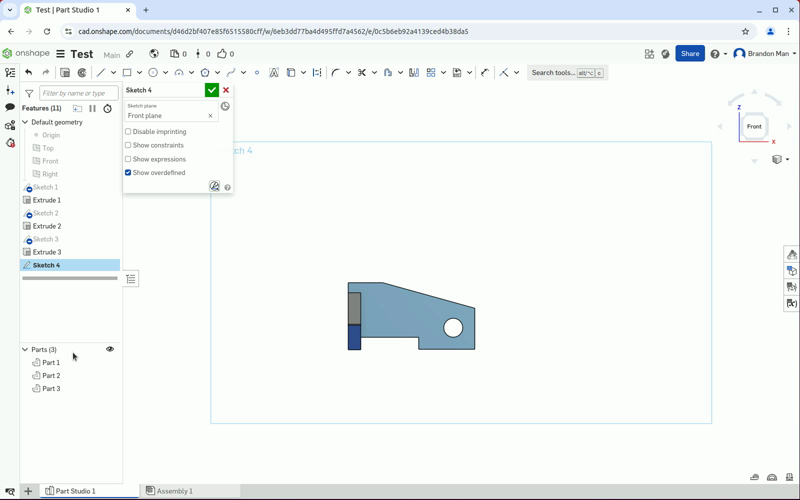
key(y)
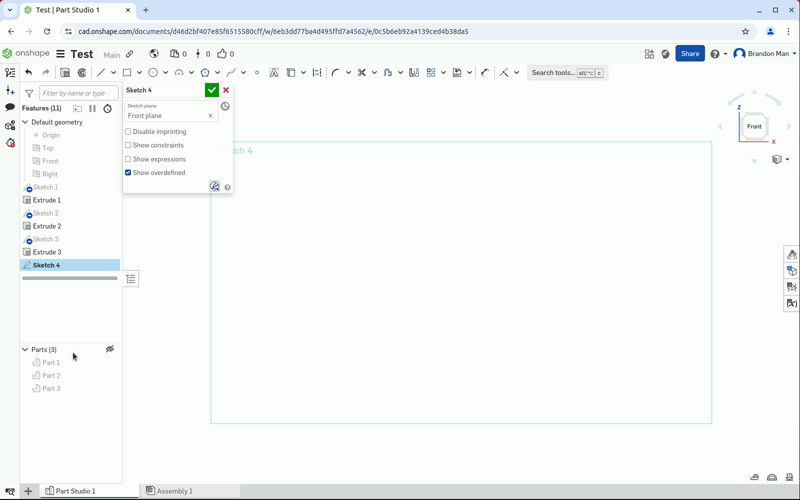
key(l)
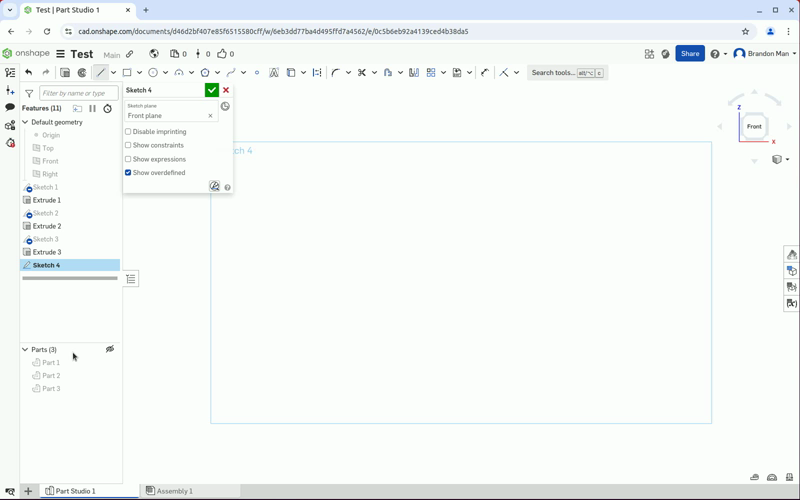
key_down(shift)
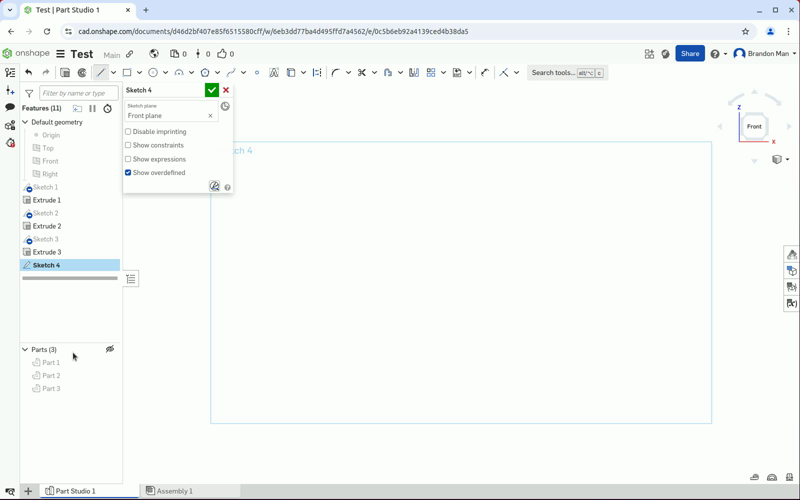
mouse_move(359, 349)
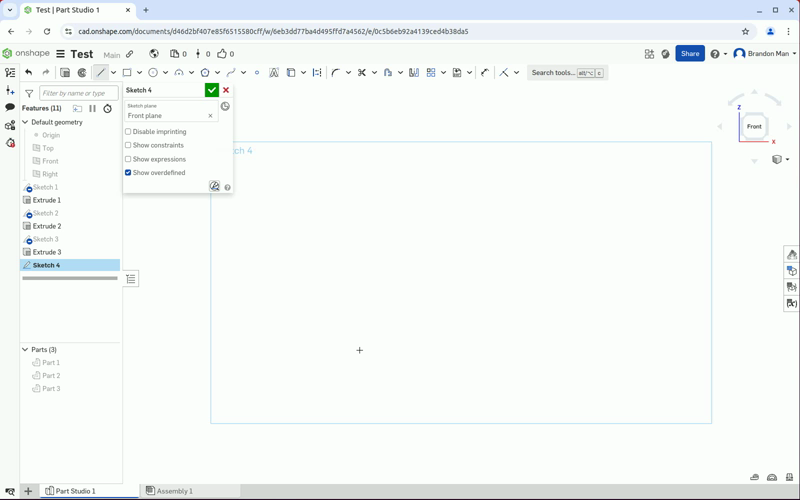
click(359, 349)
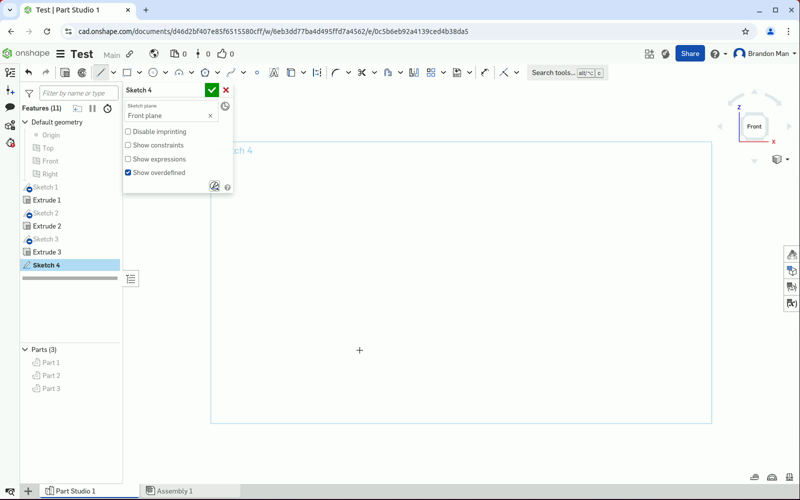
key_up(shift)
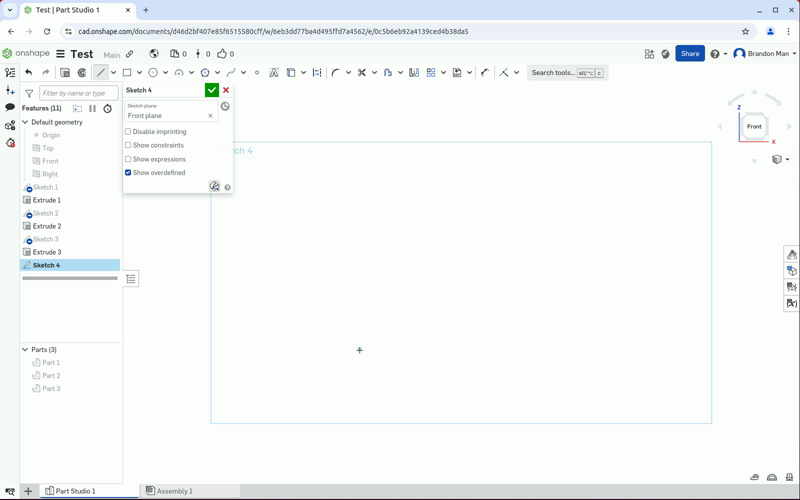
key_down(shift)
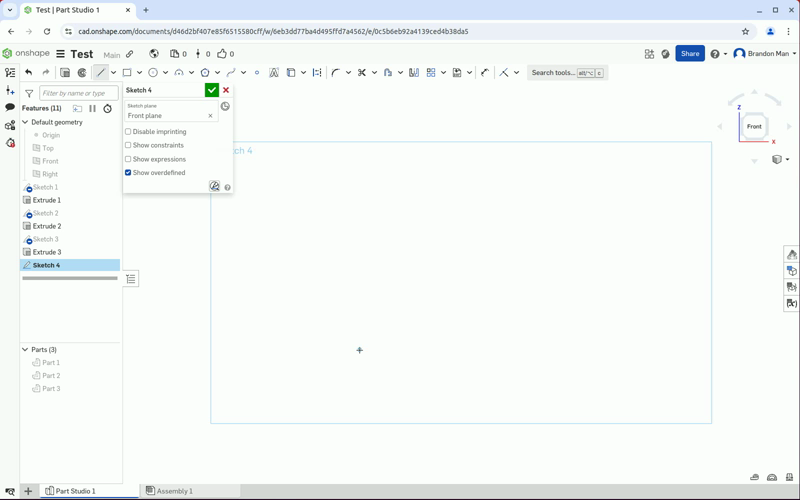
mouse_move(389, 349)
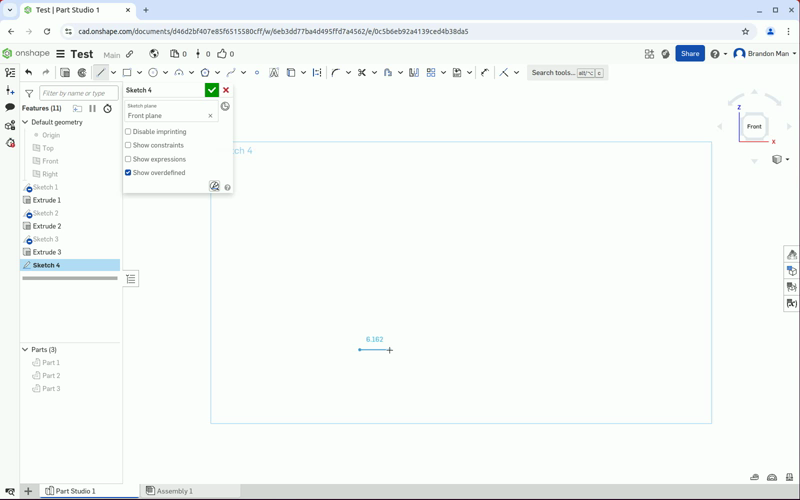
mouse_move(419, 349)
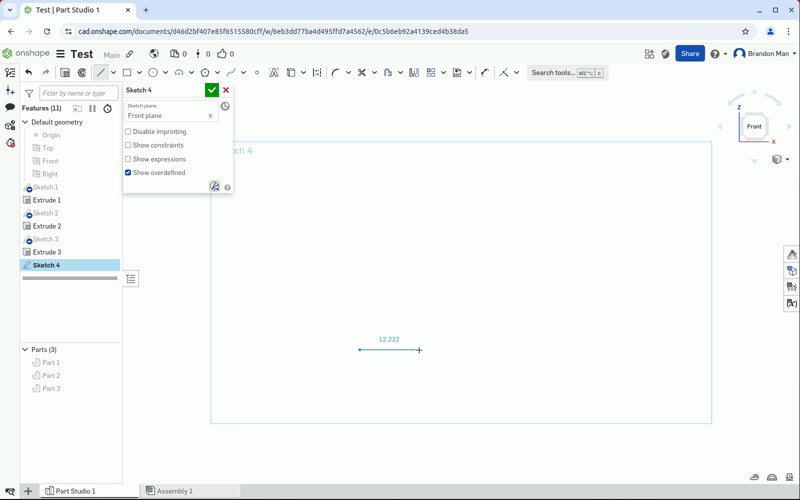
click(419, 349)
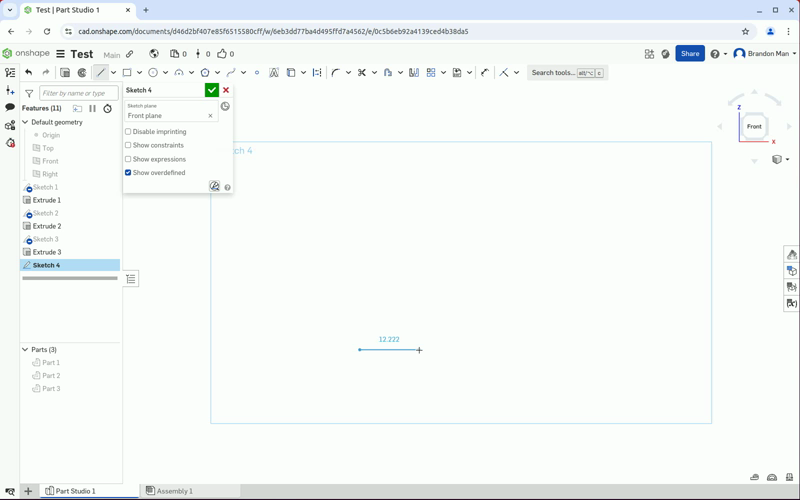
key_up(shift)
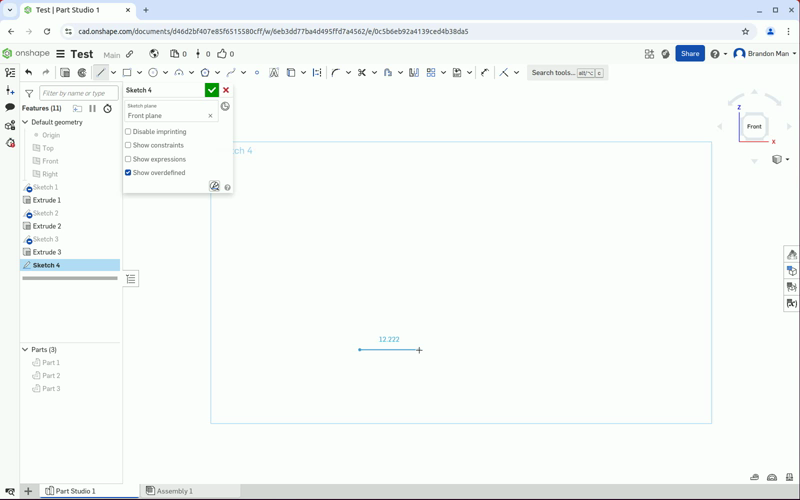
key_down(shift)
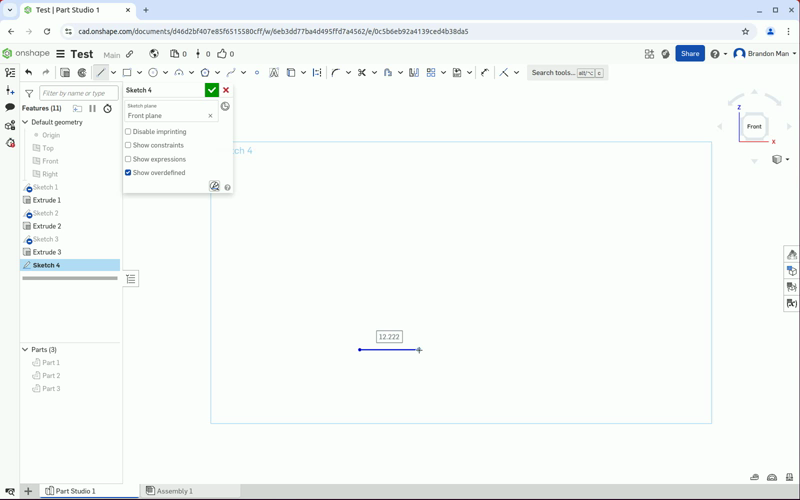
mouse_move(449, 349)
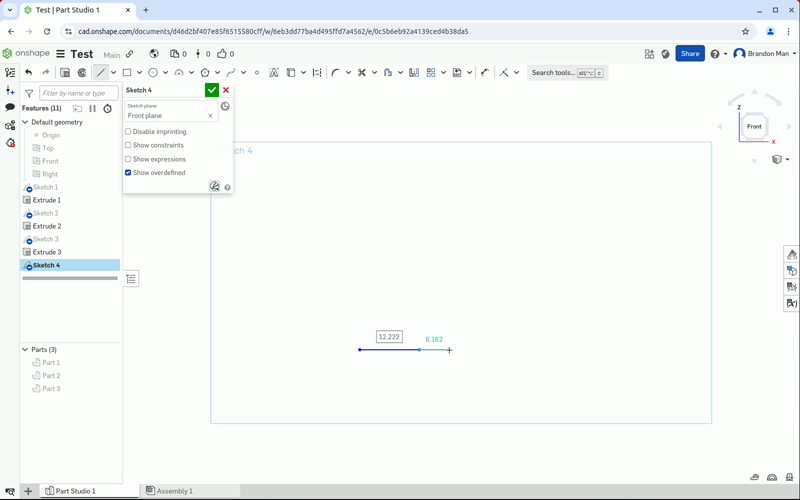
mouse_move(419, 337)
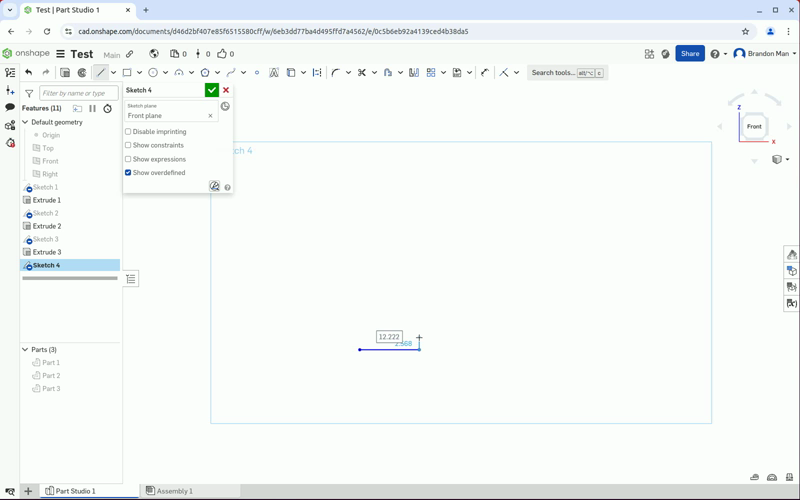
click(419, 337)
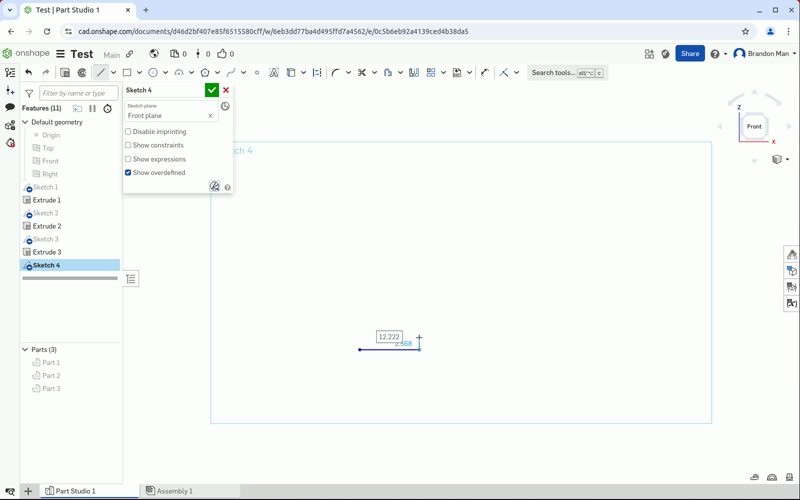
key_up(shift)
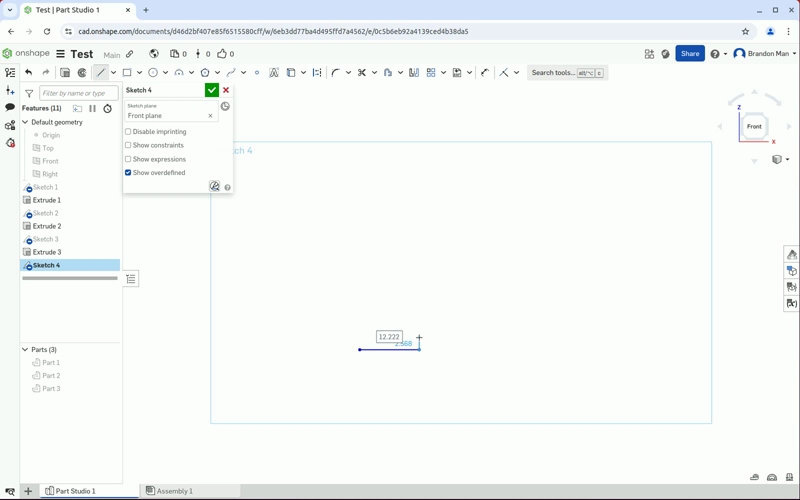
key_down(shift)
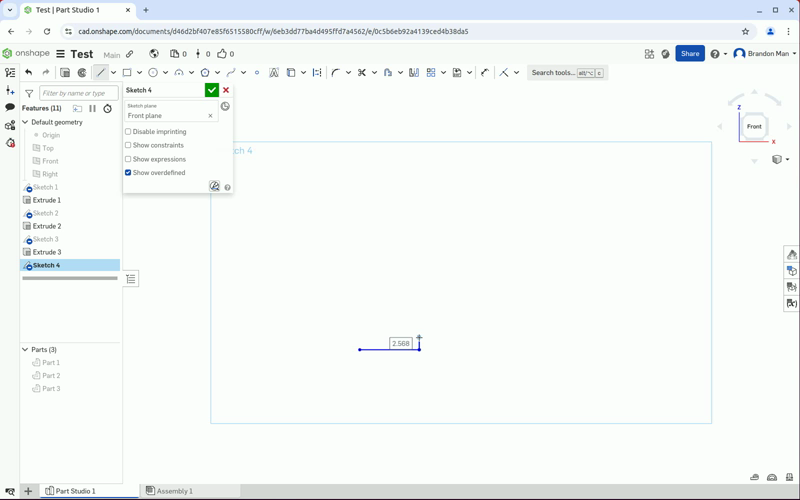
mouse_move(449, 337)
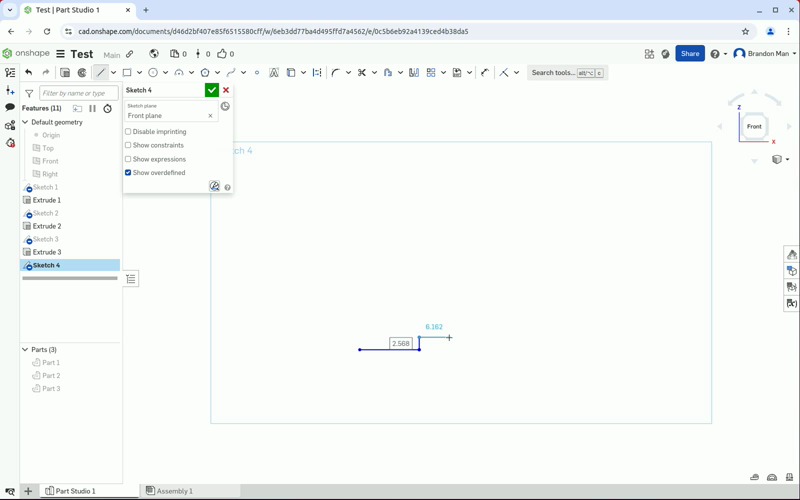
mouse_move(359, 337)
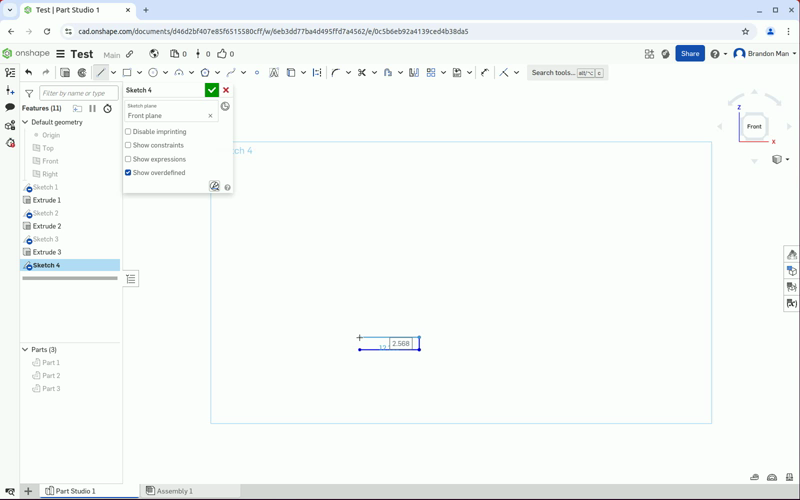
click(359, 337)
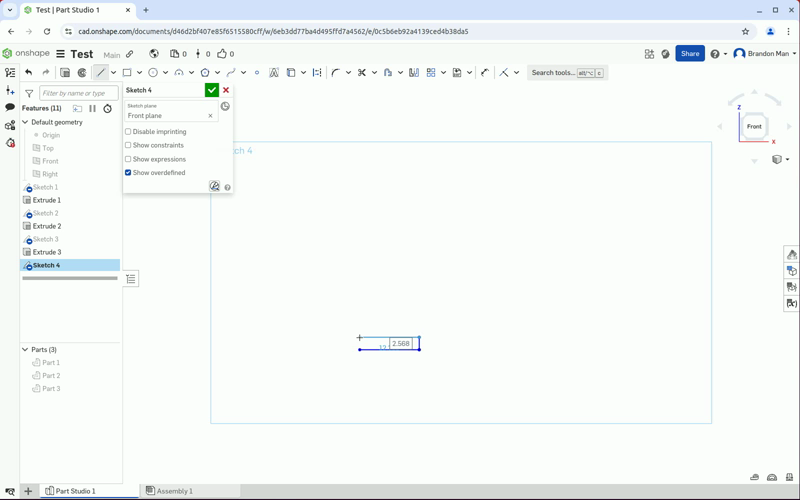
key_up(shift)
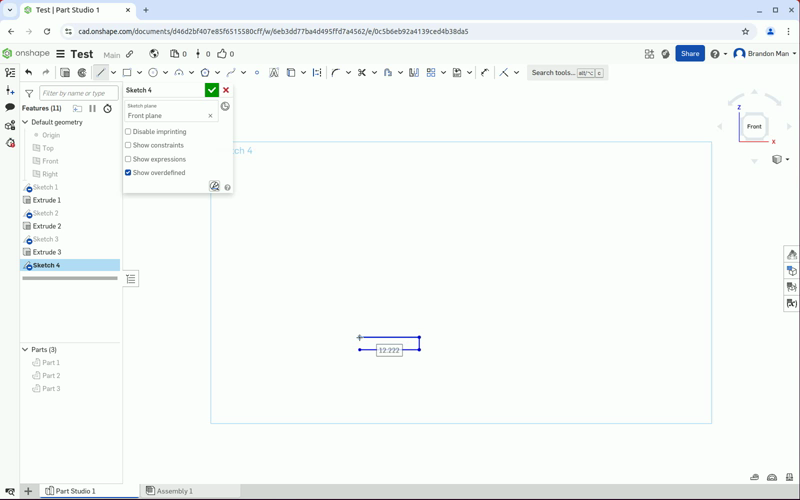
mouse_move(389, 337)
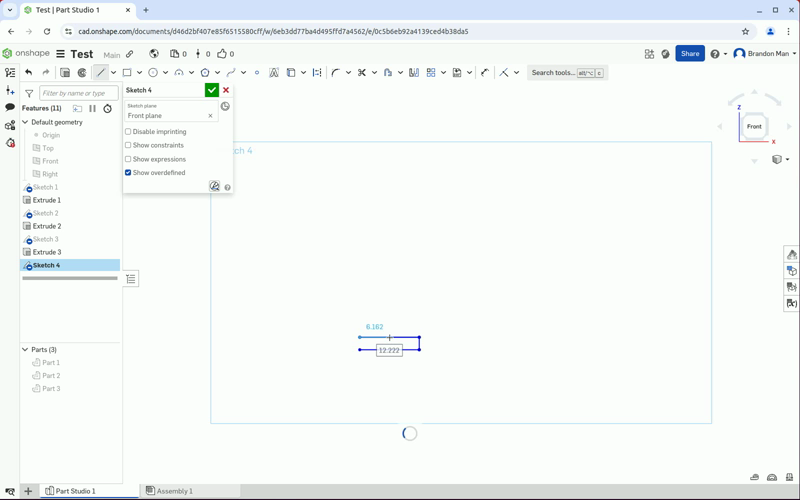
key_down(shift)
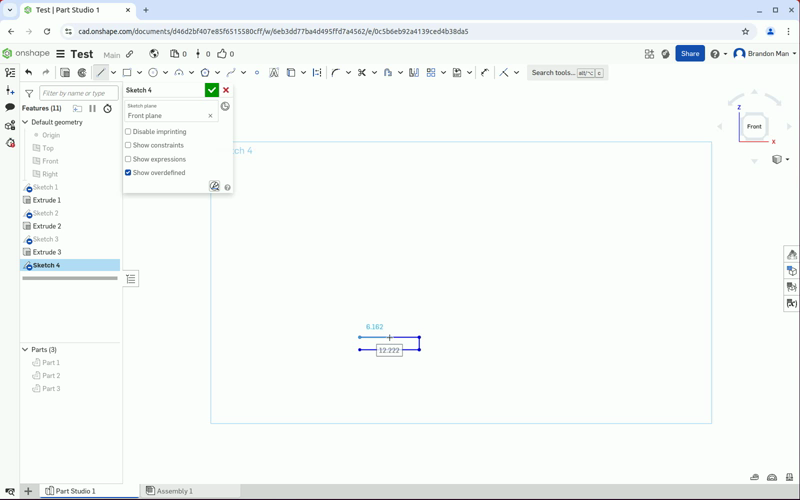
mouse_move(359, 349)
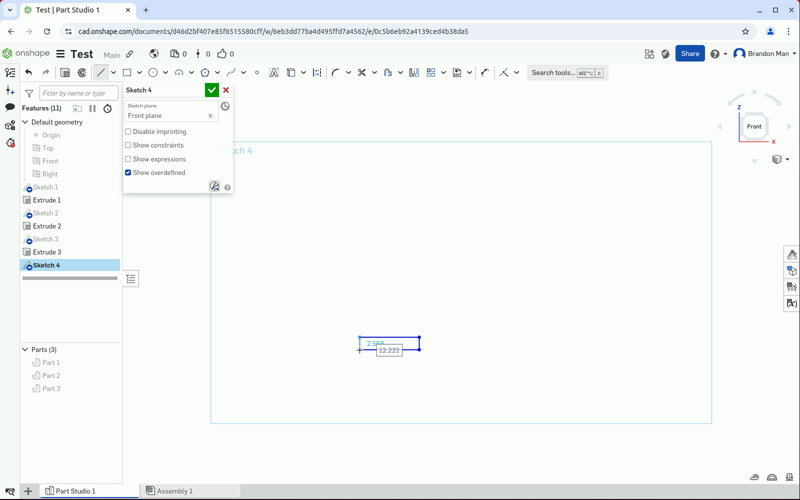
key_up(shift)
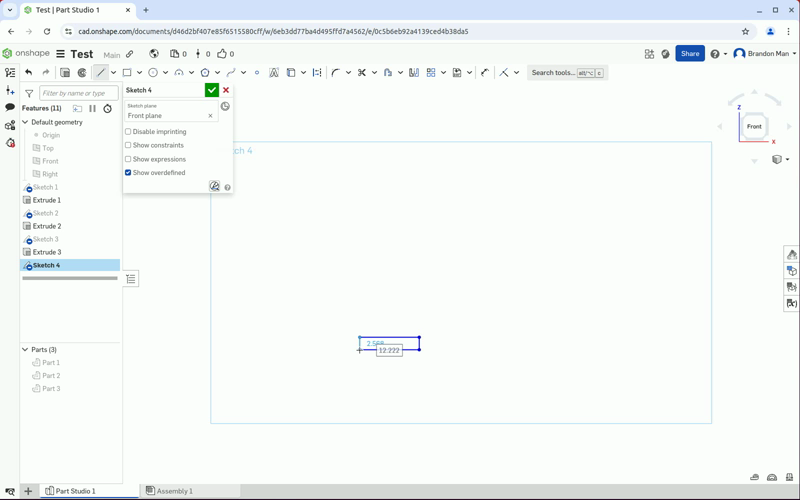
click(359, 349)
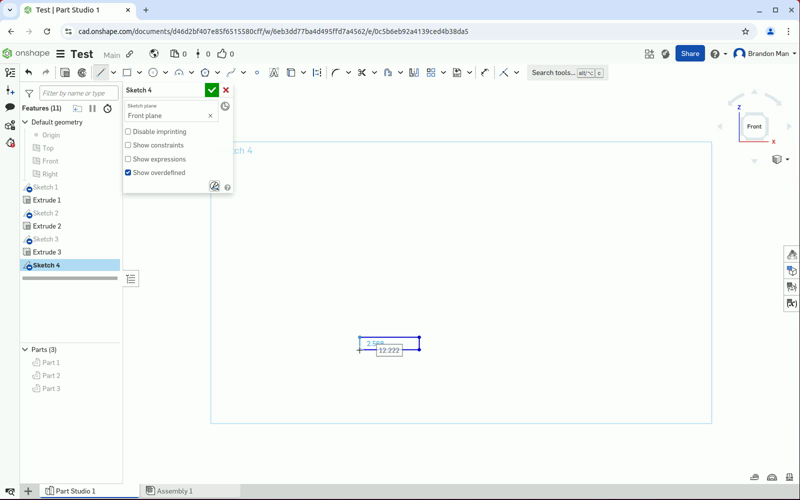
key(esc)
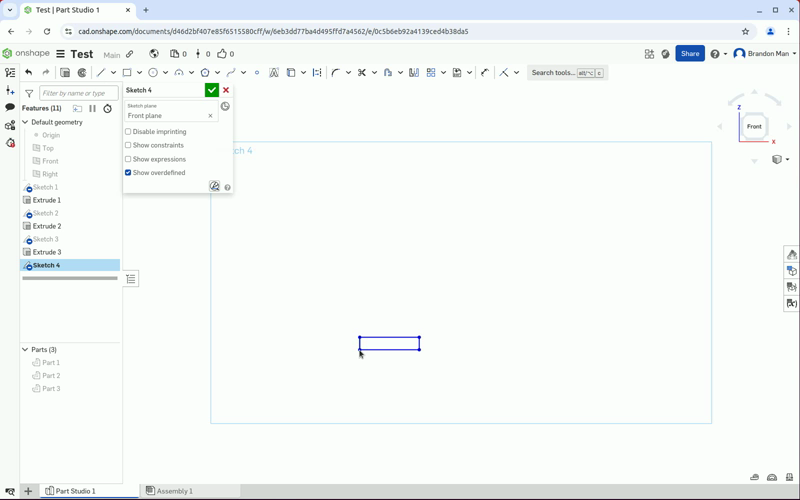
mouse_move(401, 348)
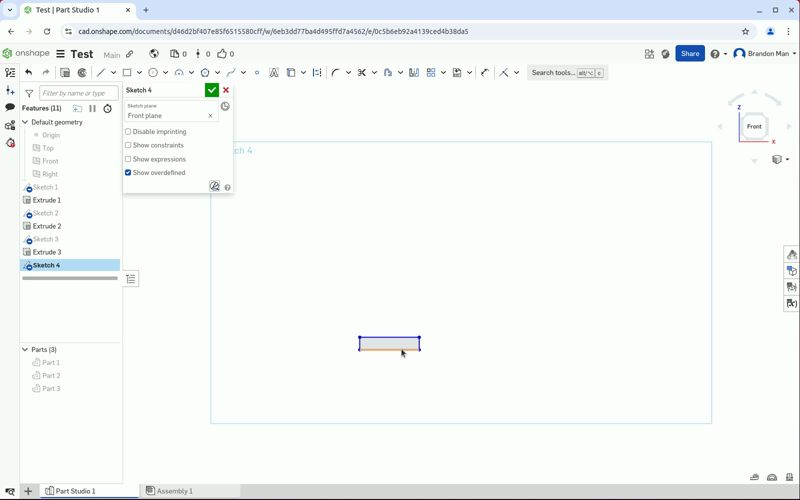
scroll(6)
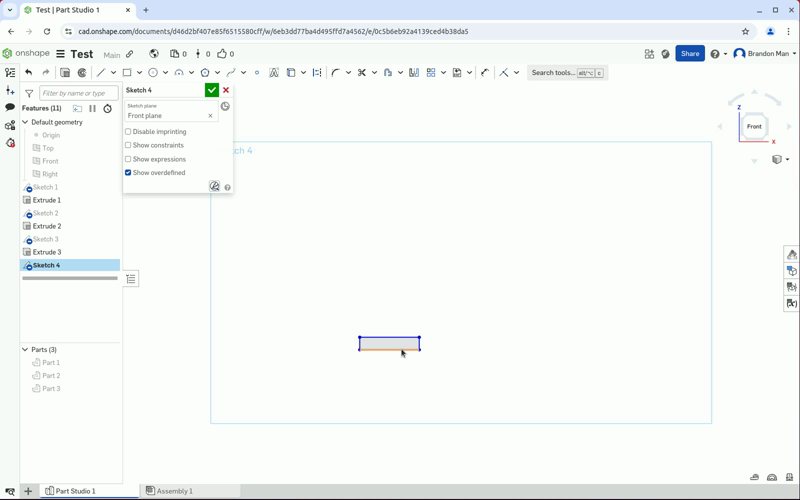
scroll(6)
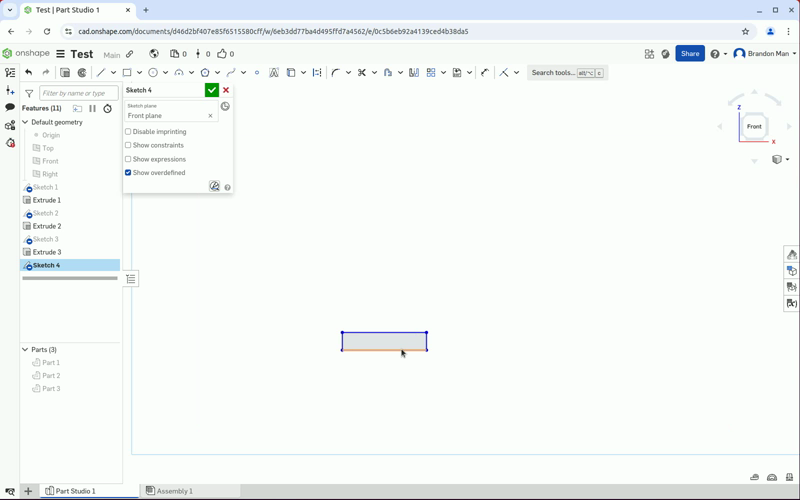
scroll(6)
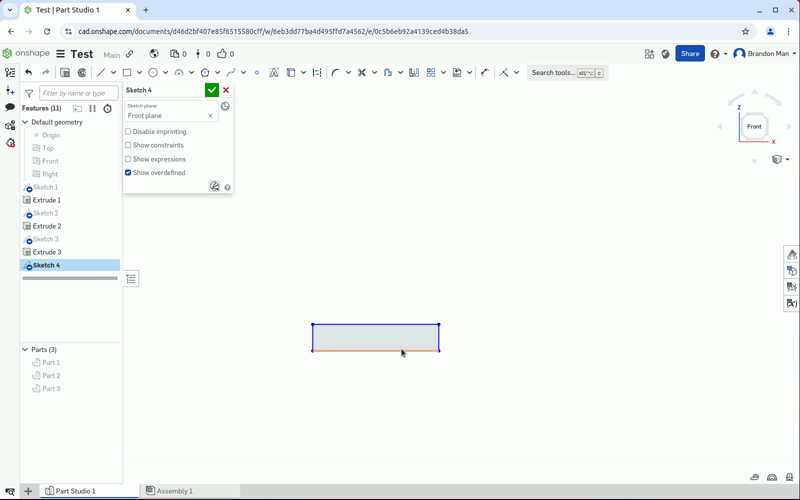
scroll(6)
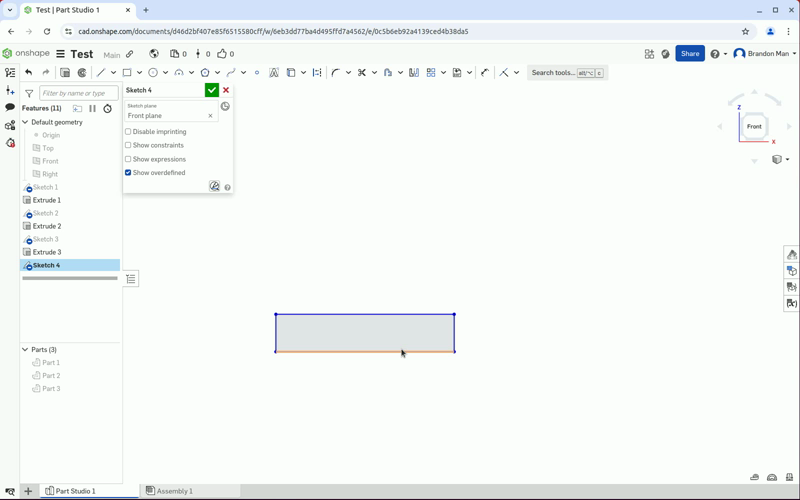
scroll(6)
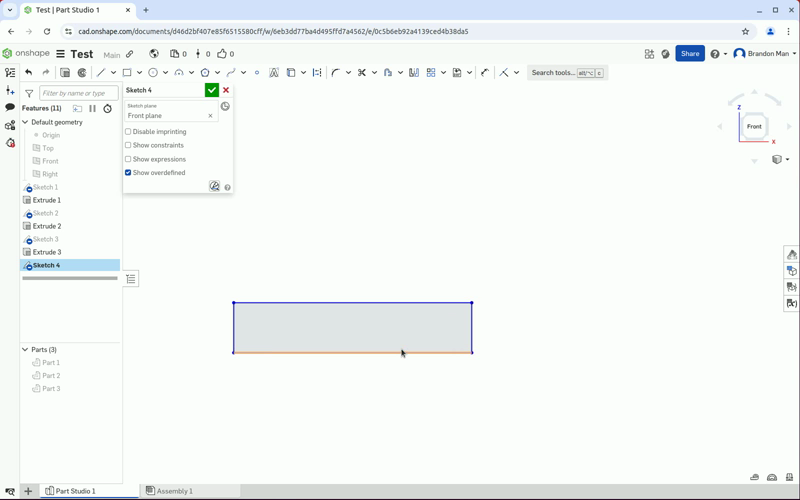
scroll(6)
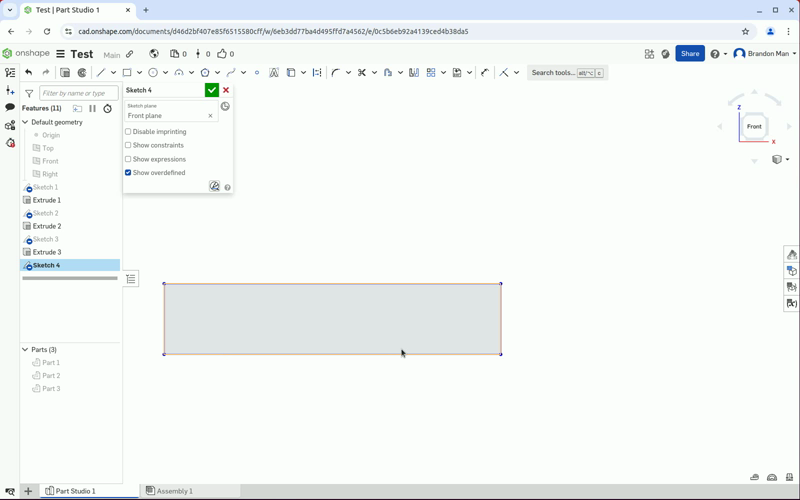
scroll(6)
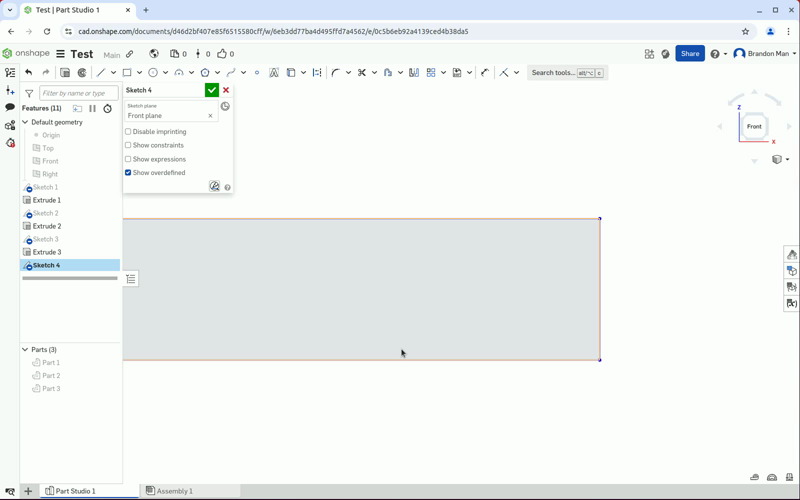
click(401, 348)
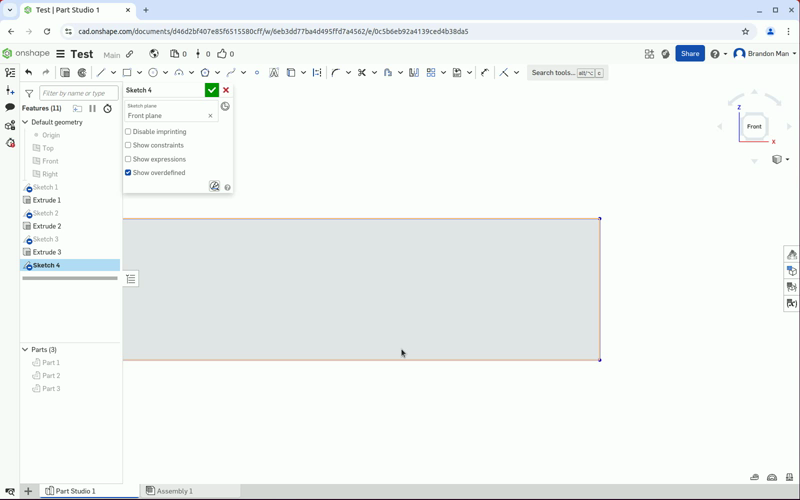
scroll(-6)
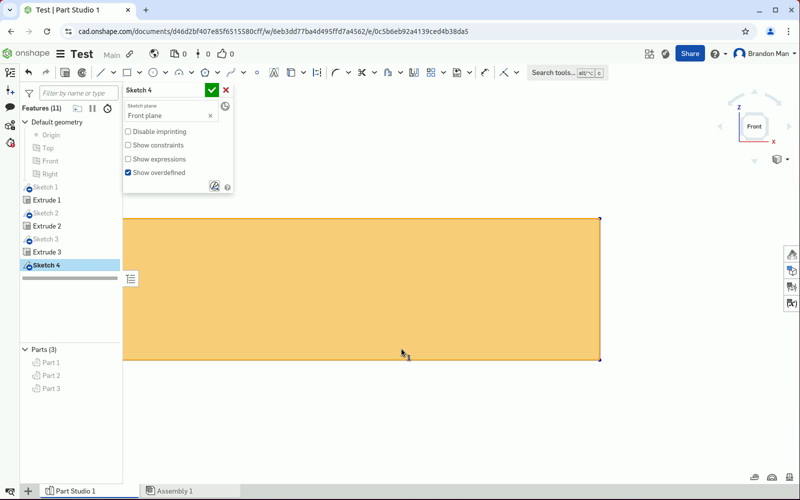
scroll(-6)
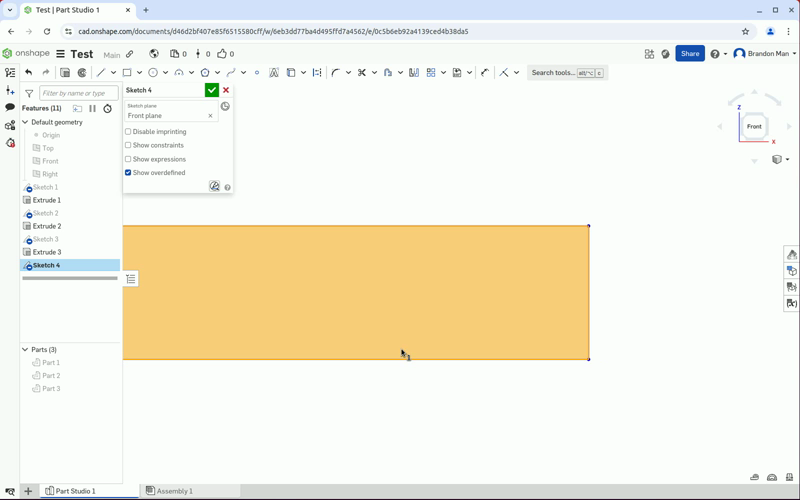
scroll(-6)
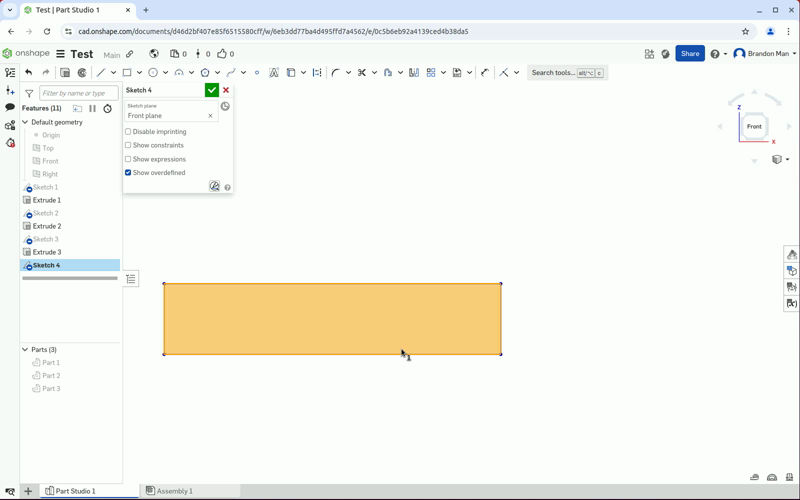
scroll(-6)
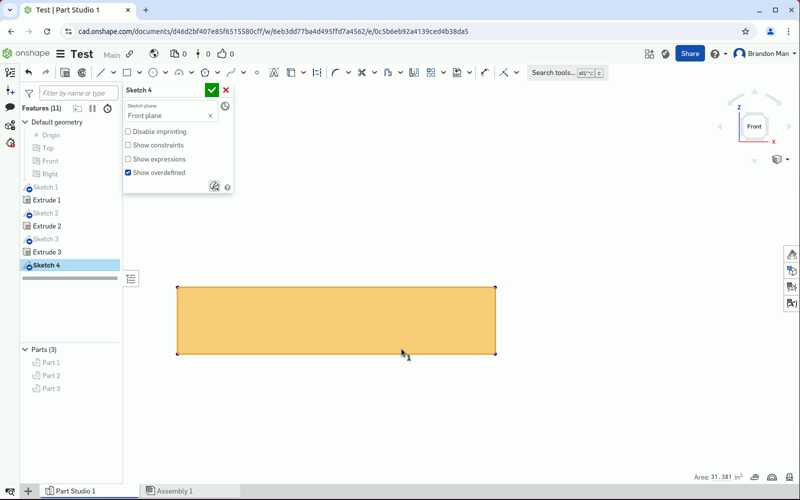
scroll(-6)
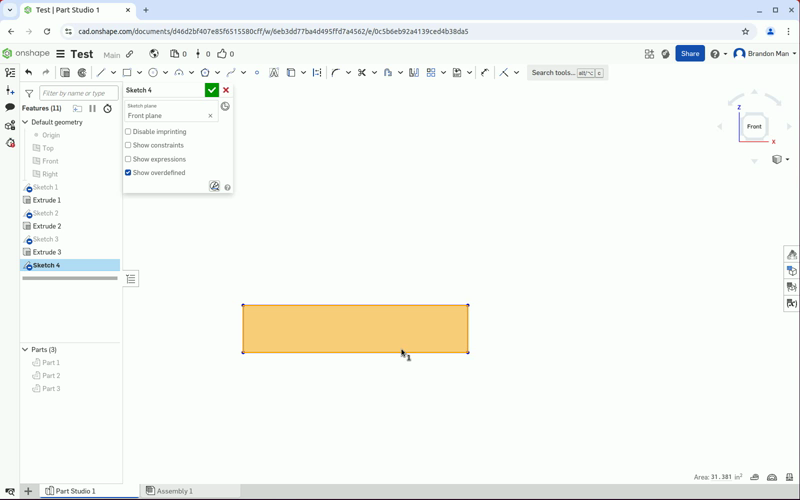
scroll(-6)
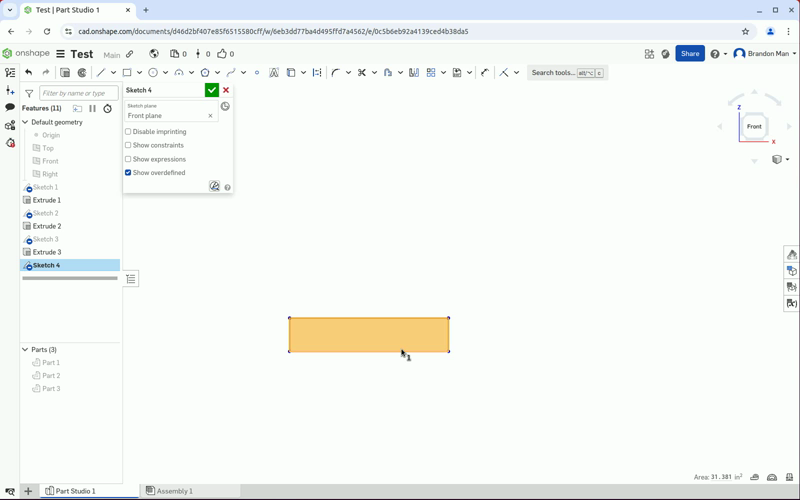
scroll(-6)
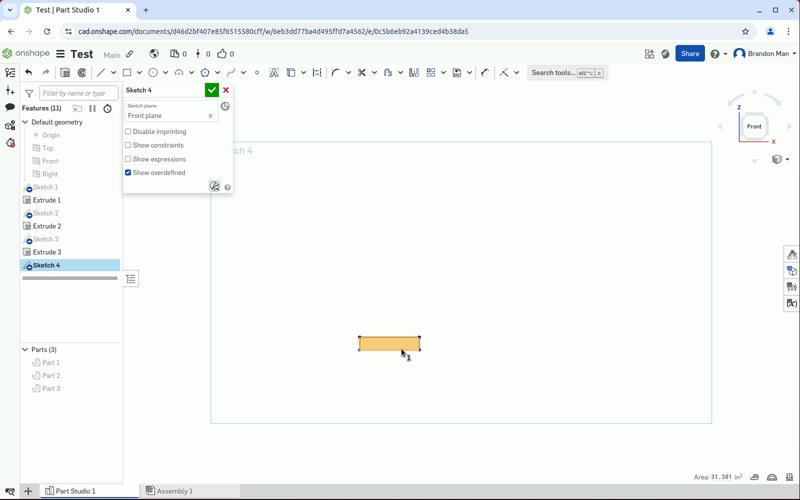
mouse_move(73, 352)
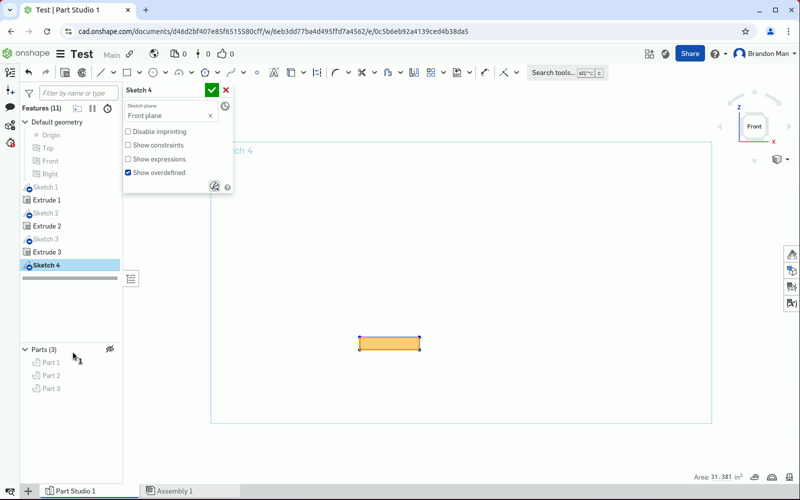
key(shift+y)
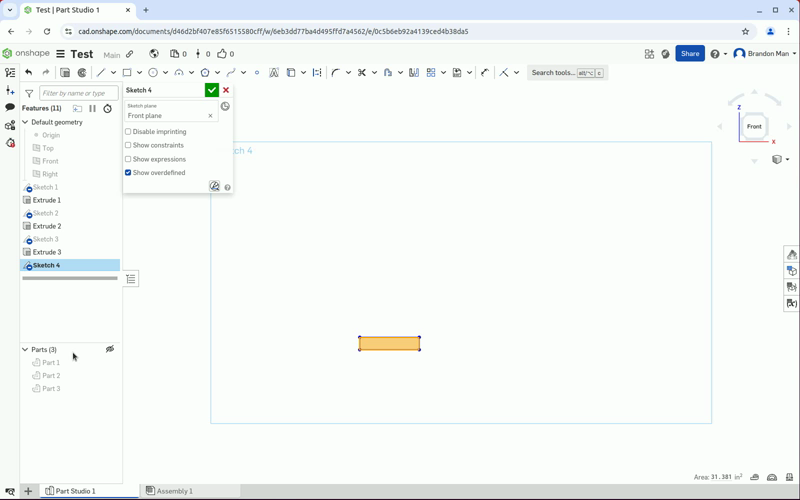
key(shift+e)
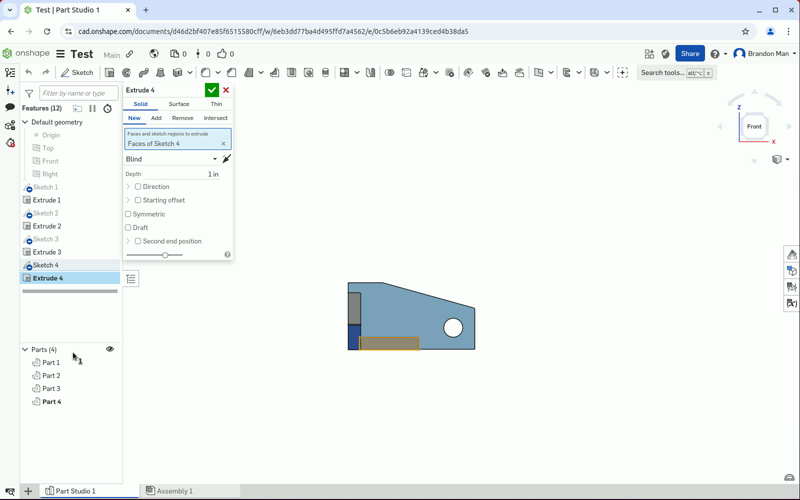
mouse_move(143, 106)
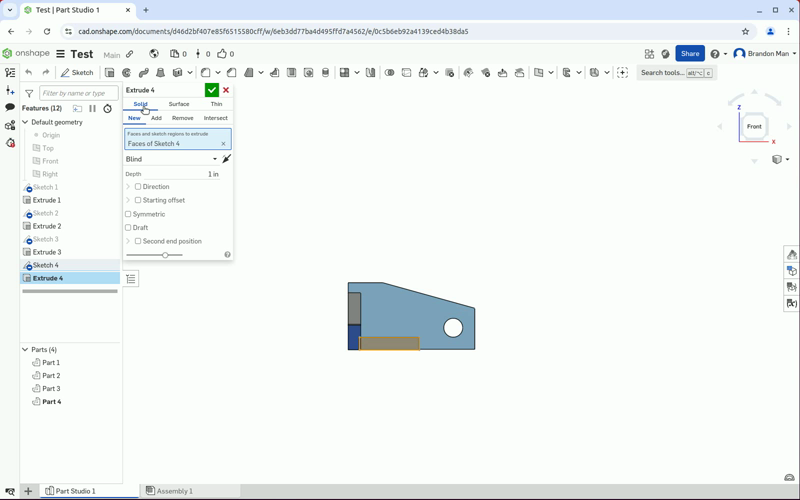
click(143, 106)
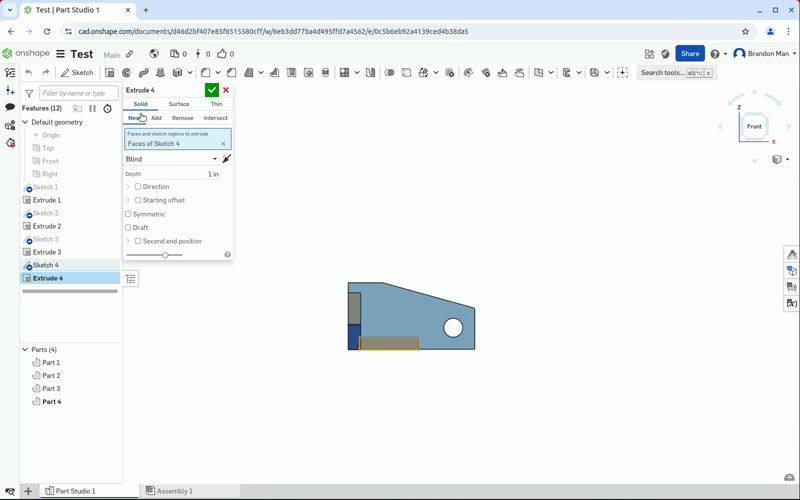
mouse_move(137, 120)
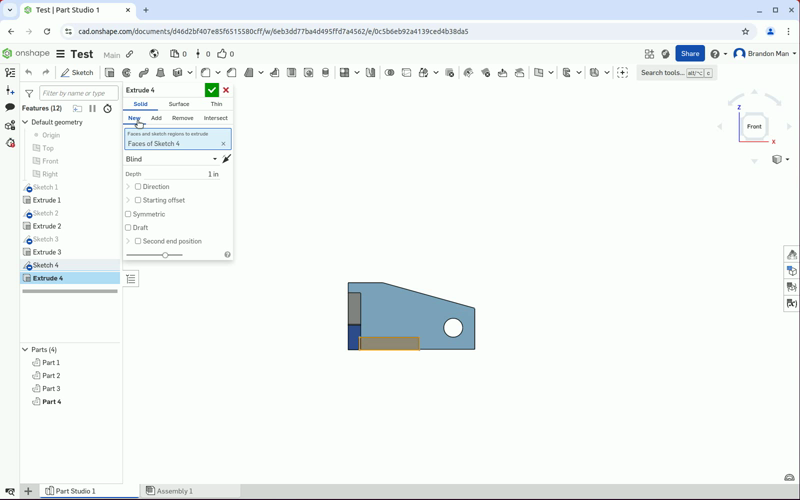
click(137, 120)
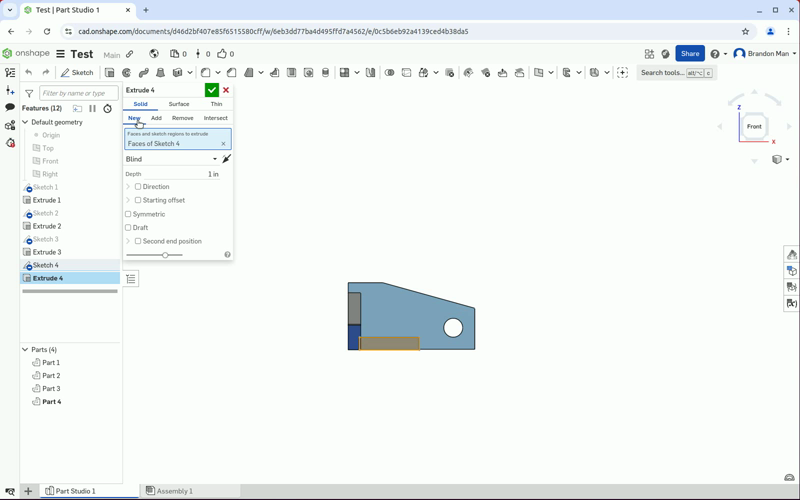
key(tab, 4)
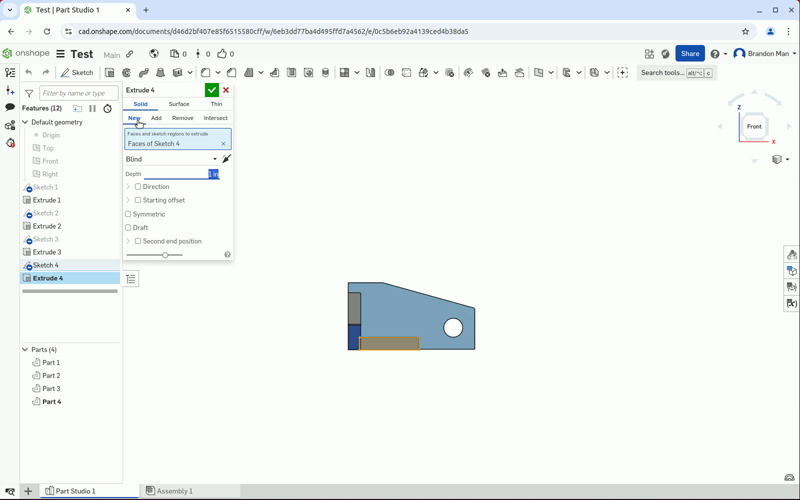
text(10.11)
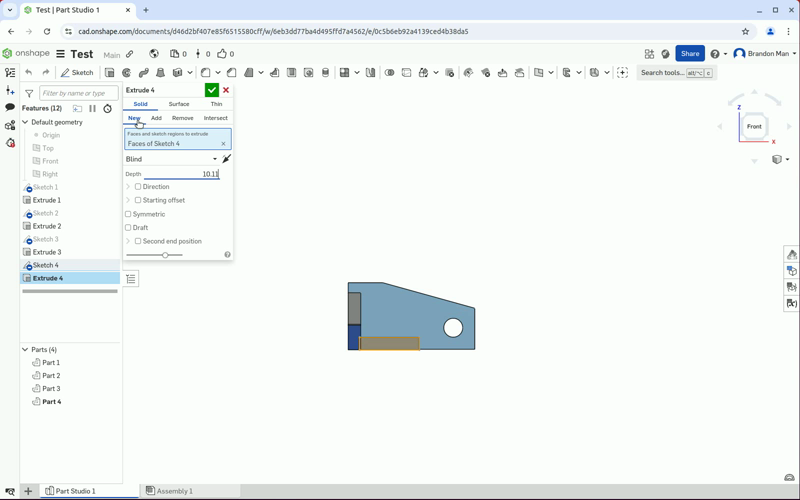
key(enter)
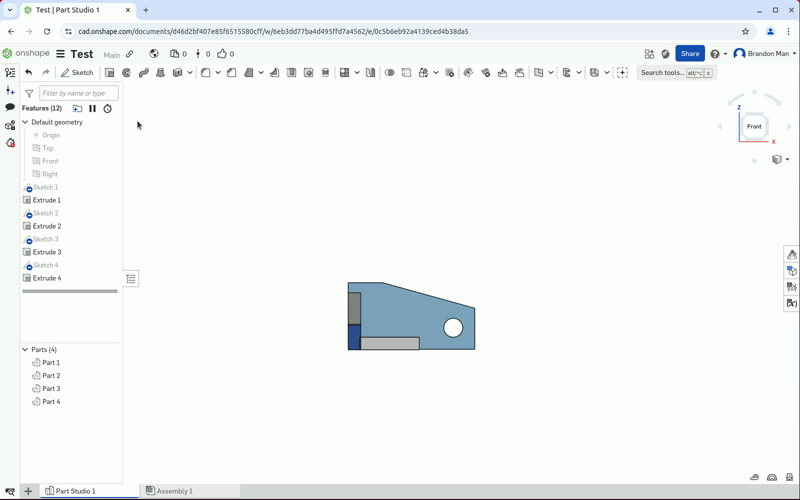
key(shift+h)
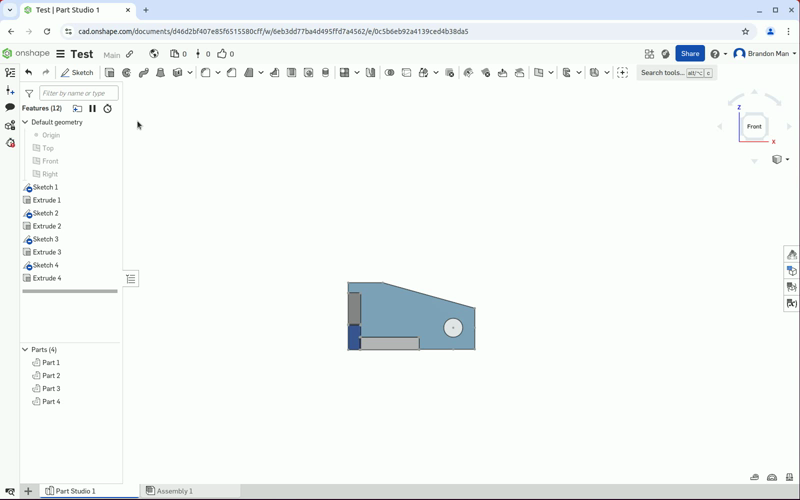
key(shift+h)
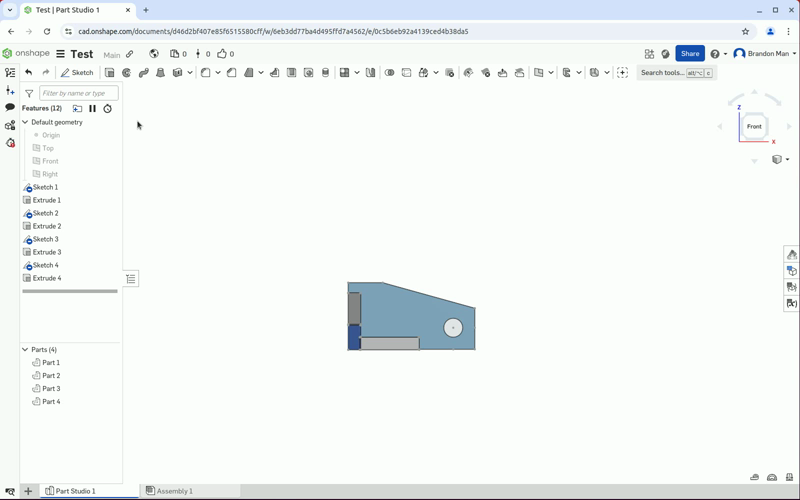
key(shift+7)
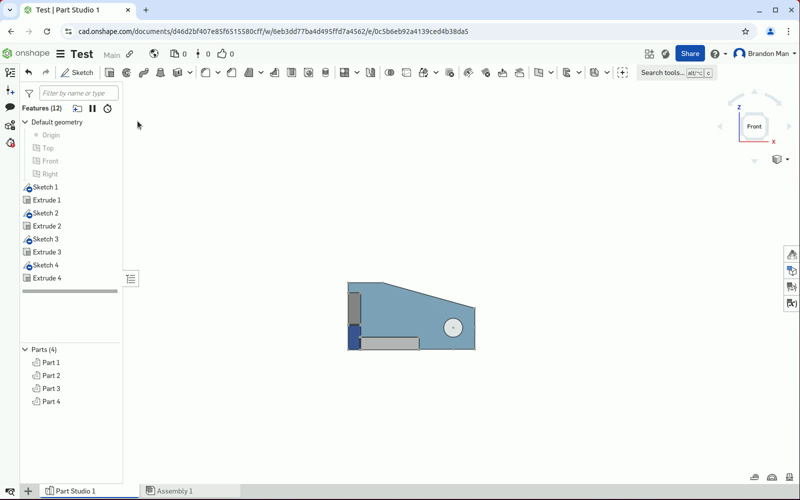
key(left, 2)
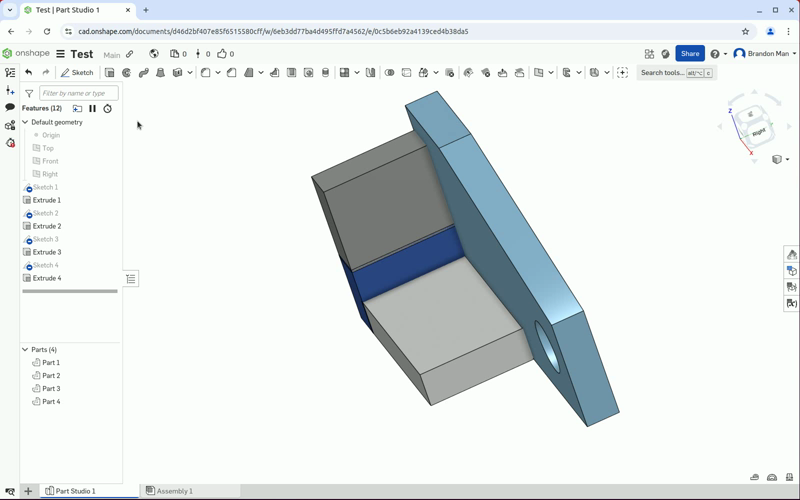
key(down, 2)
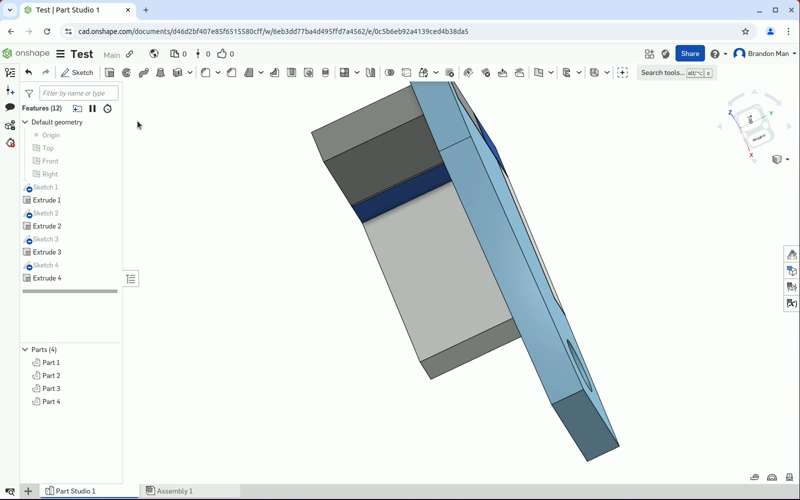
key(up, 2)
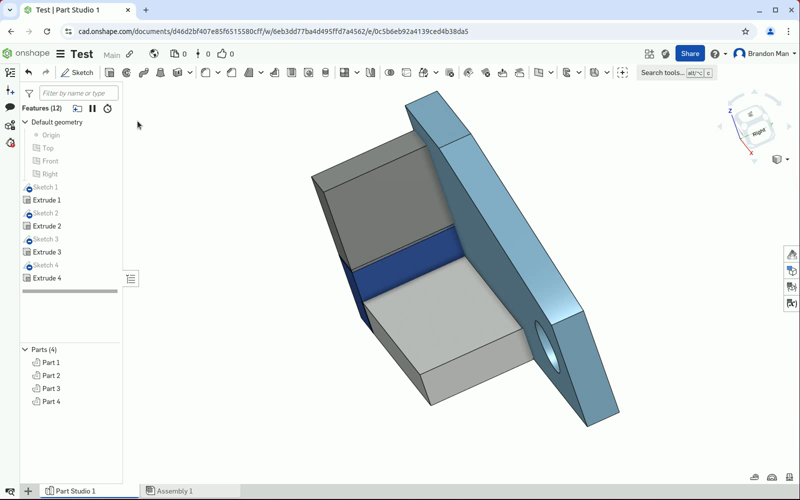
key(right, 2)
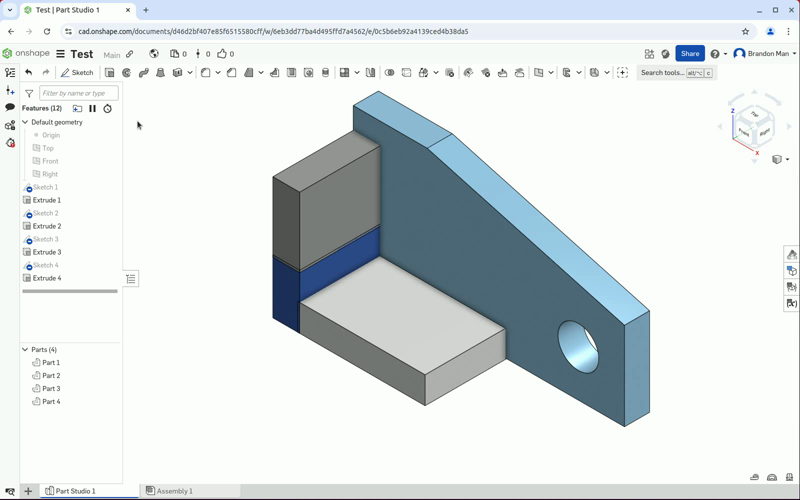
mouse_move(73, 189)
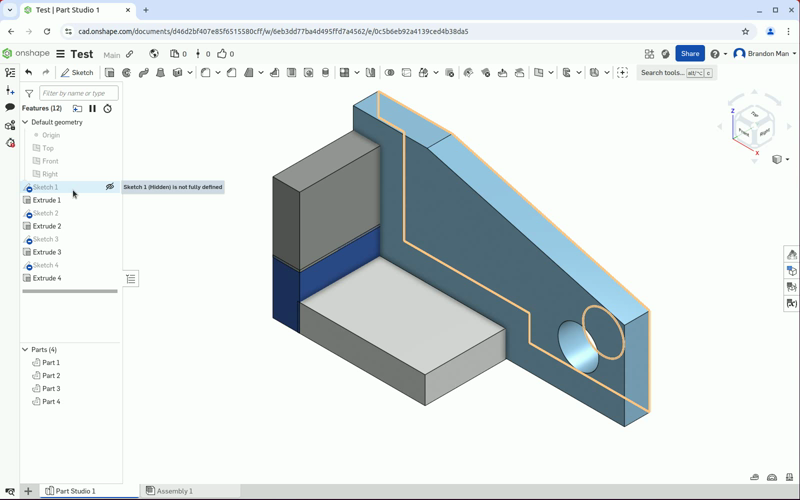
click(73, 189)